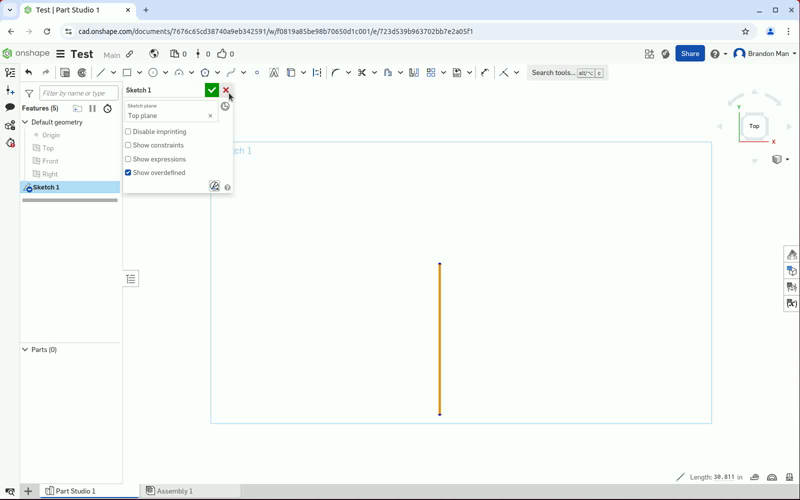
key(shift+h)
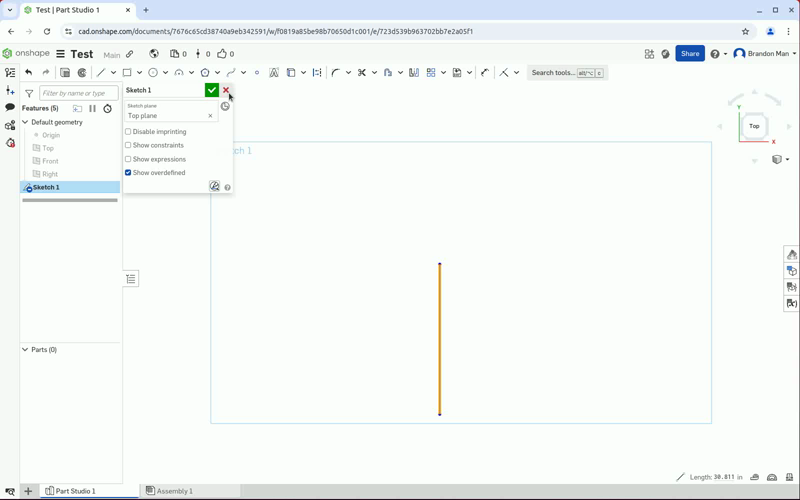
key(shift+s)
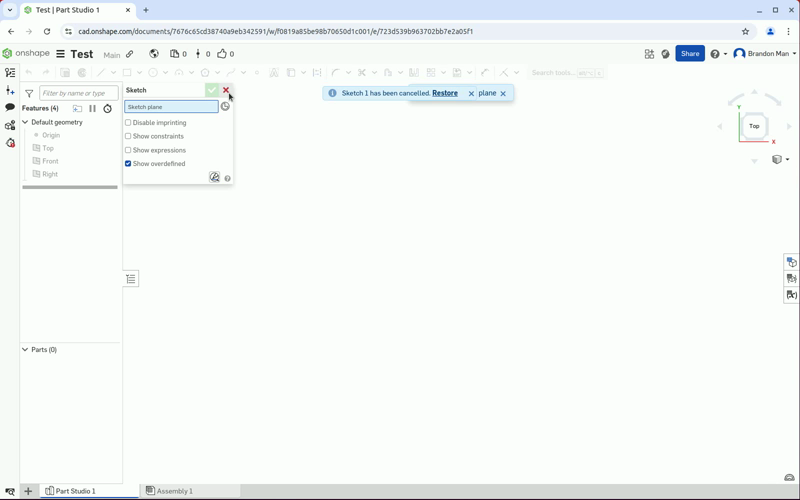
mouse_move(73, 150)
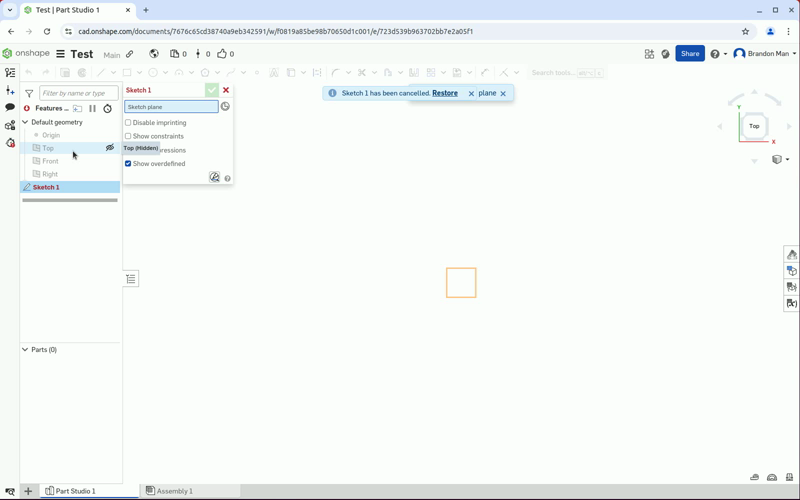
click(73, 150)
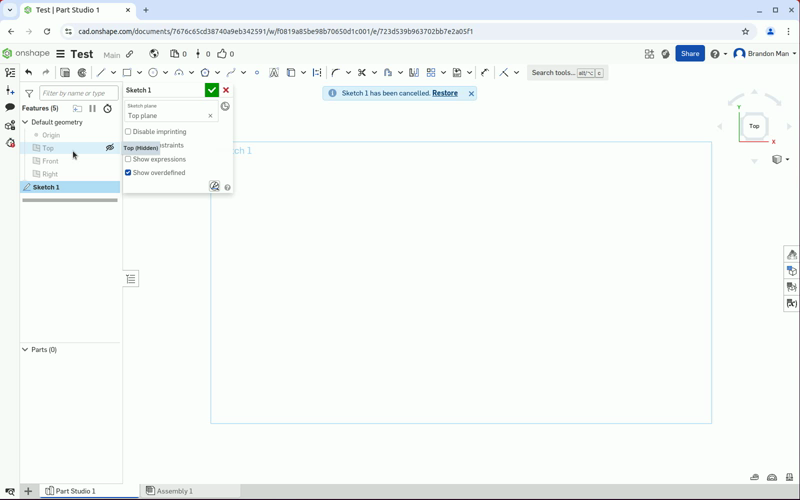
mouse_move(73, 352)
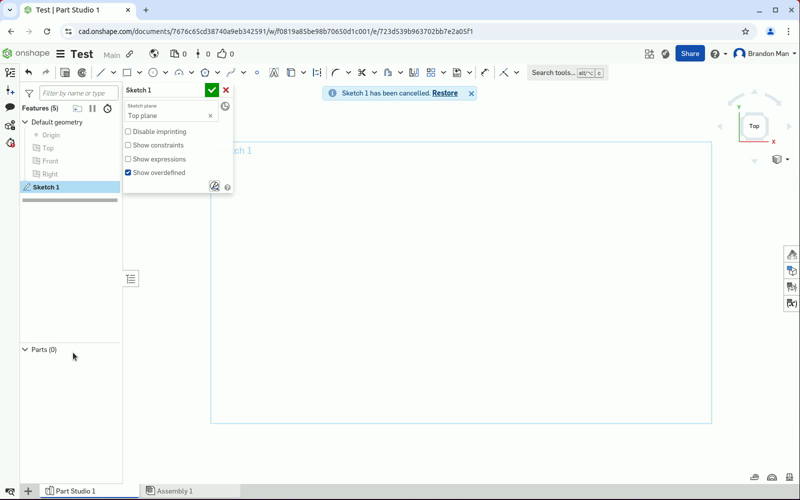
key(y)
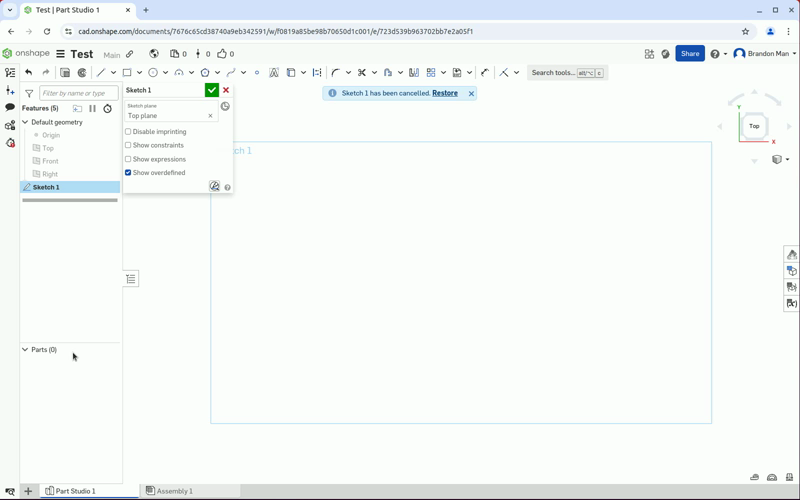
key(l)
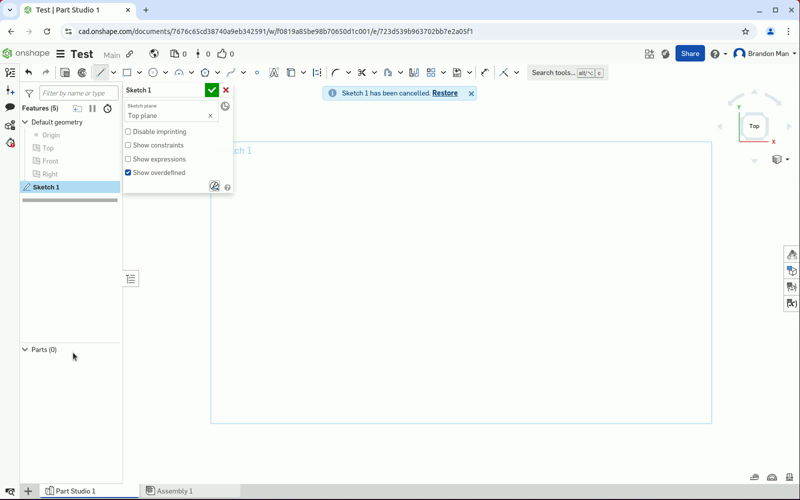
key_down(shift)
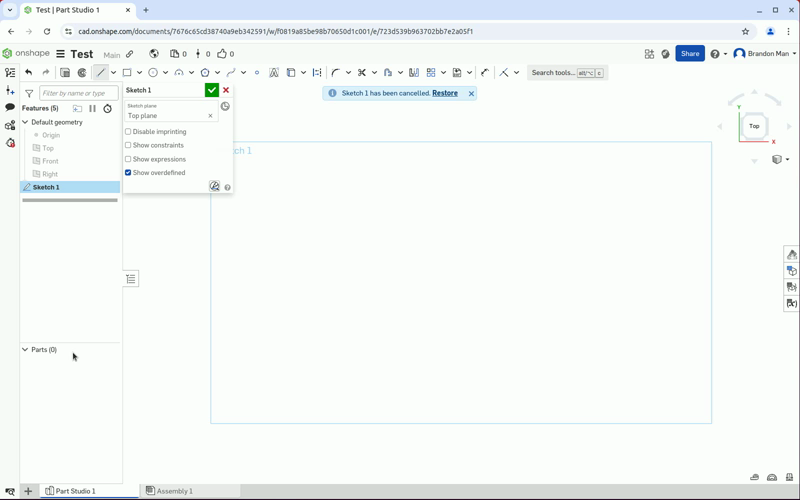
mouse_move(413, 368)
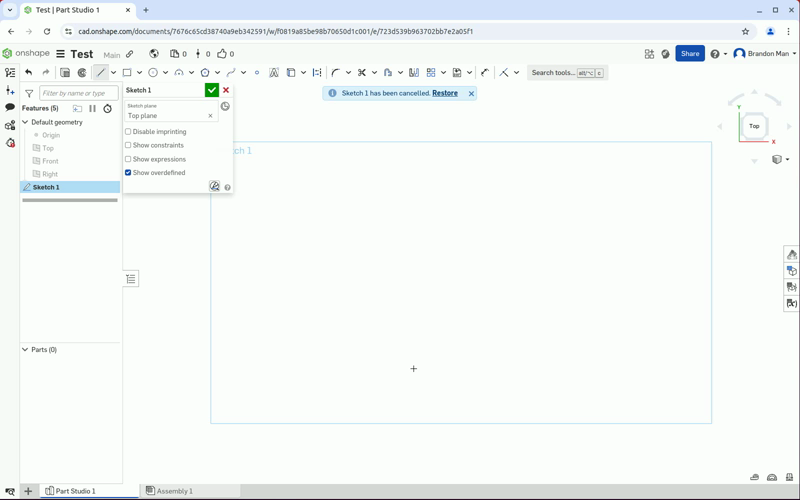
click(413, 368)
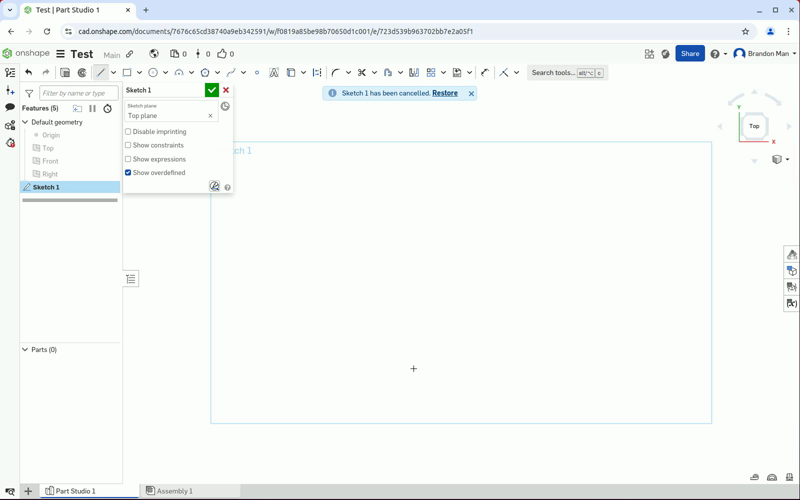
key_up(shift)
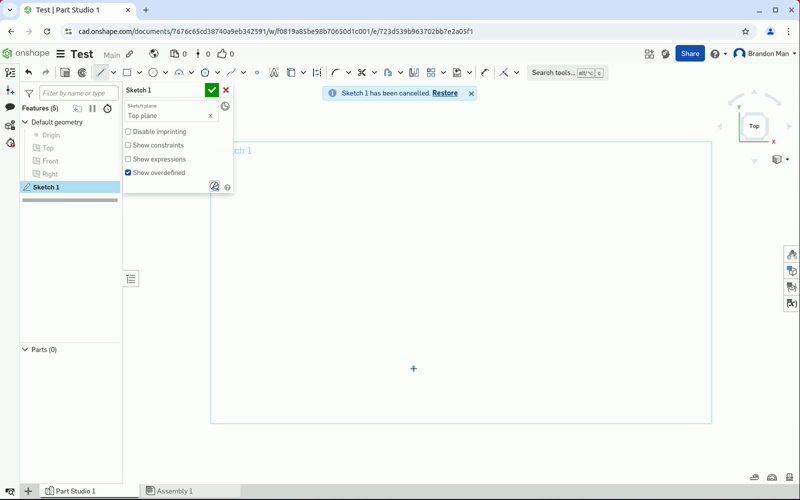
key_down(shift)
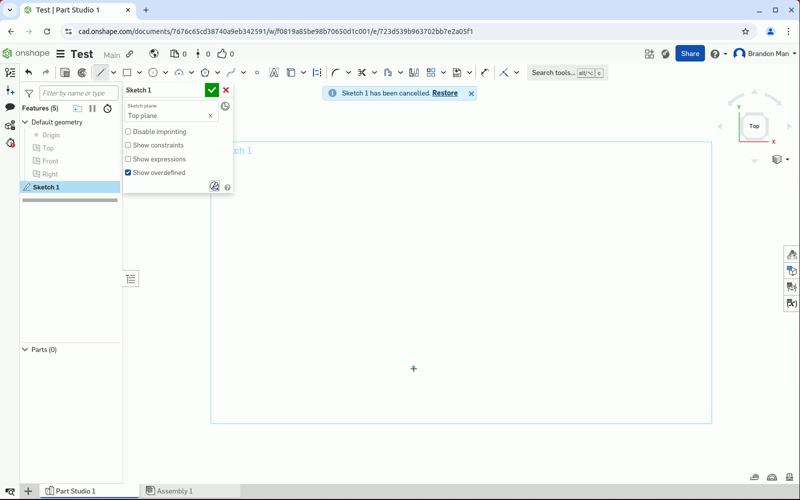
mouse_move(525, 368)
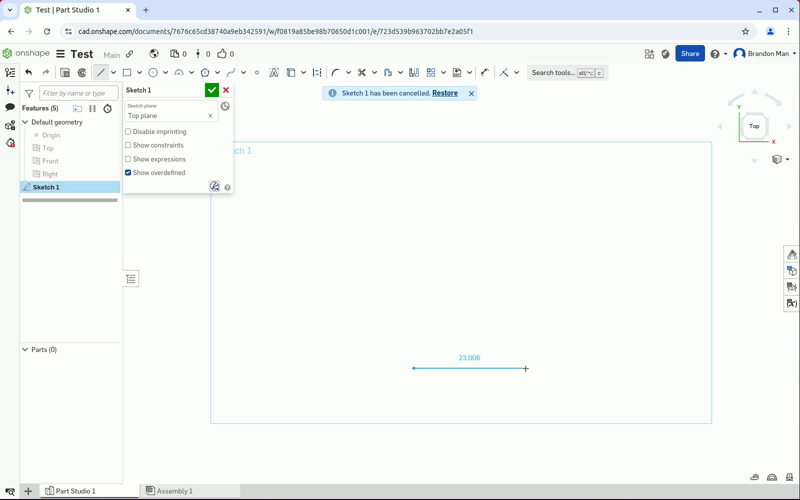
click(525, 368)
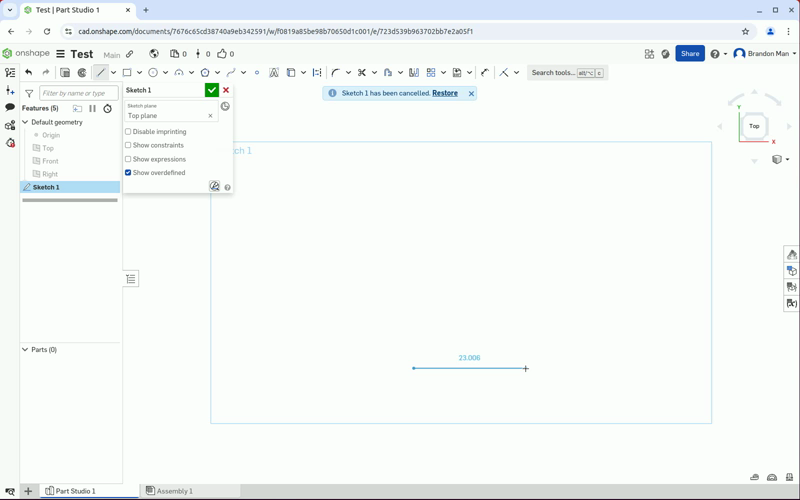
key_up(shift)
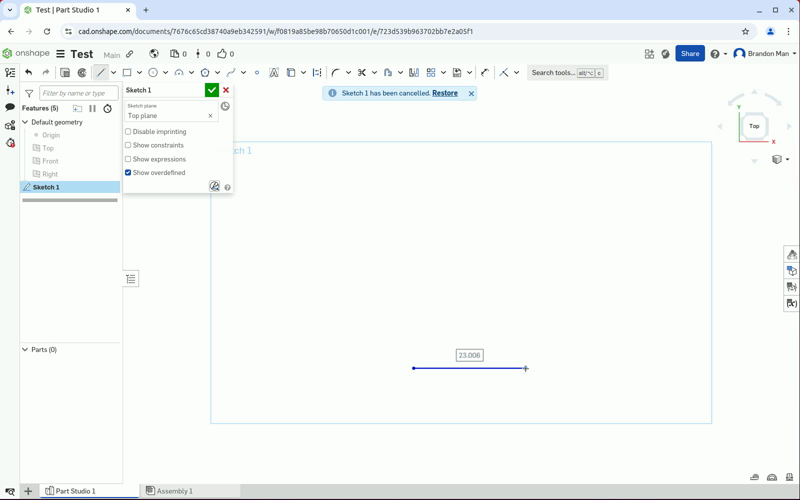
key_down(shift)
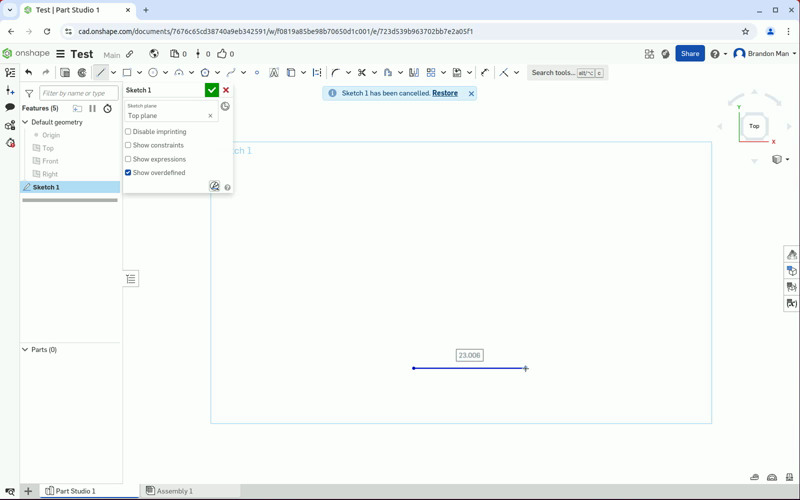
mouse_move(525, 200)
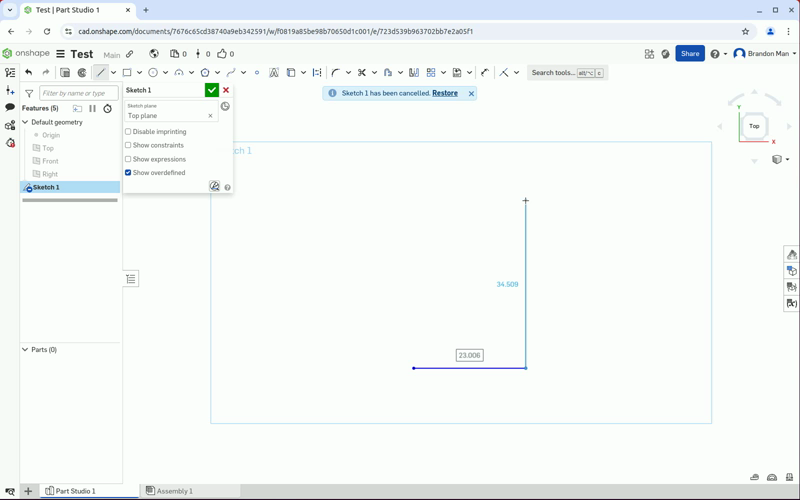
click(525, 200)
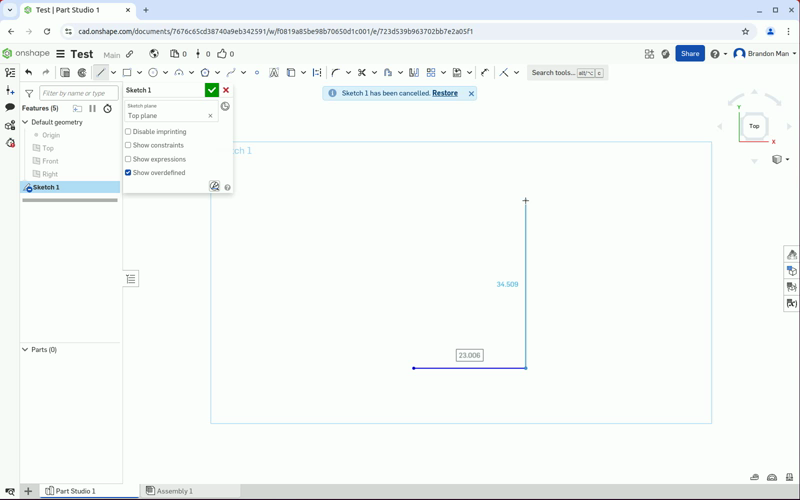
key_up(shift)
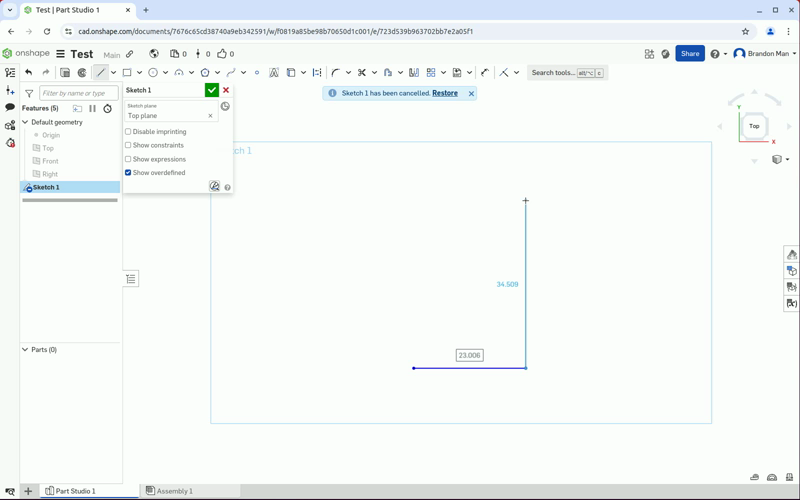
key_down(shift)
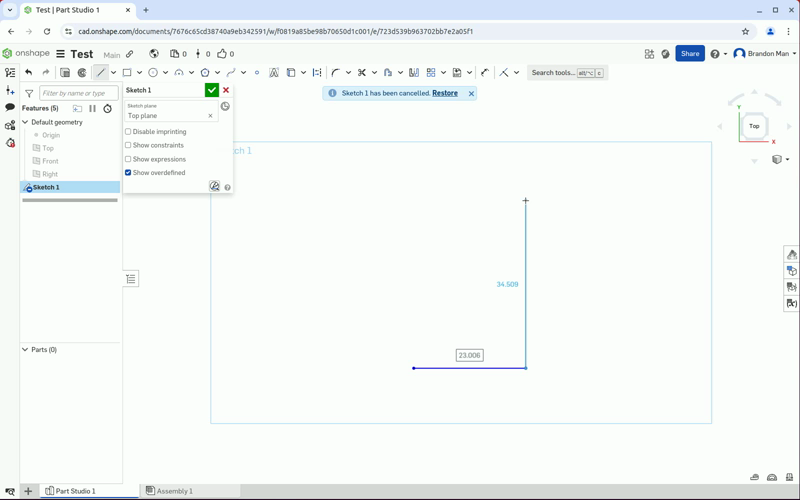
mouse_move(413, 200)
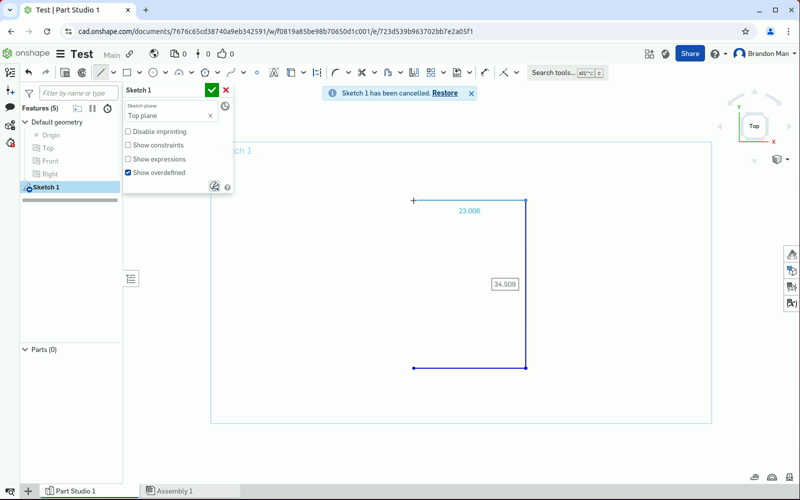
click(413, 200)
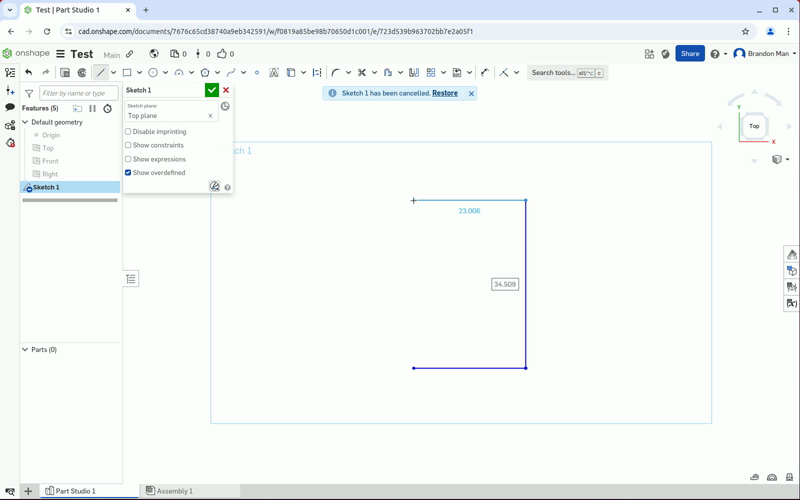
key_up(shift)
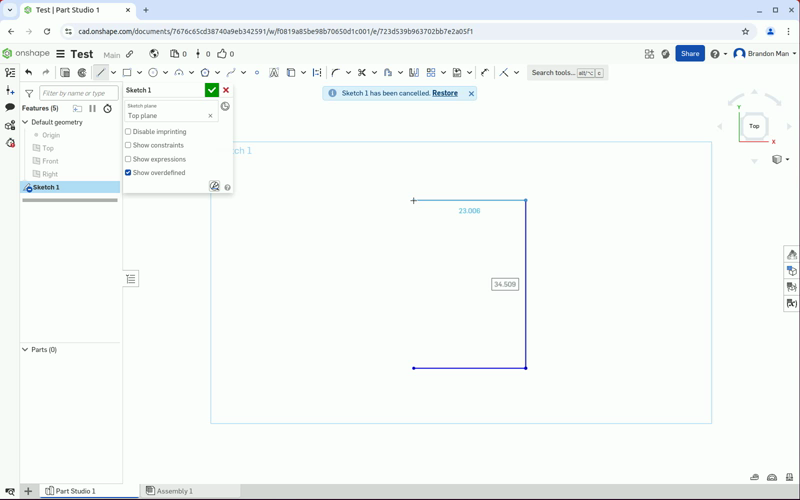
key_down(shift)
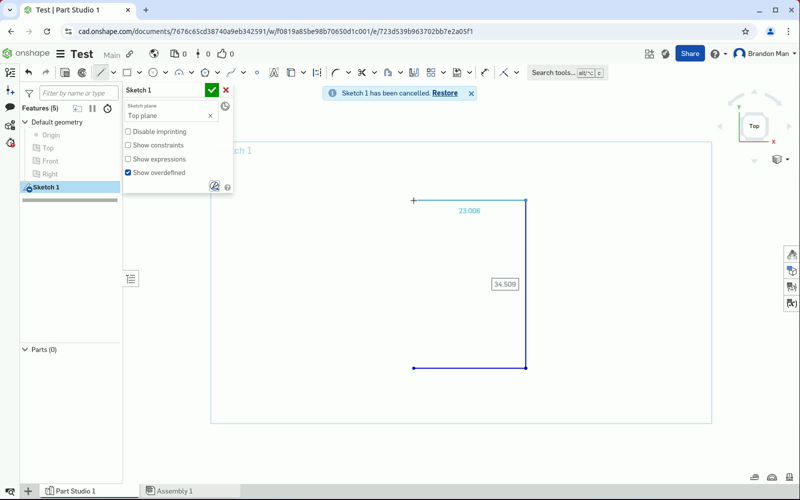
mouse_move(413, 368)
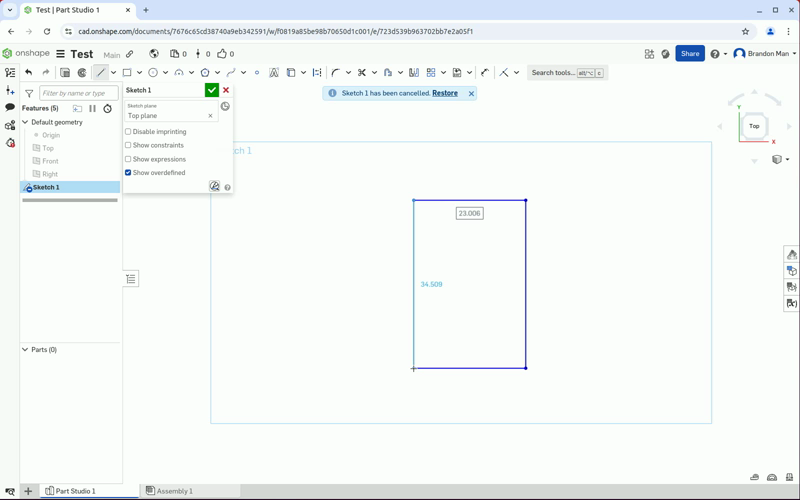
key_up(shift)
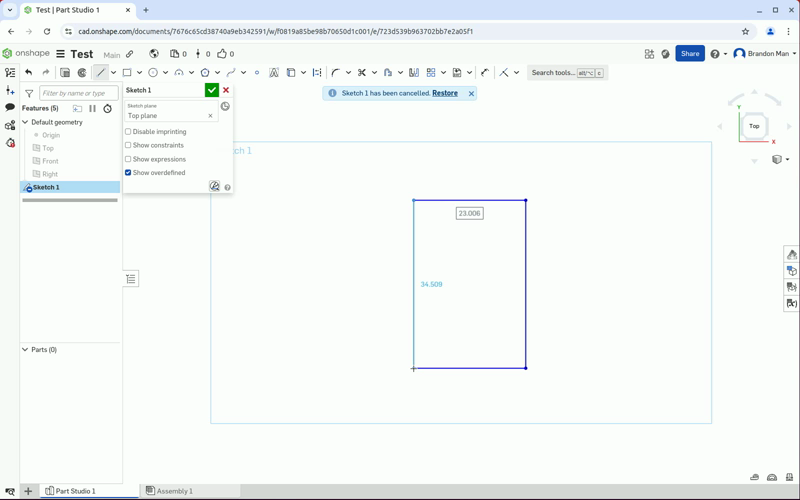
click(413, 368)
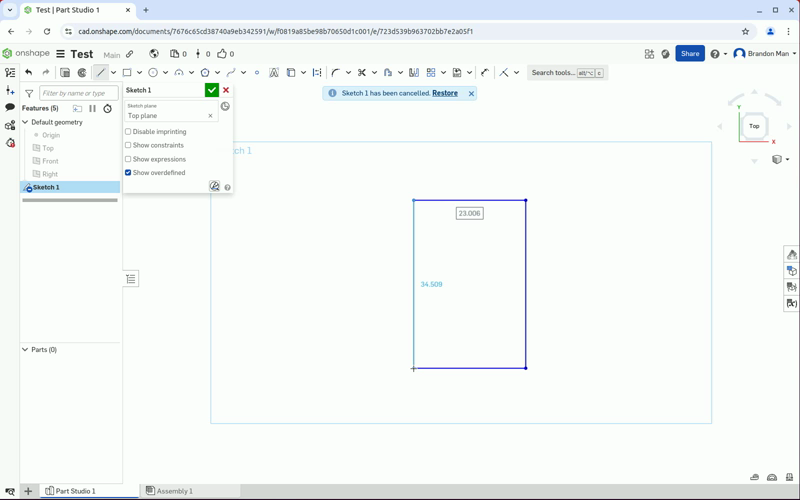
key(esc)
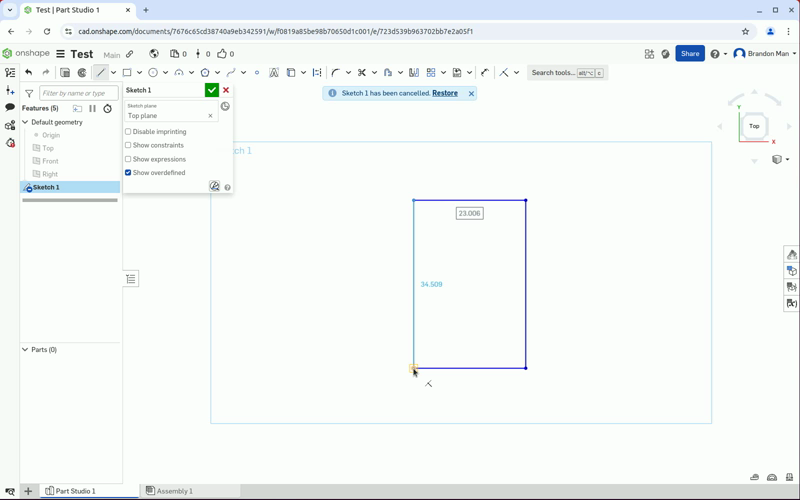
mouse_move(432, 341)
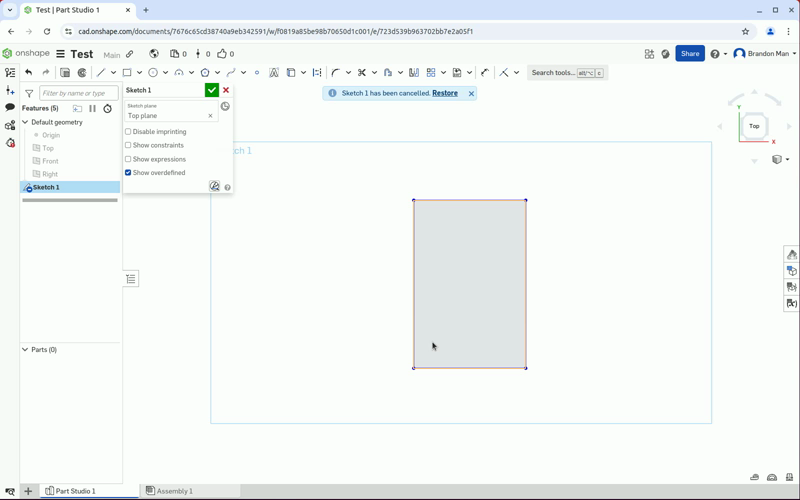
click(432, 341)
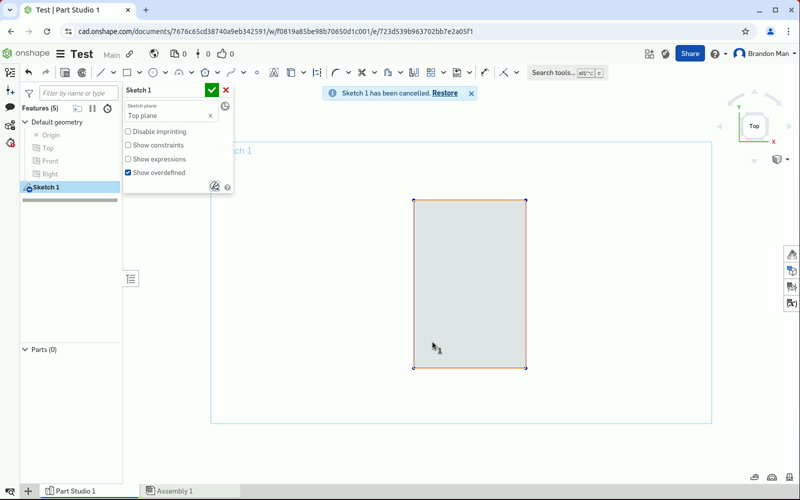
mouse_move(73, 352)
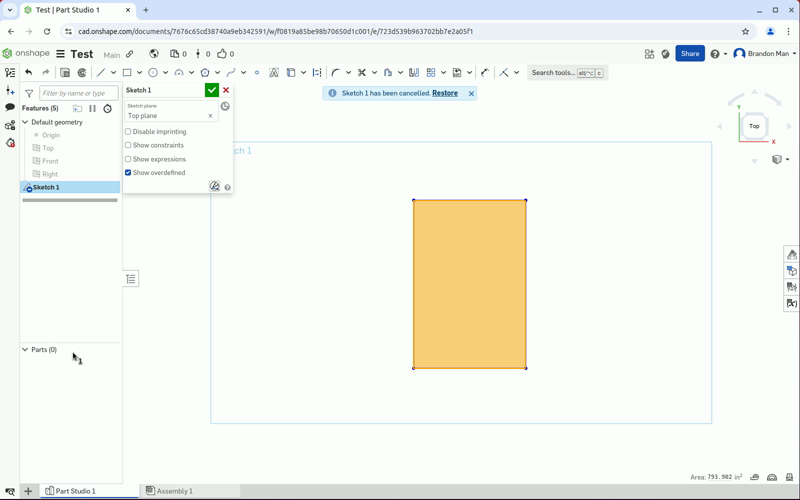
key(shift+y)
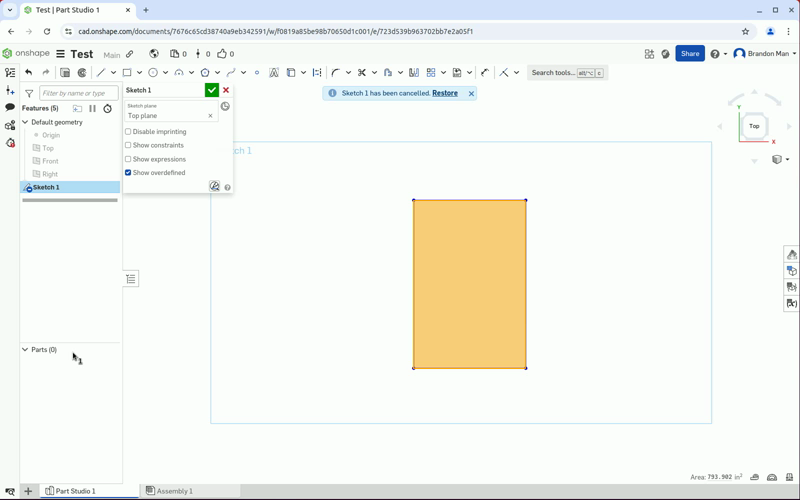
key(shift+e)
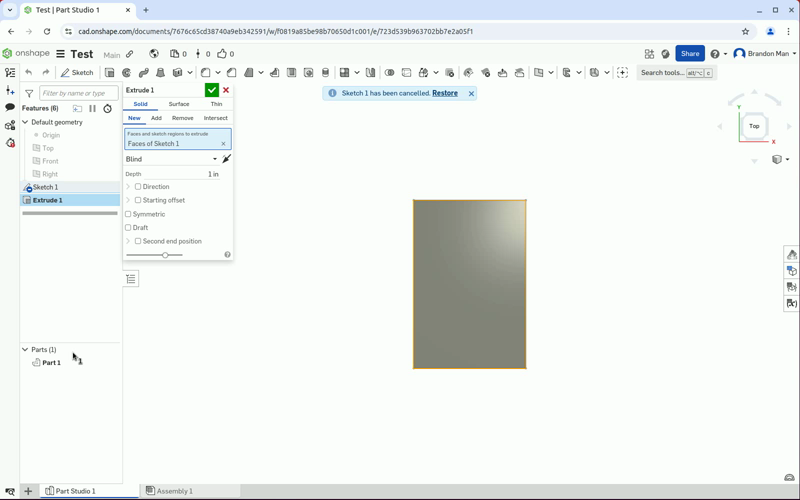
mouse_move(143, 106)
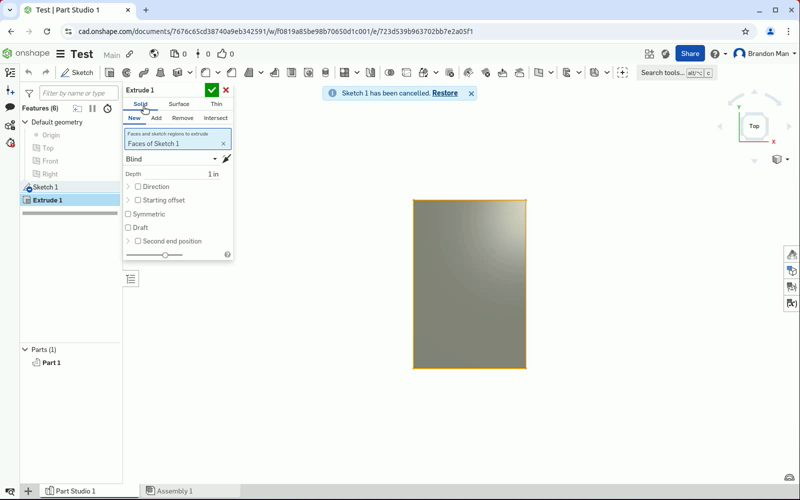
click(143, 106)
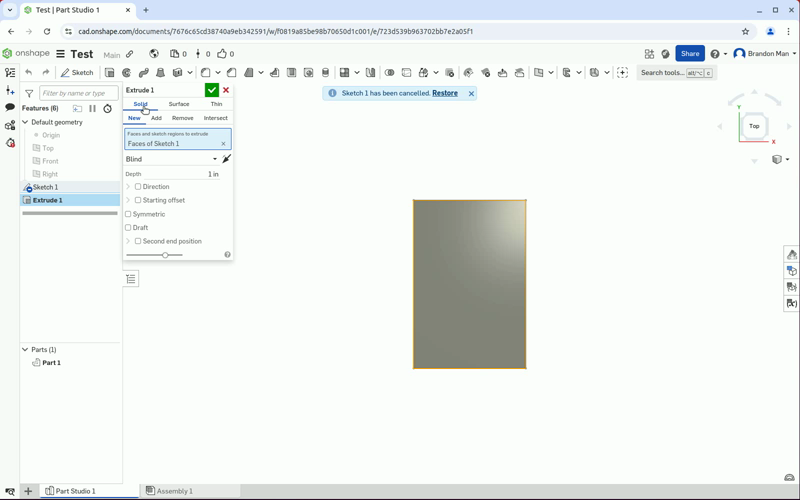
mouse_move(137, 120)
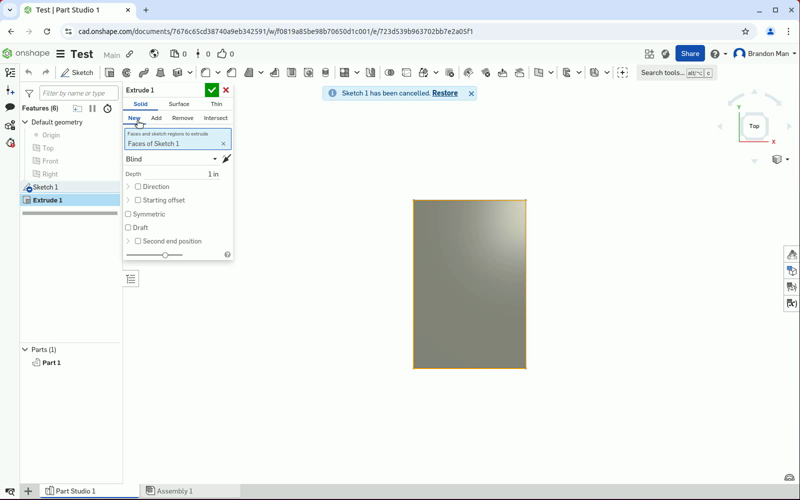
click(137, 120)
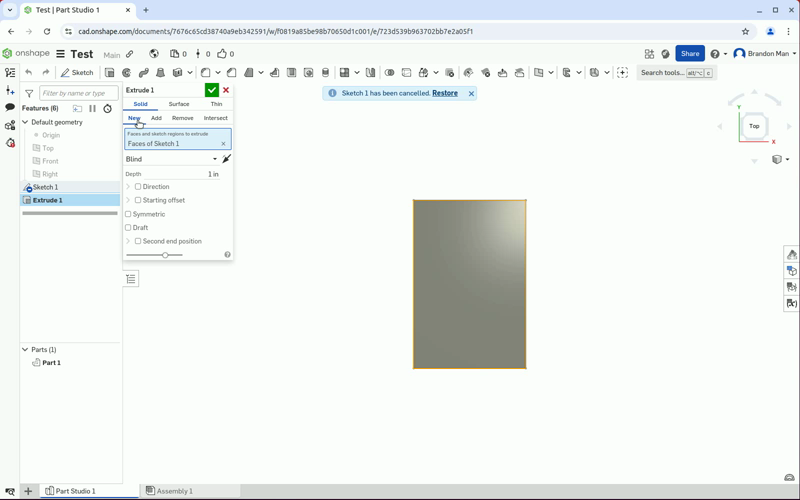
key(tab, 4)
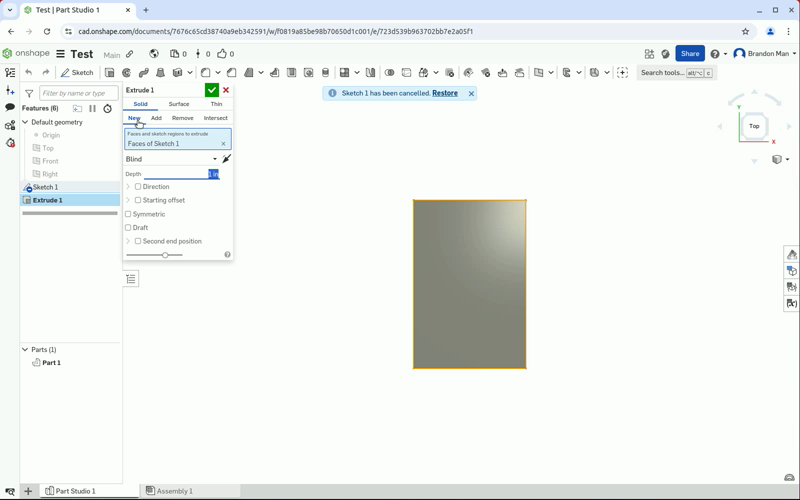
text(23.108)
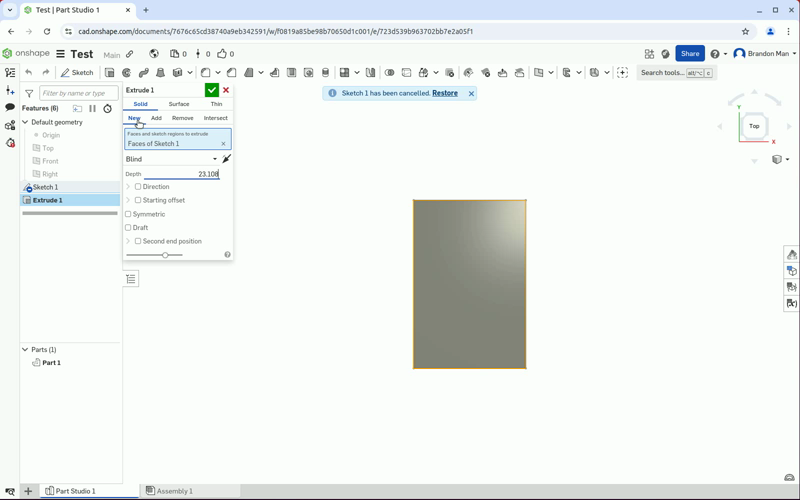
key(enter)
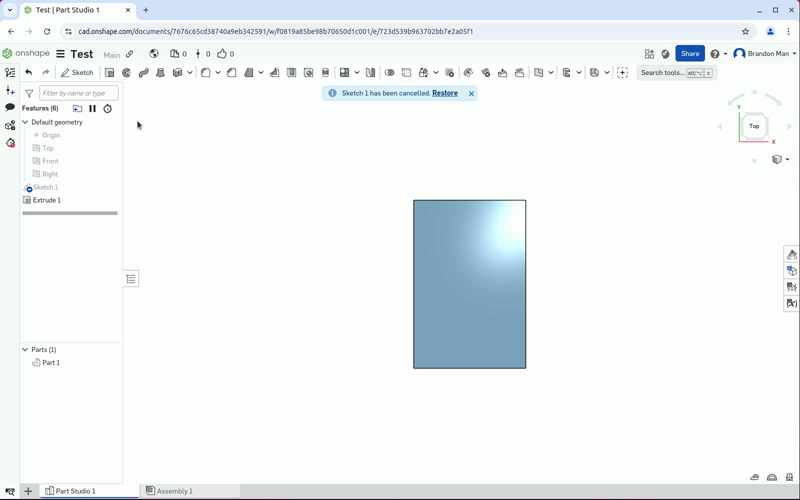
key(shift+h)
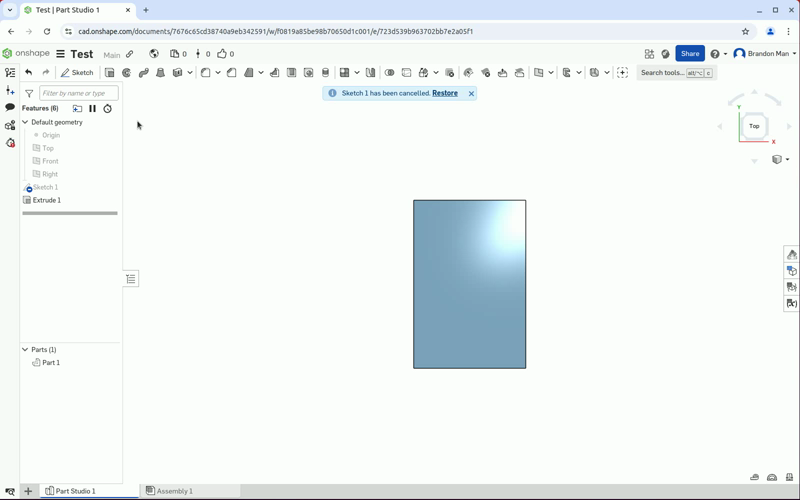
key(shift+h)
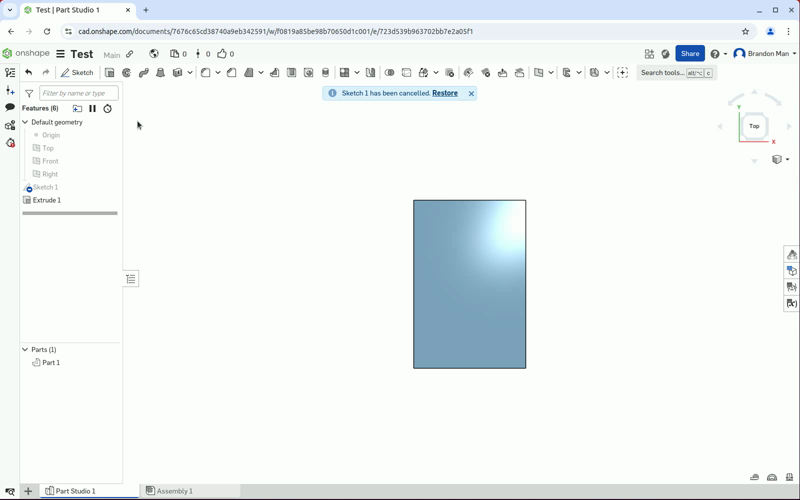
mouse_move(73, 189)
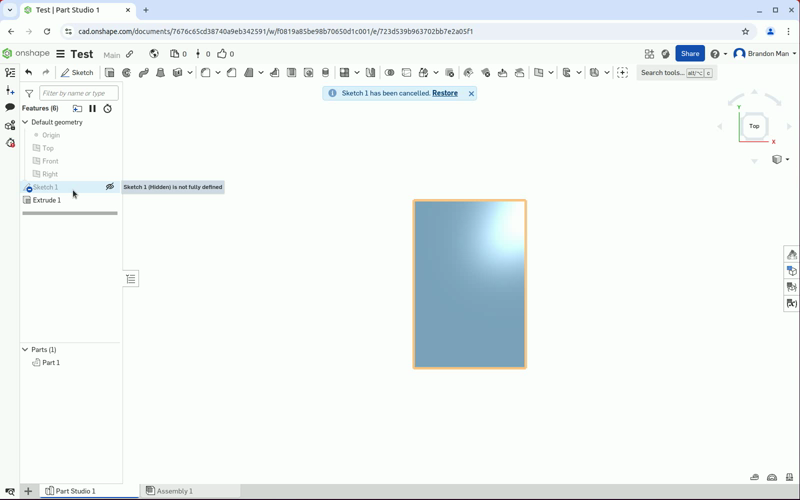
click(73, 189)
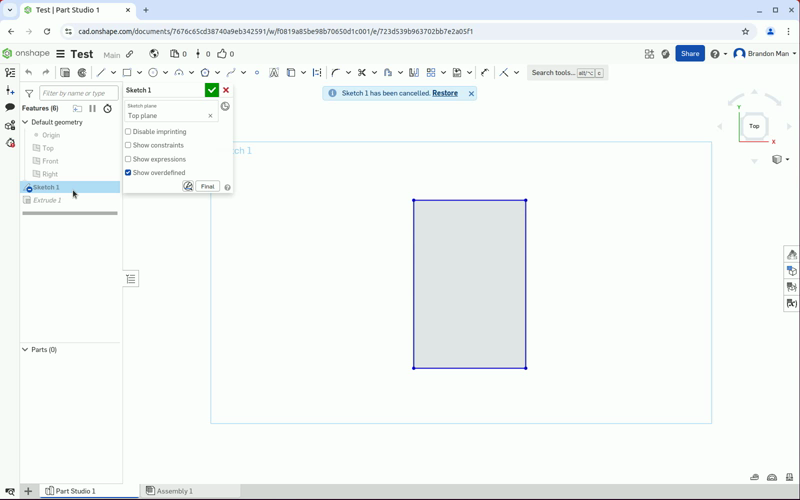
mouse_move(229, 92)
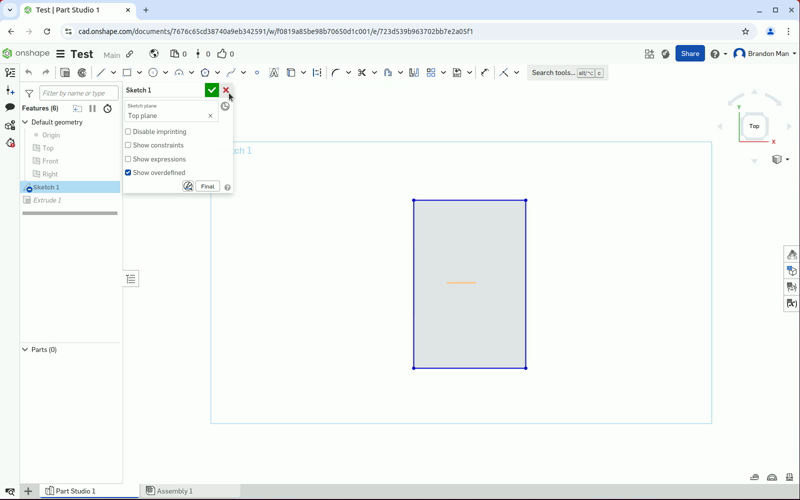
click(229, 92)
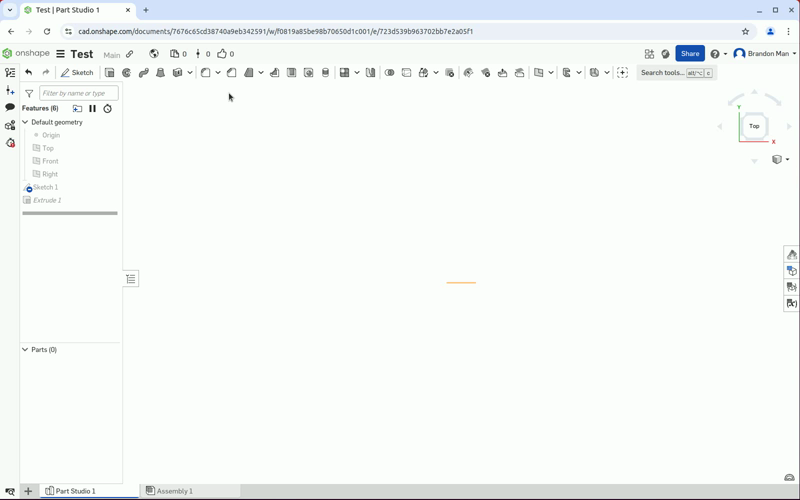
mouse_move(73, 352)
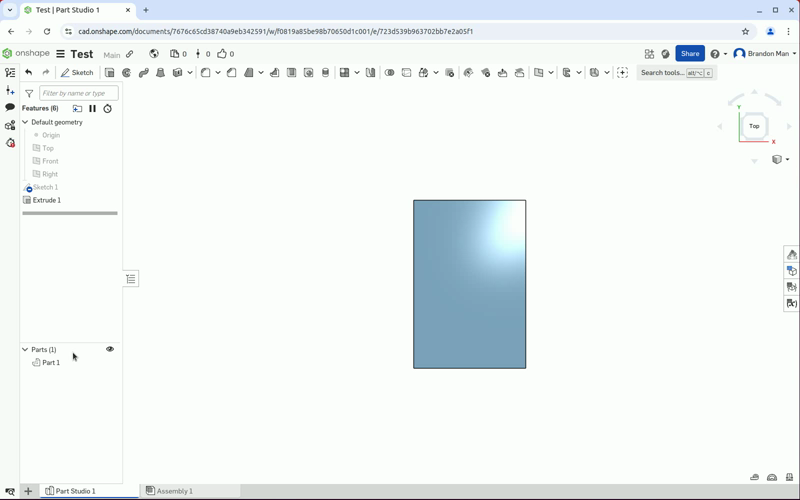
key(y)
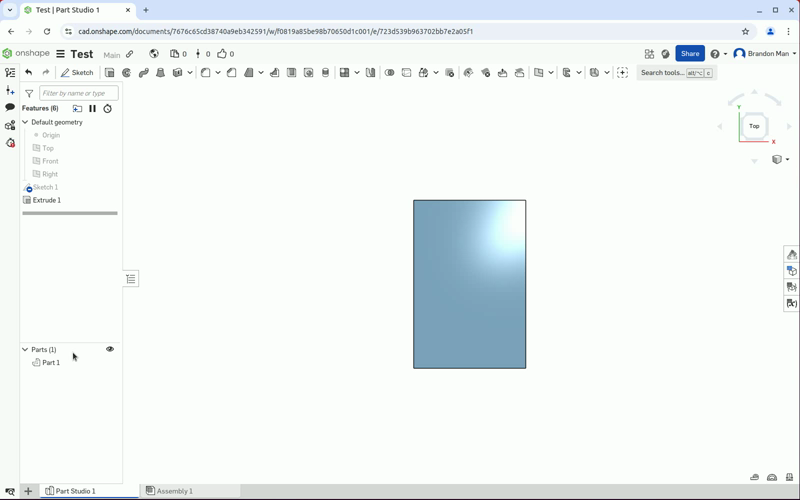
key(shift+p)
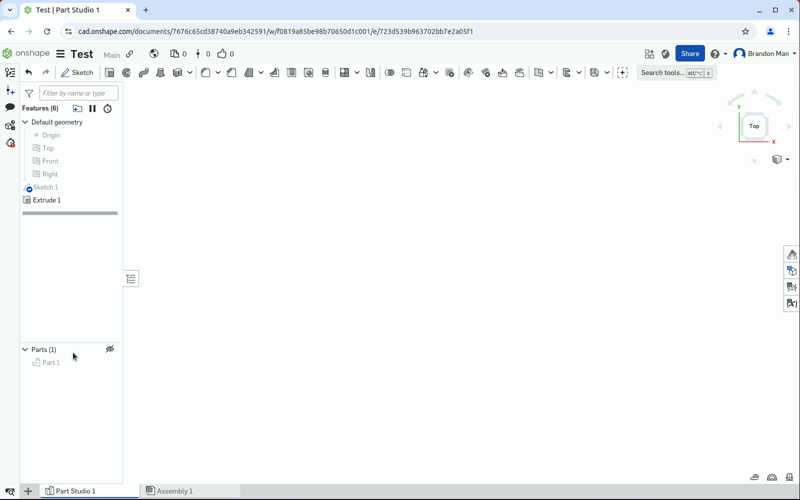
key(space)
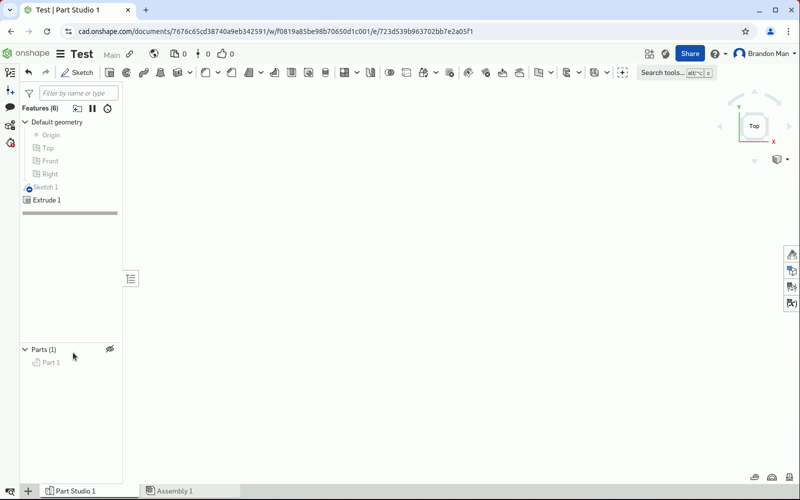
key_down(shift)
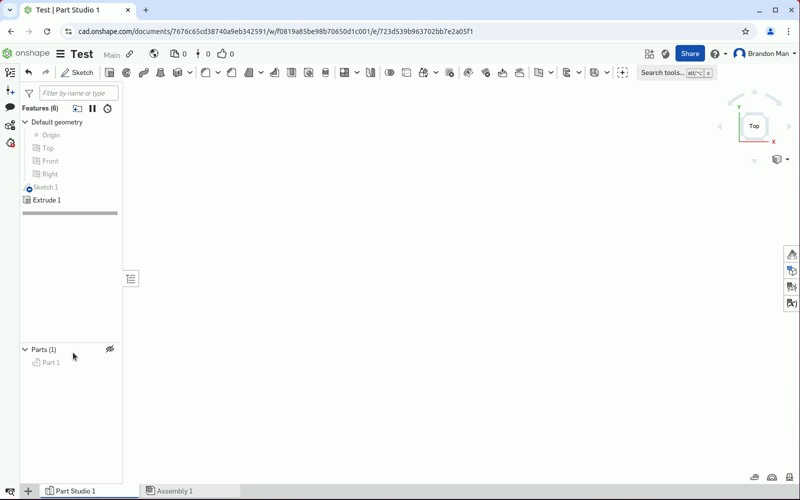
key(up)
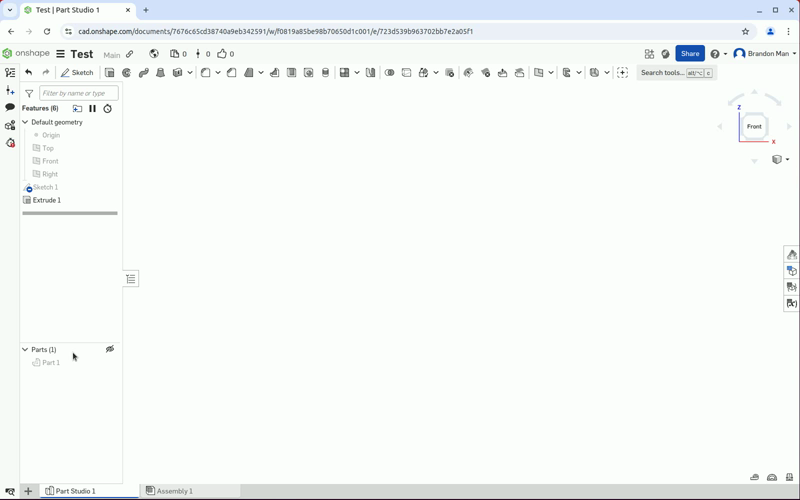
key_up(shift)
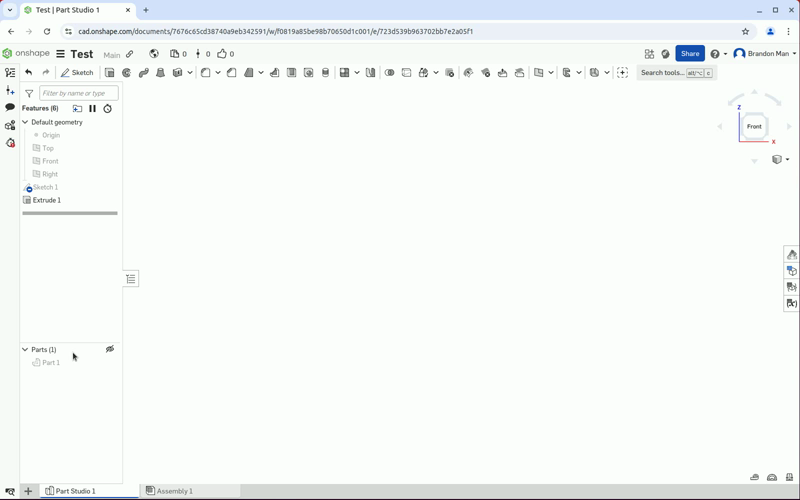
key(space)
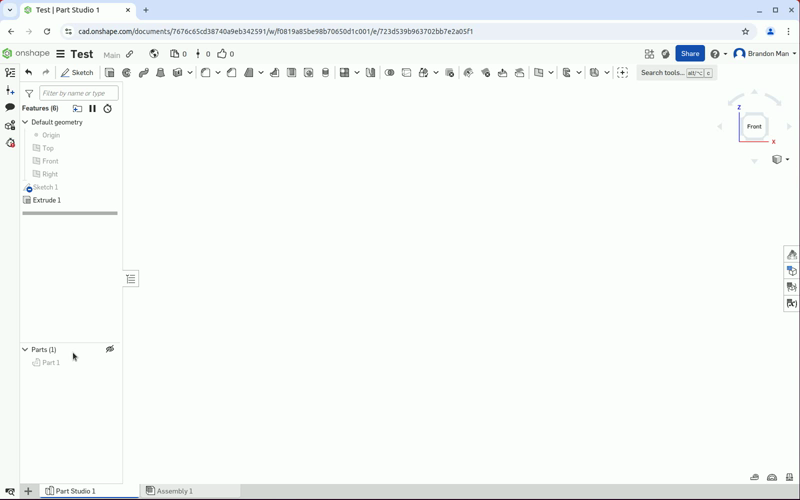
key_down(shift)
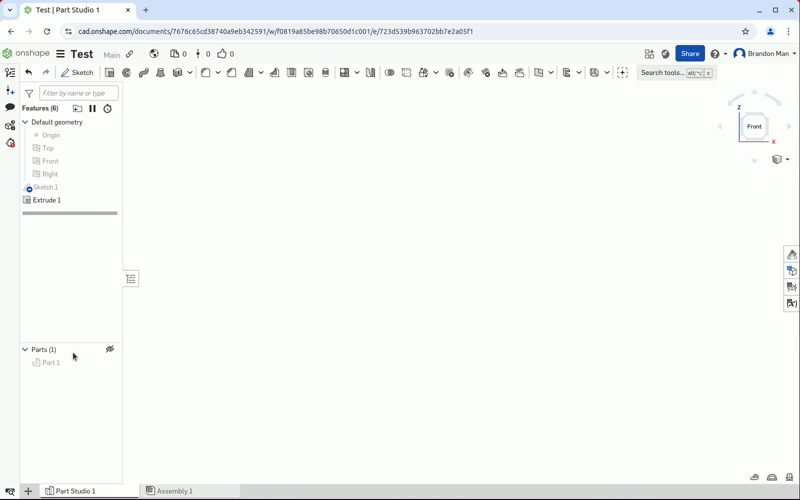
key(left)
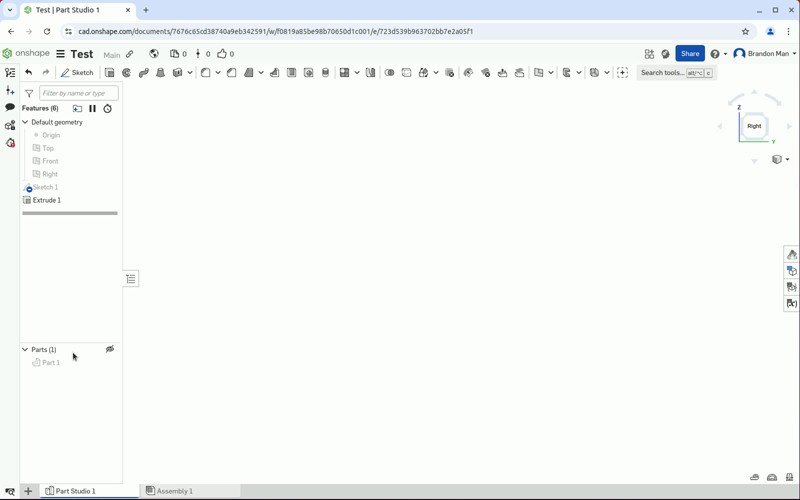
key_up(shift)
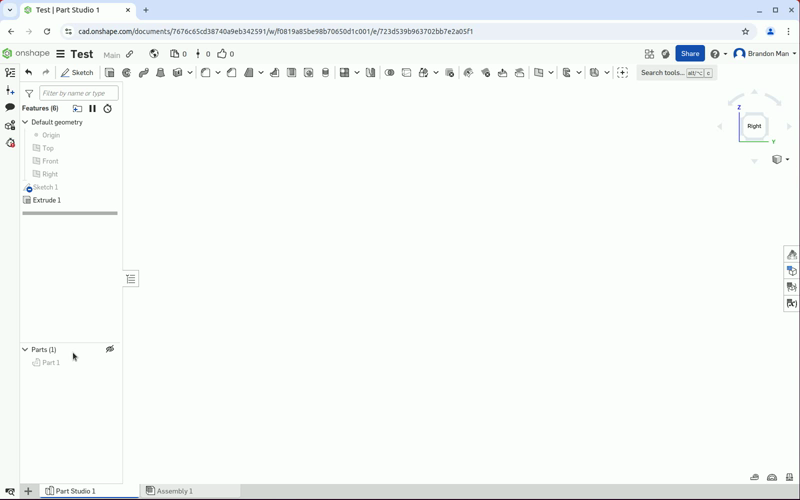
mouse_move(73, 352)
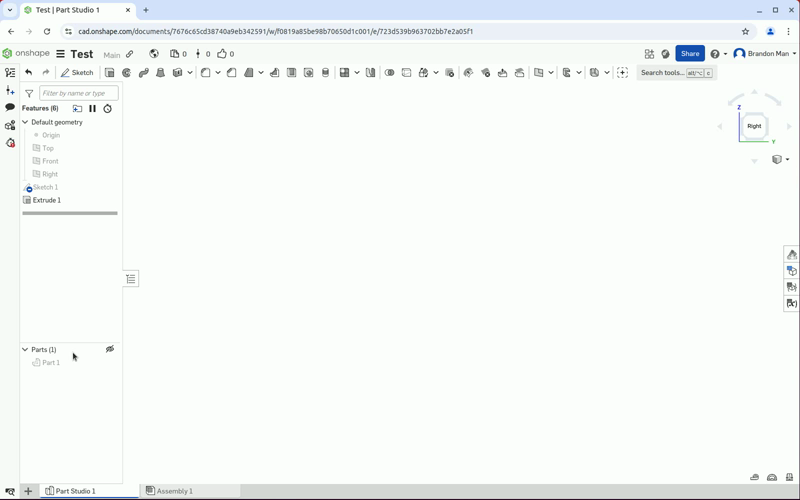
key(shift+y)
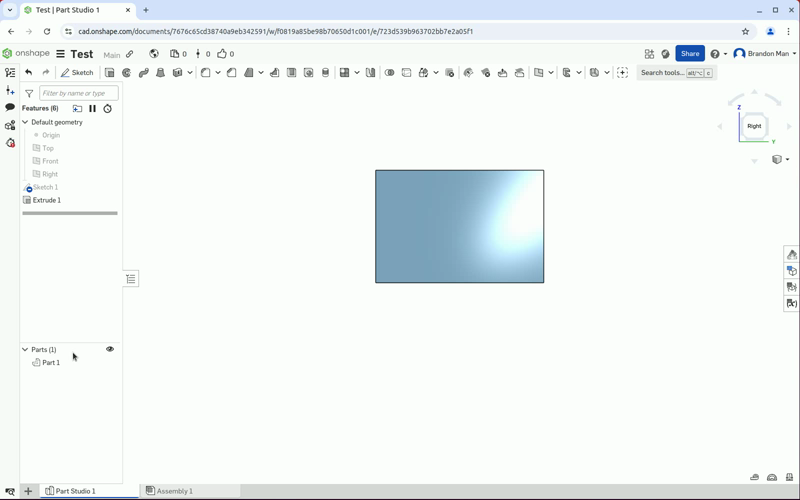
mouse_move(541, 75)
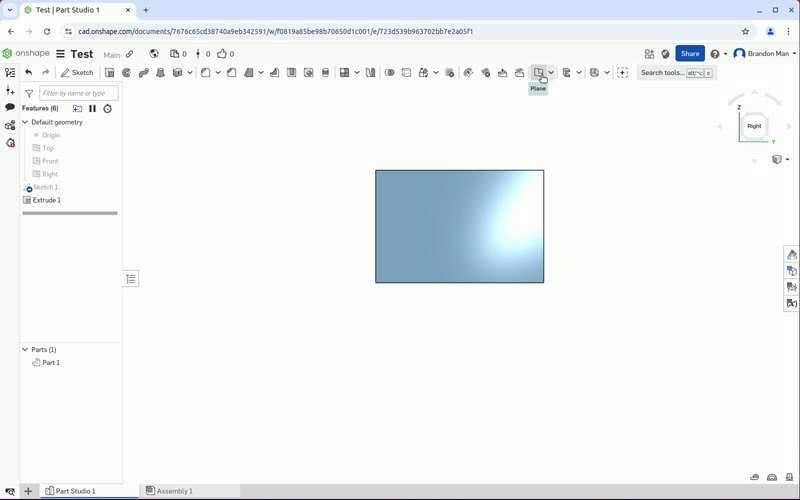
click(541, 75)
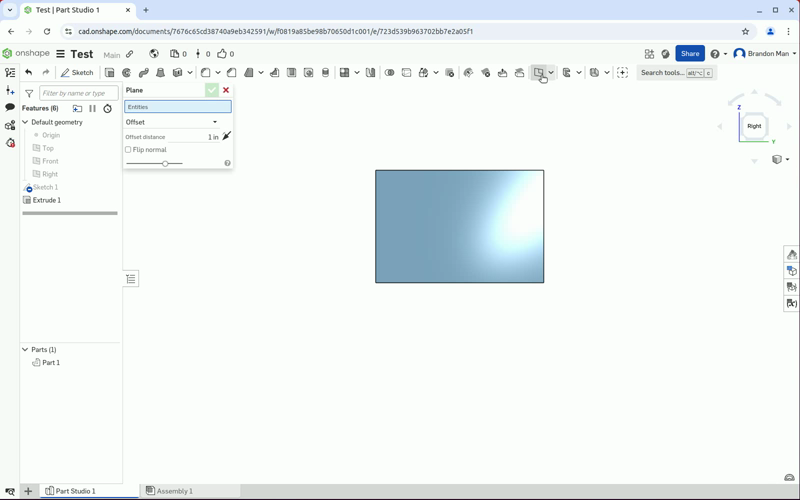
mouse_move(73, 176)
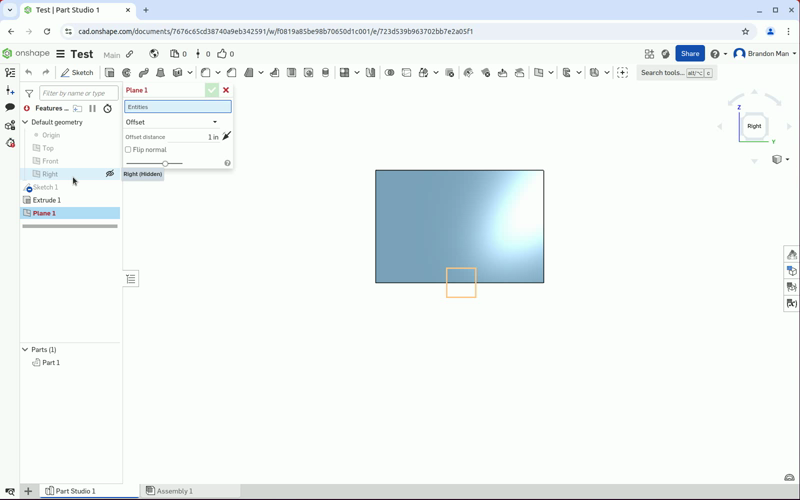
click(73, 176)
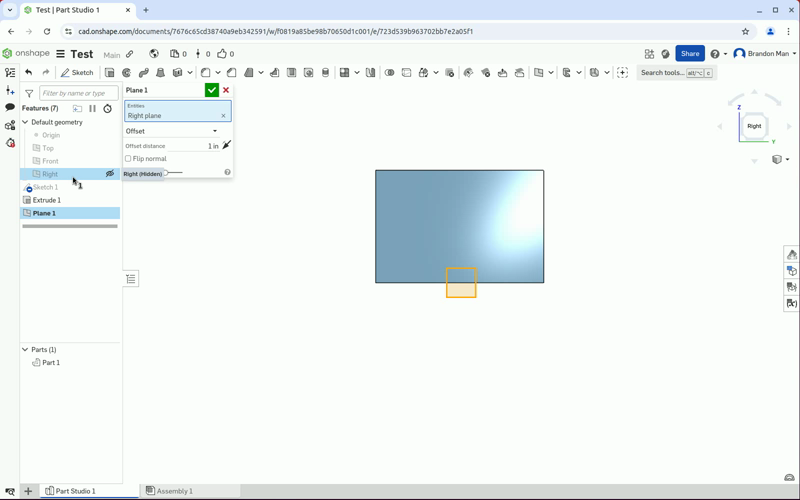
key(tab, 2)
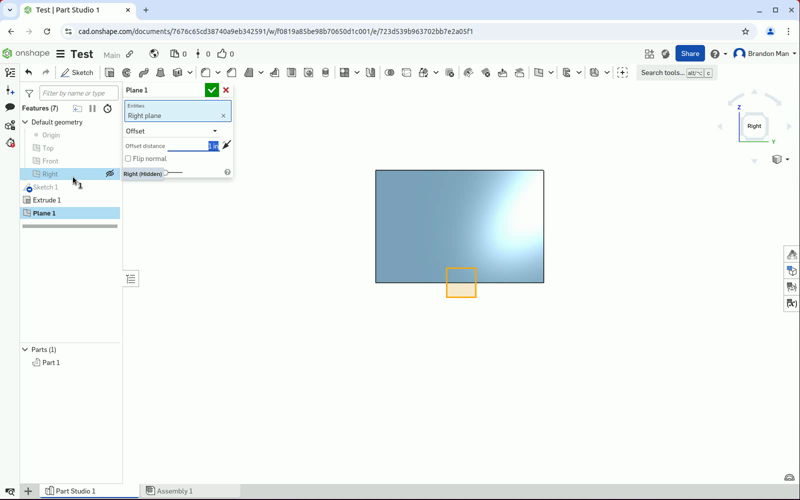
text(13.495)
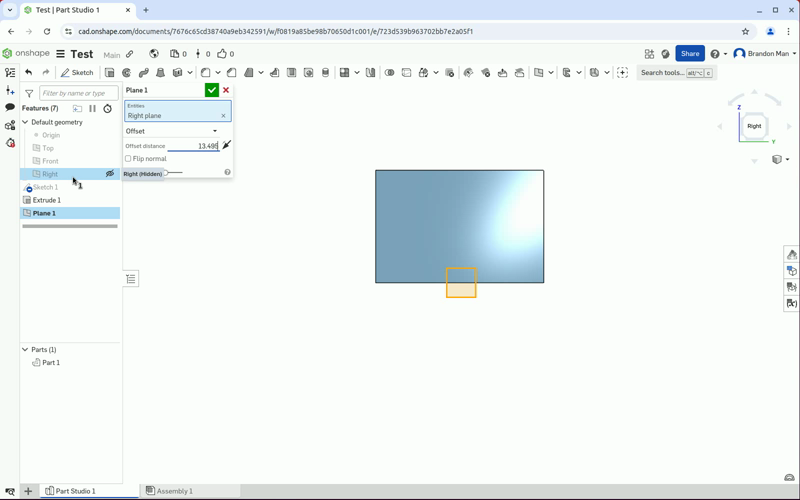
key(enter, 2)
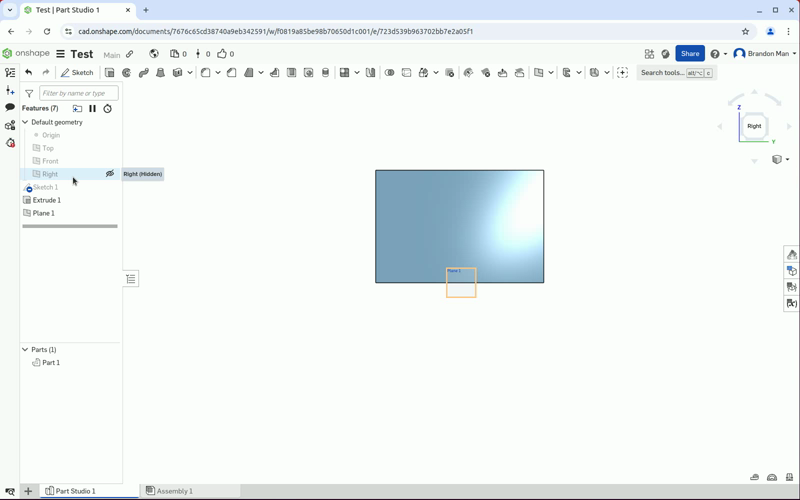
key(shift+s)
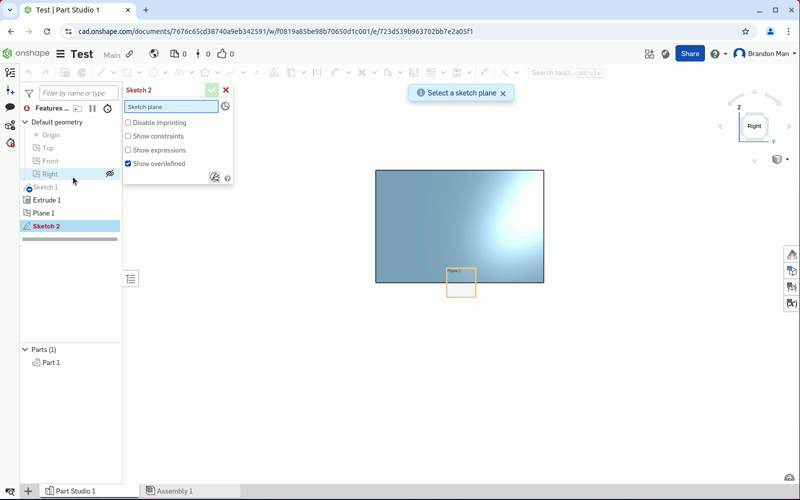
mouse_move(73, 215)
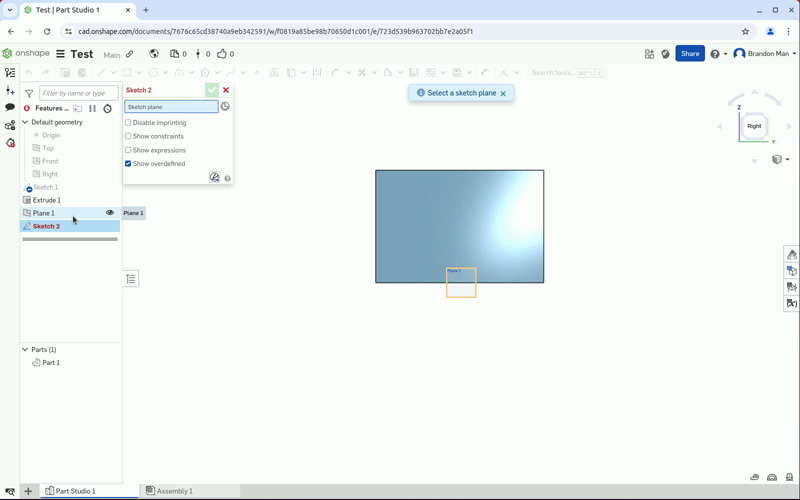
click(73, 215)
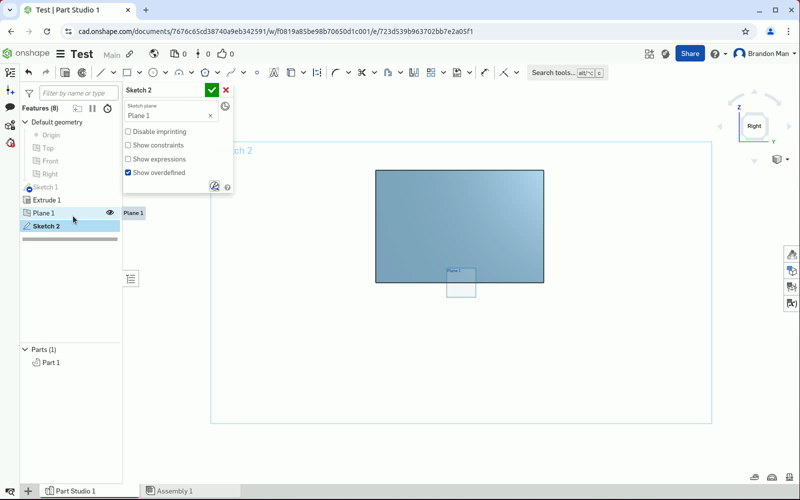
mouse_move(73, 352)
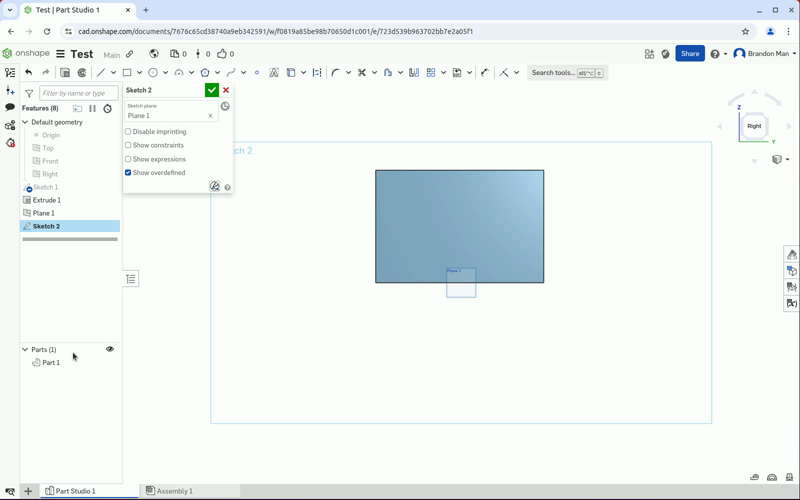
key(y)
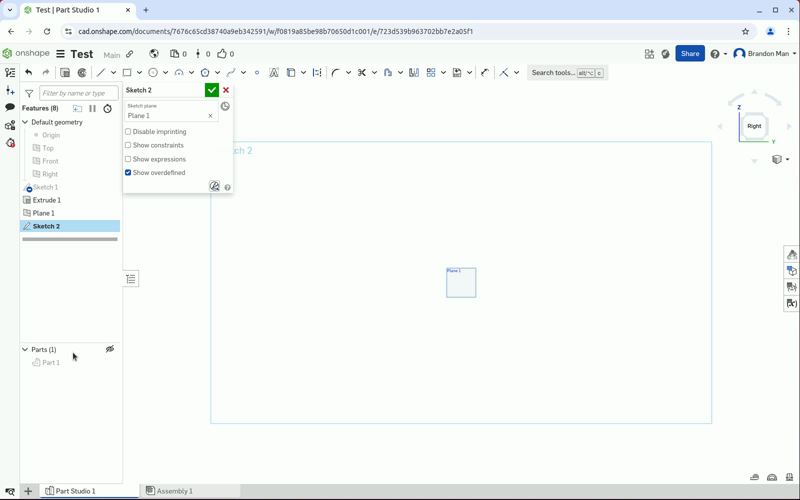
key(l)
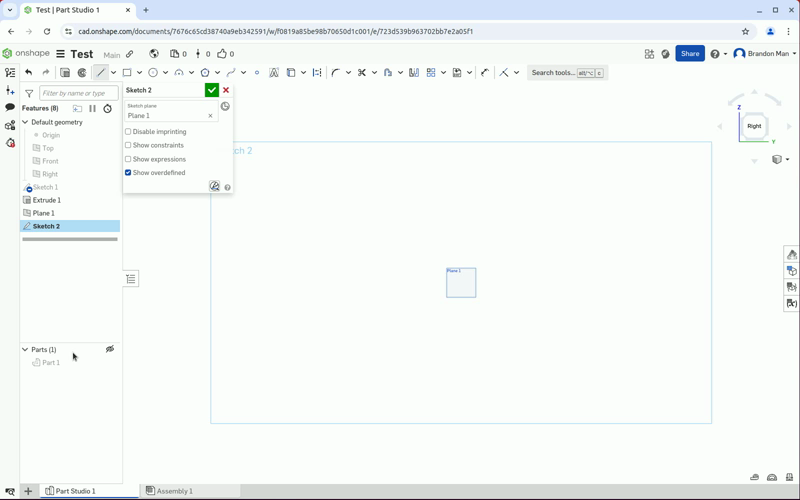
key_down(shift)
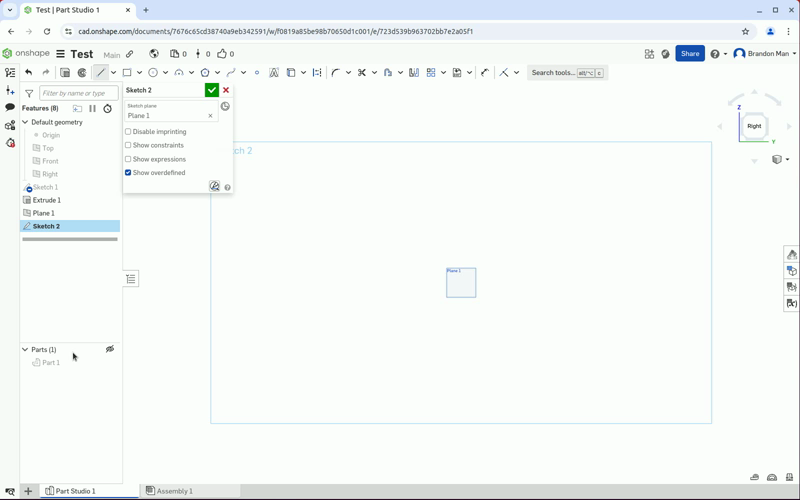
mouse_move(375, 274)
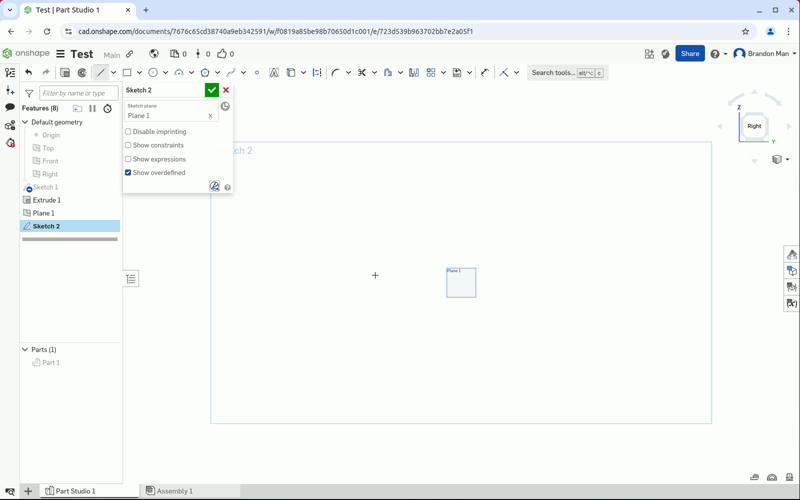
click(375, 274)
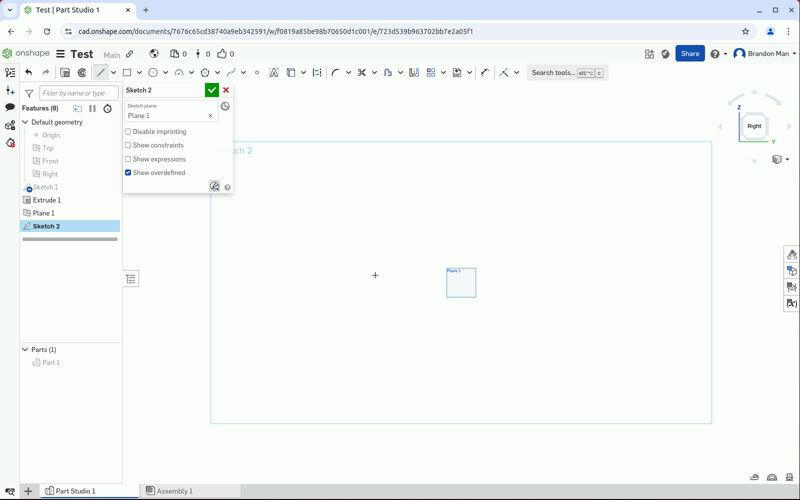
key_up(shift)
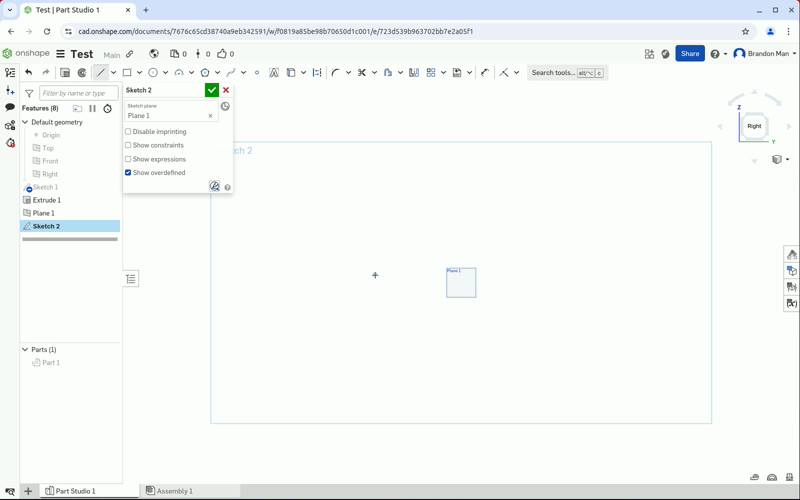
key_down(shift)
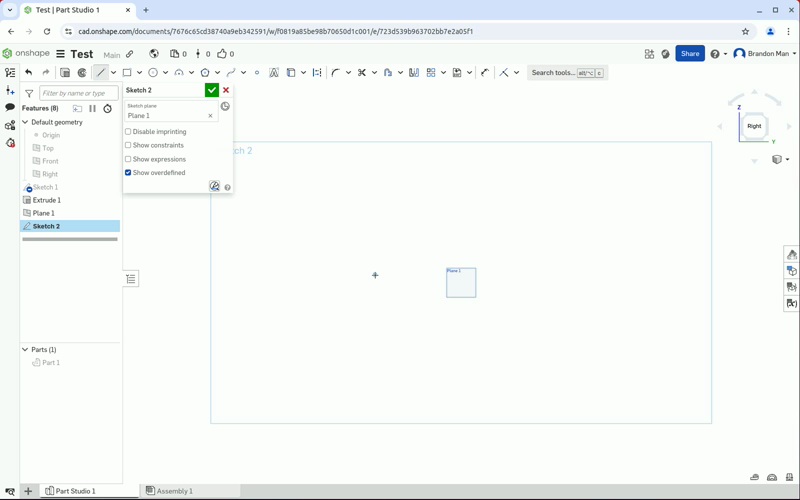
mouse_move(459, 274)
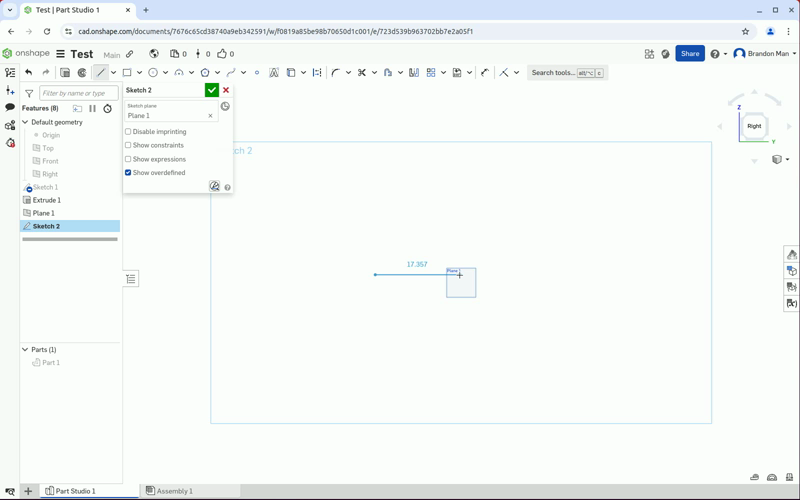
click(459, 274)
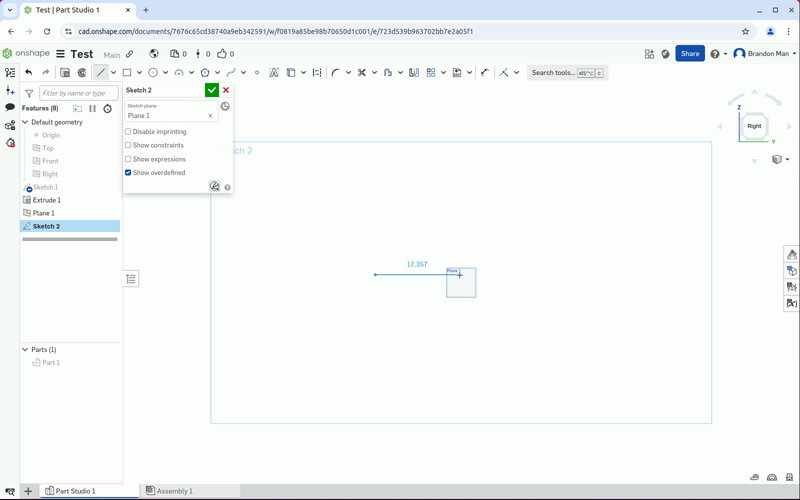
key_up(shift)
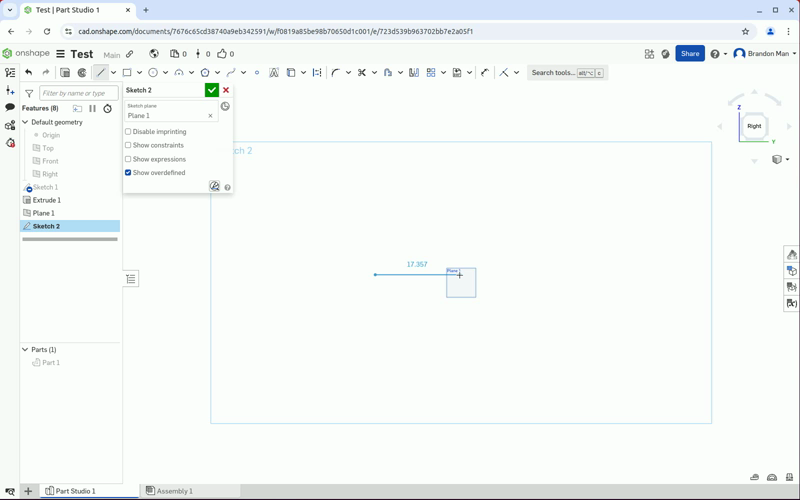
key_down(shift)
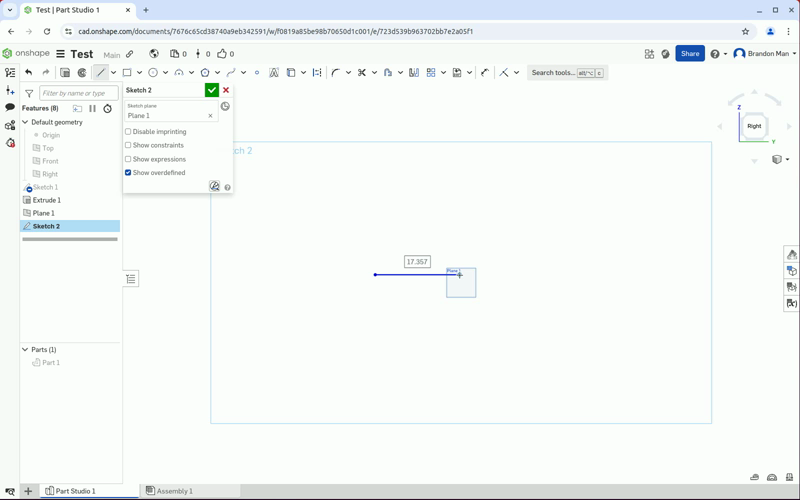
mouse_move(489, 274)
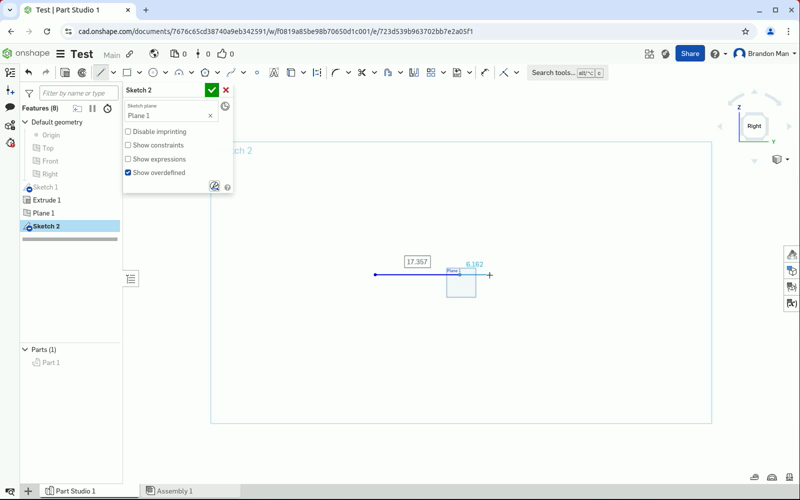
mouse_move(459, 271)
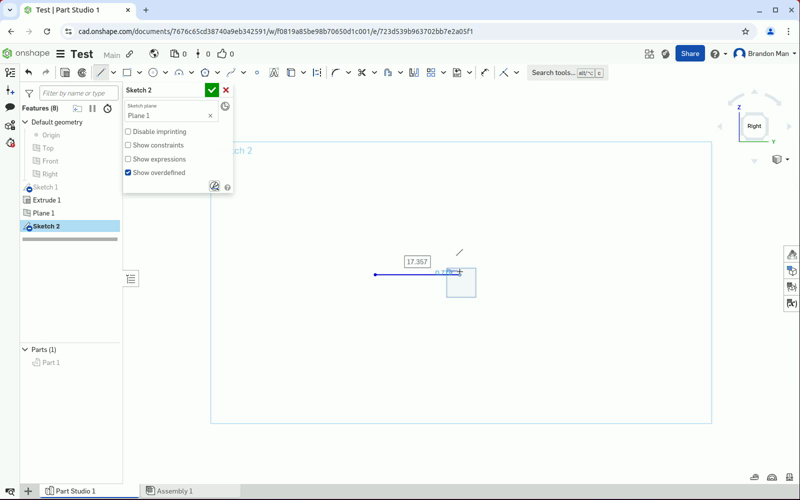
scroll(6)
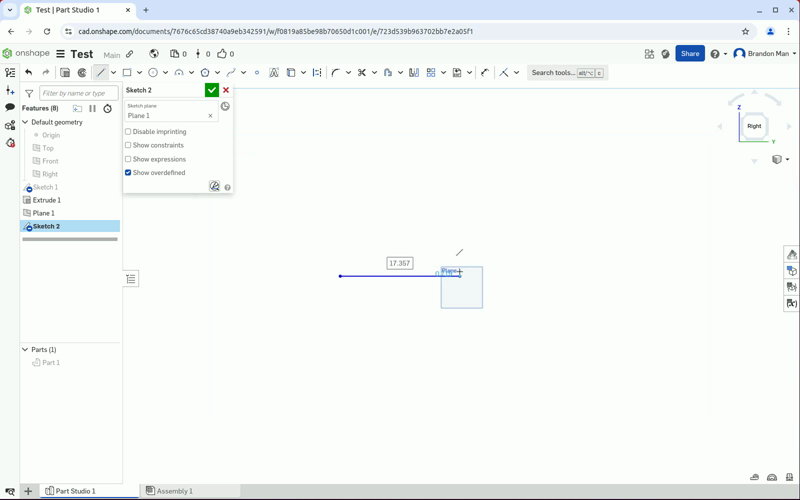
scroll(6)
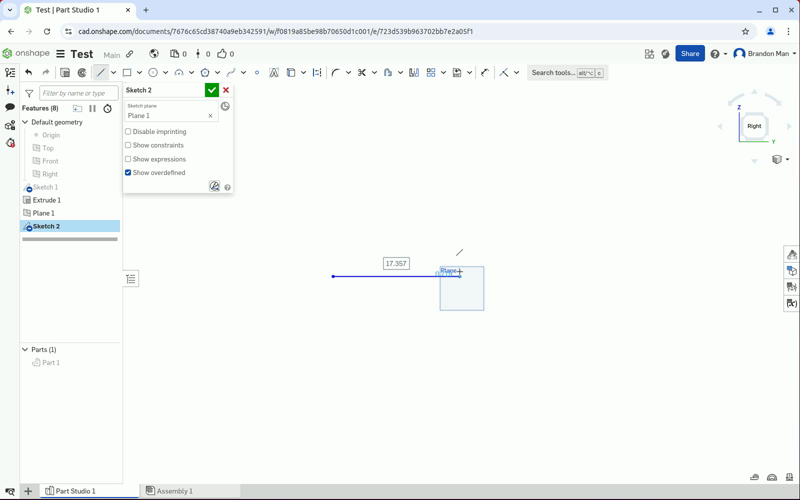
scroll(6)
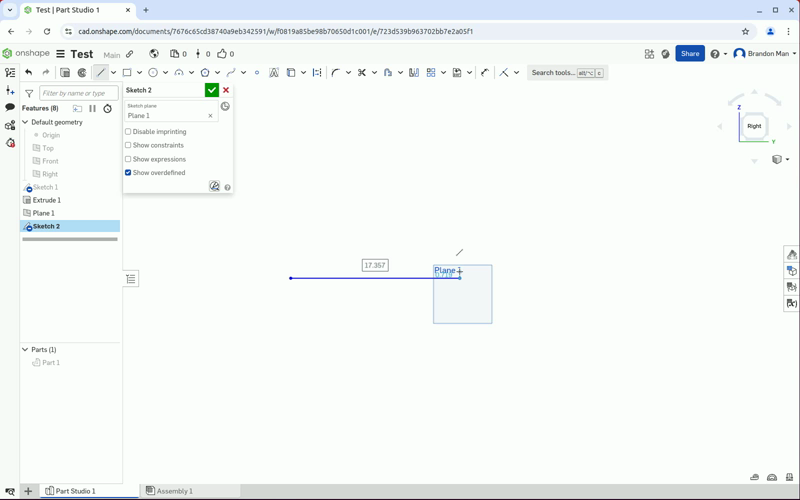
scroll(6)
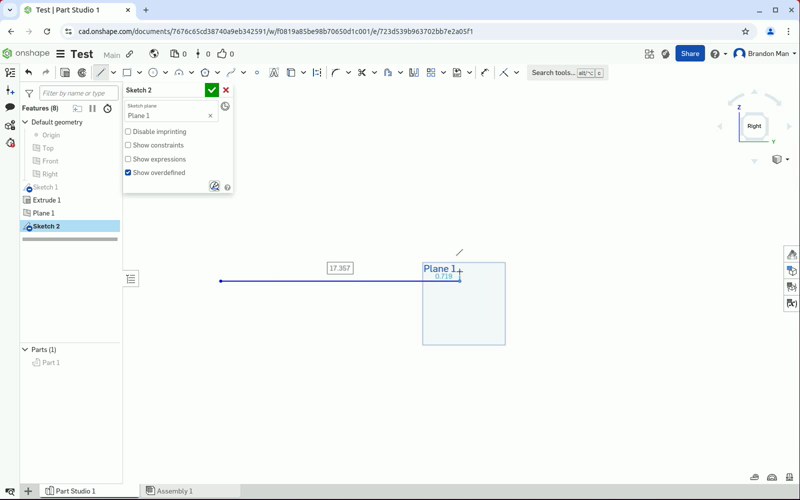
scroll(6)
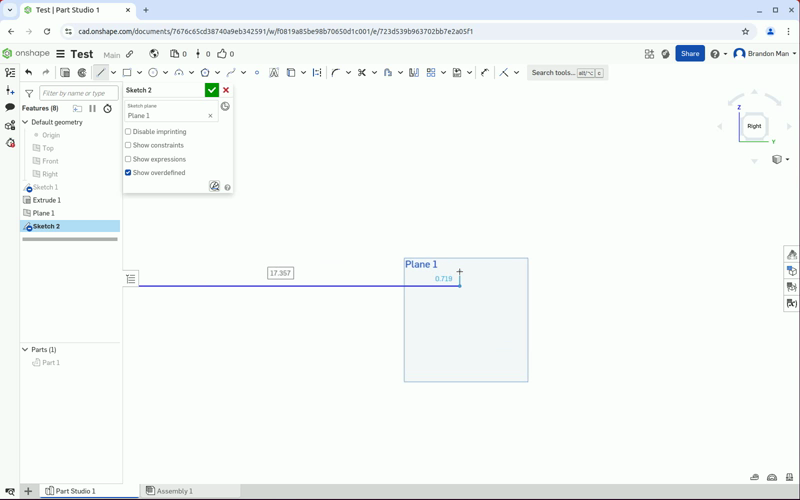
scroll(6)
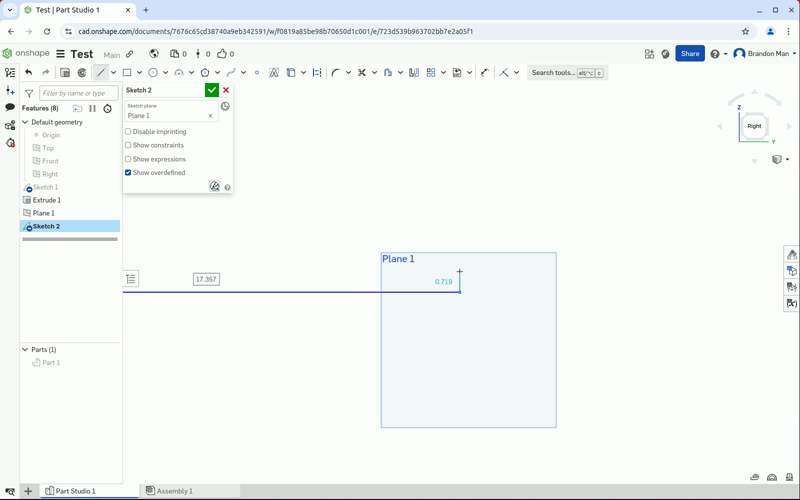
scroll(6)
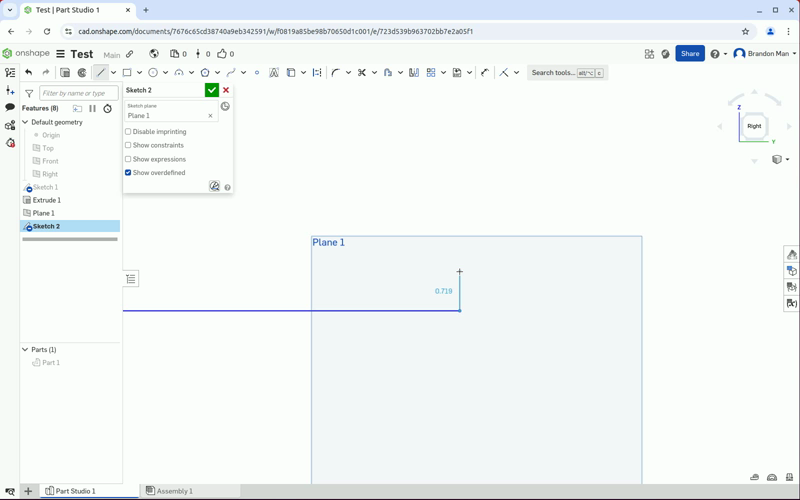
click(459, 271)
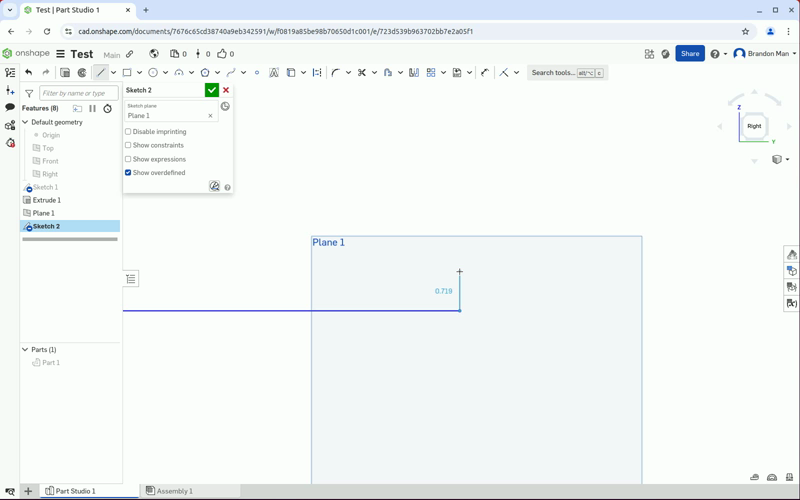
scroll(-6)
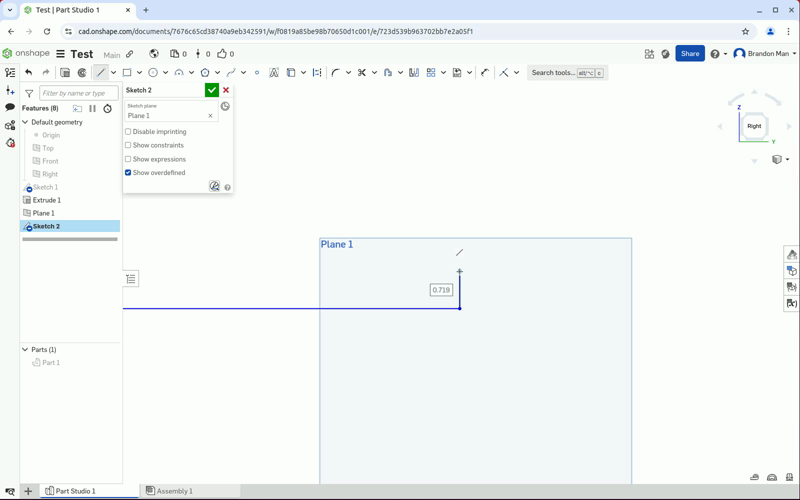
scroll(-6)
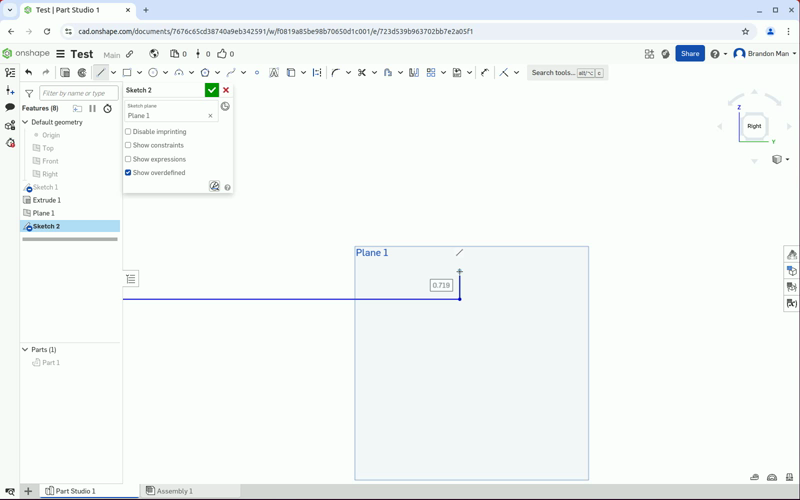
scroll(-6)
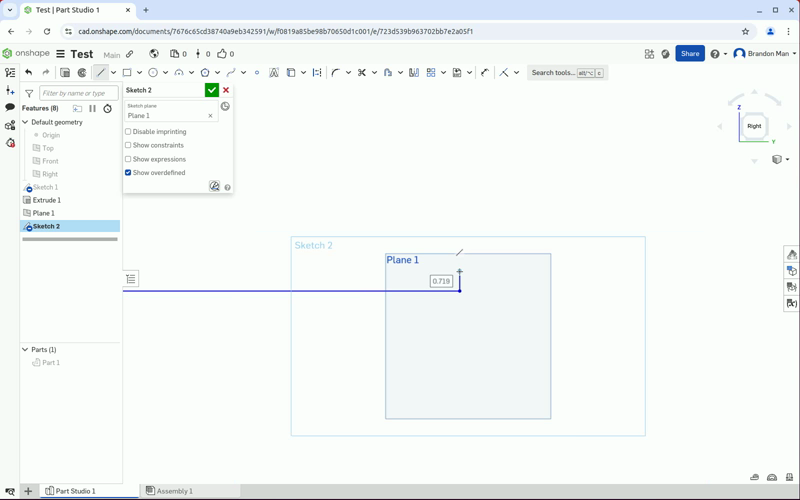
scroll(-6)
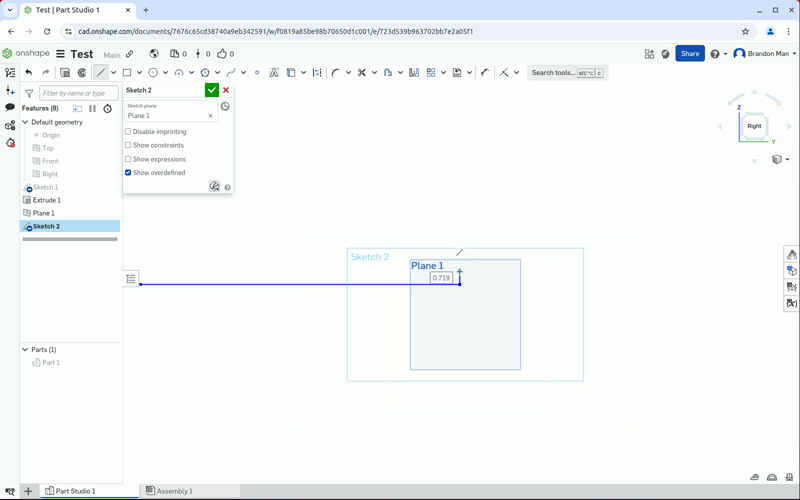
scroll(-6)
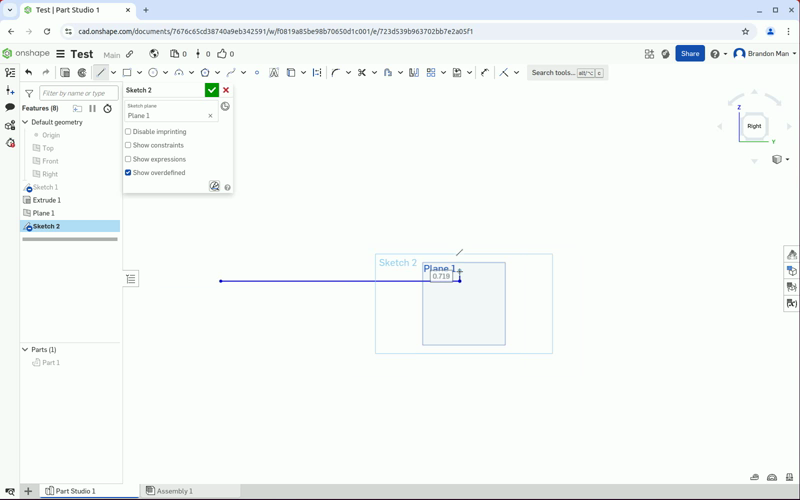
scroll(-6)
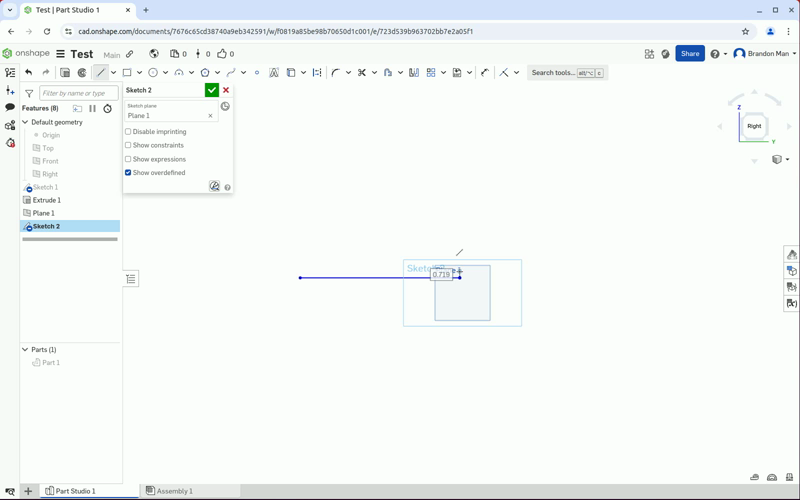
scroll(-6)
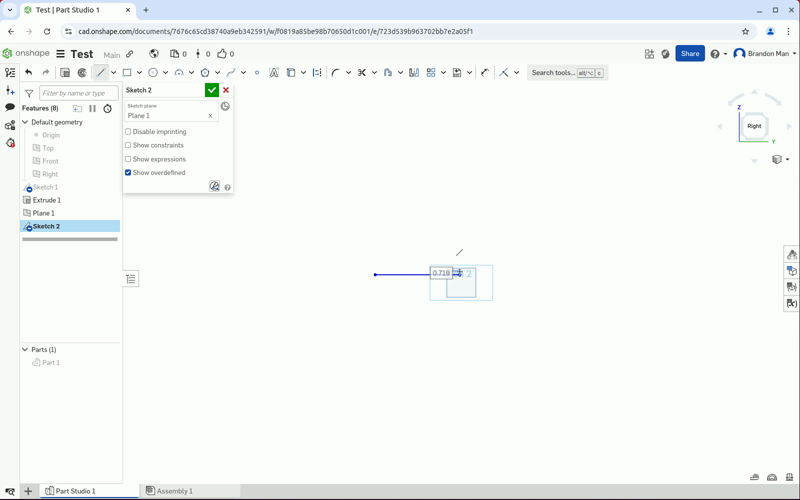
key_up(shift)
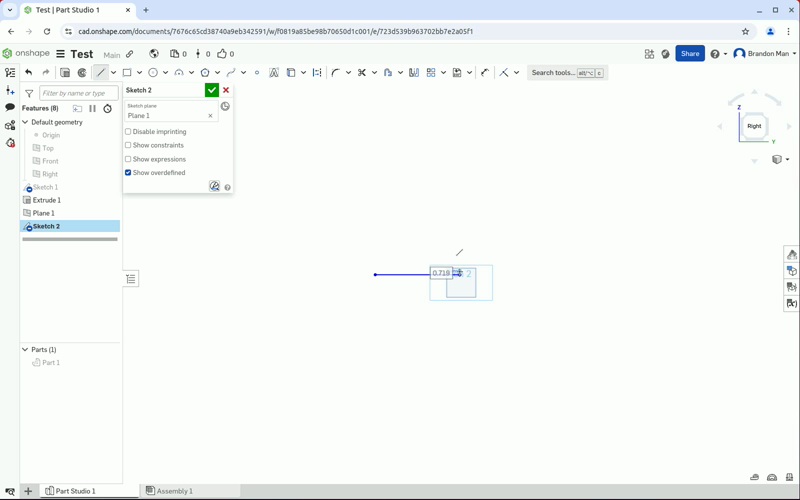
key(esc)
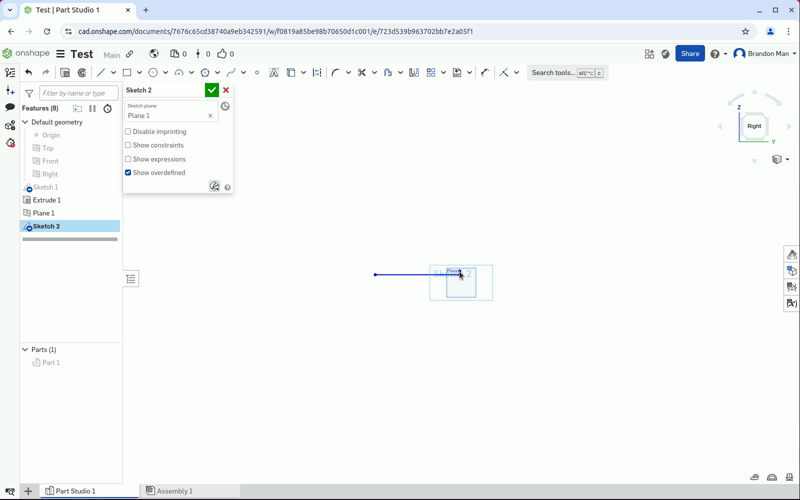
key(a)
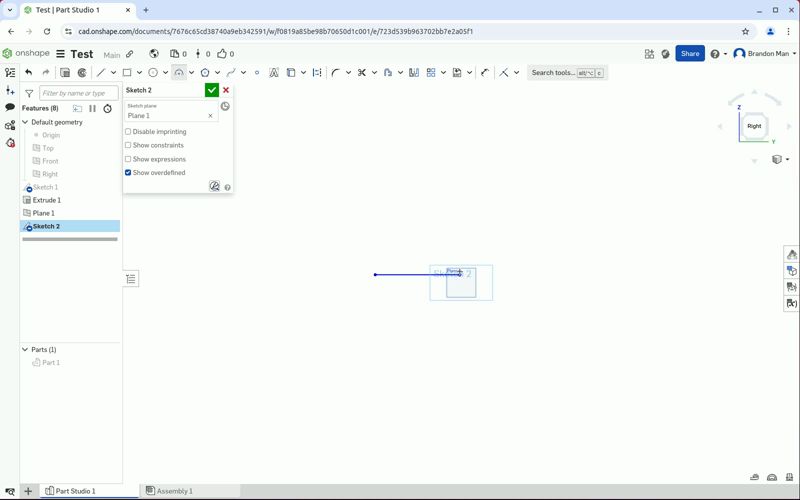
mouse_move(459, 271)
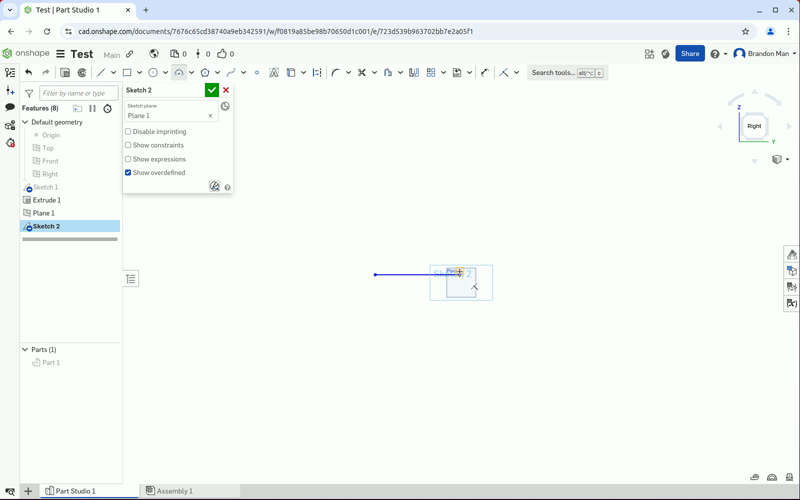
scroll(6)
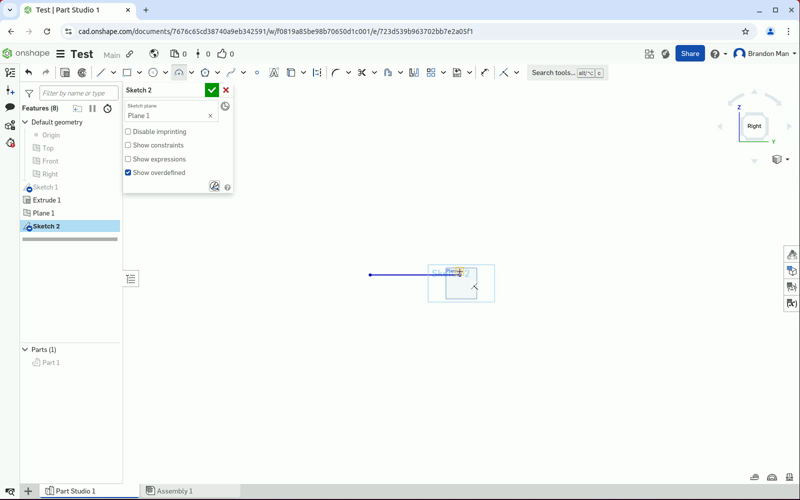
scroll(6)
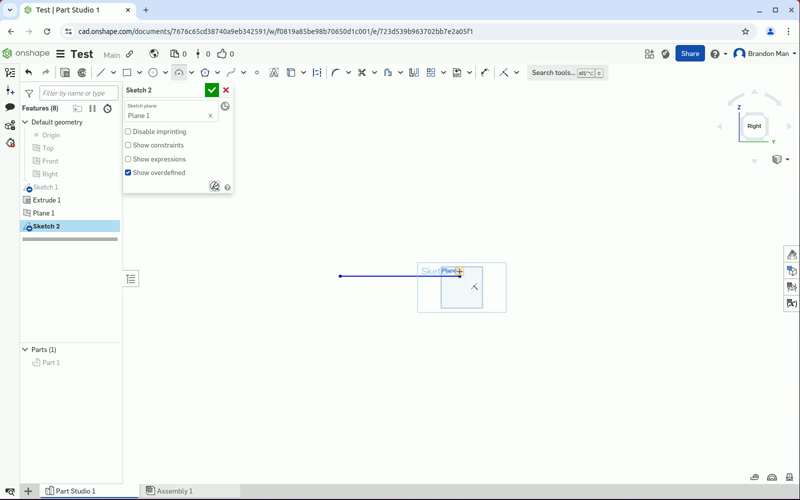
scroll(6)
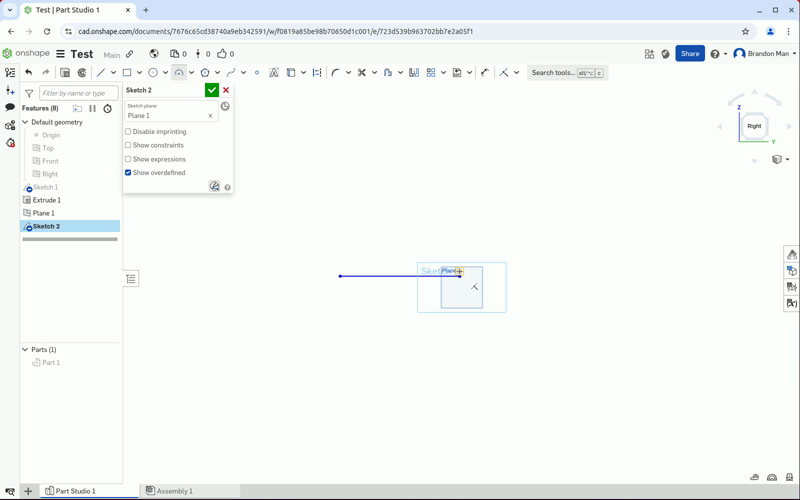
scroll(6)
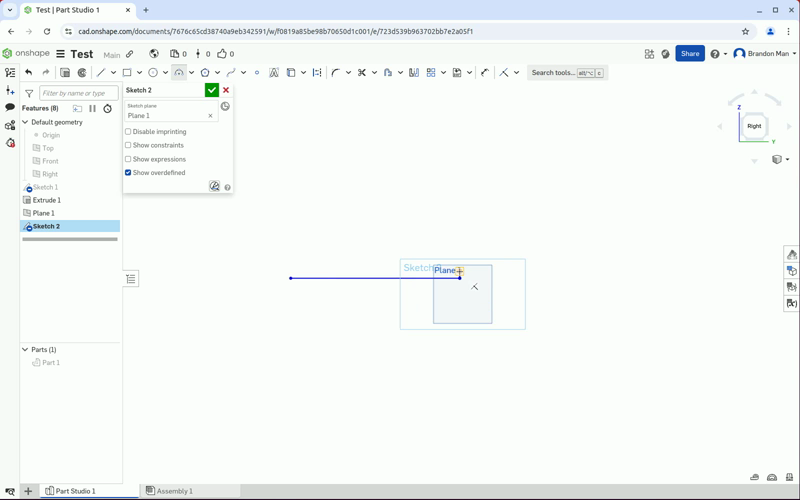
scroll(6)
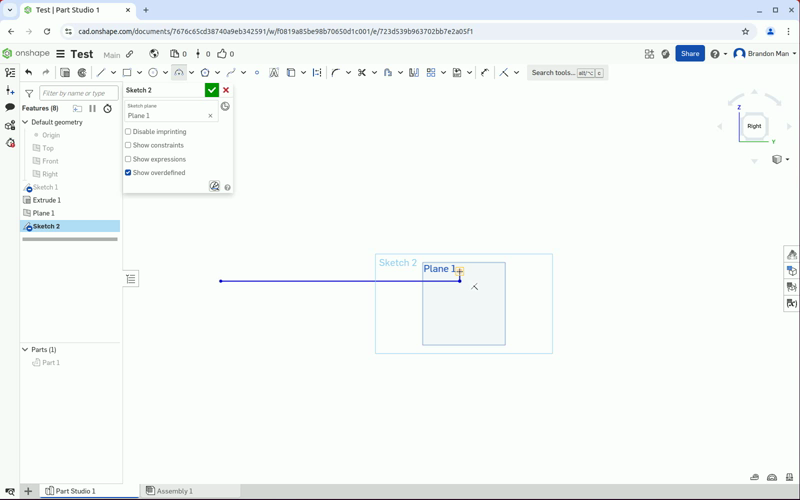
scroll(6)
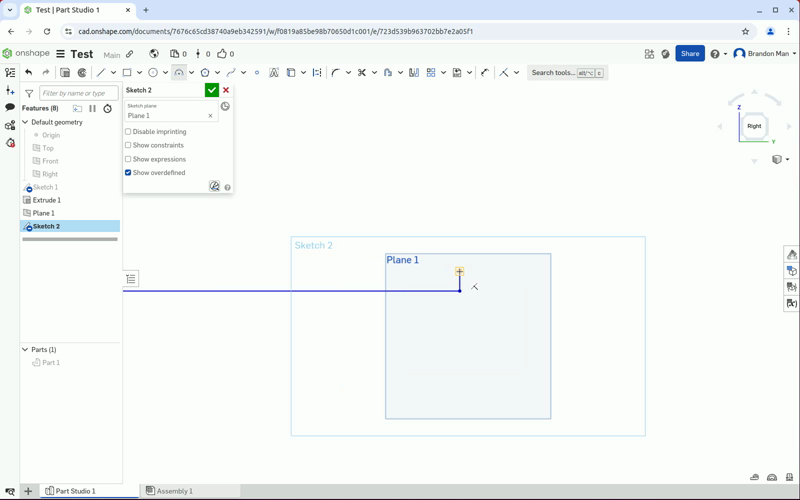
scroll(6)
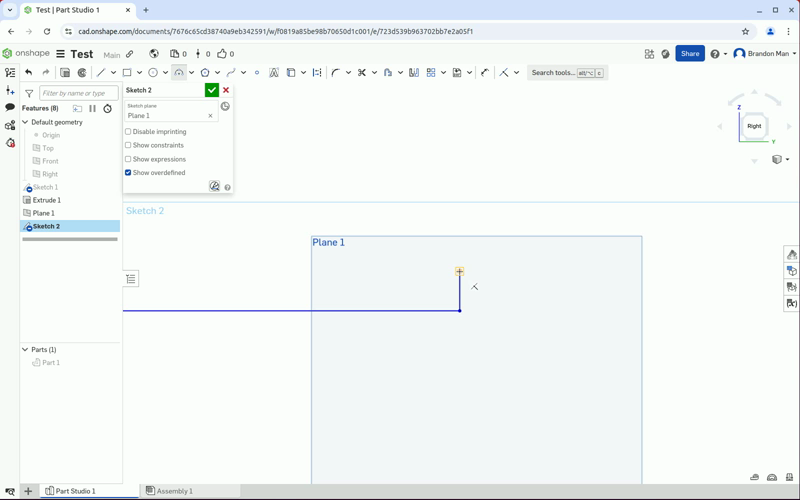
click(459, 271)
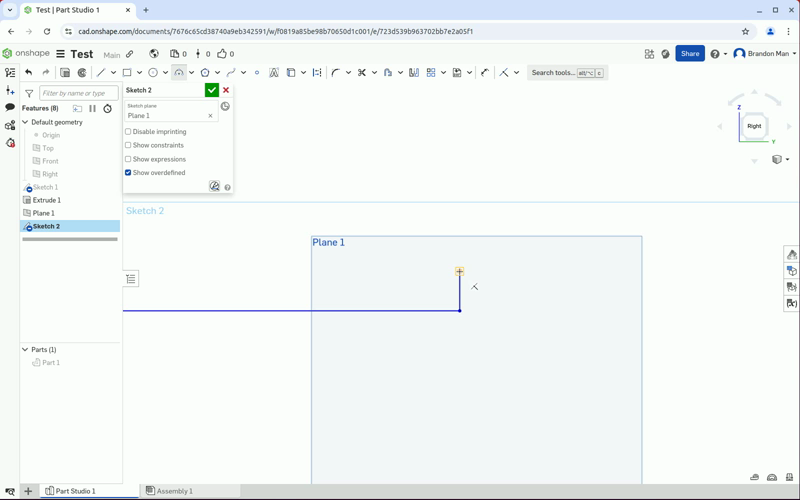
scroll(-6)
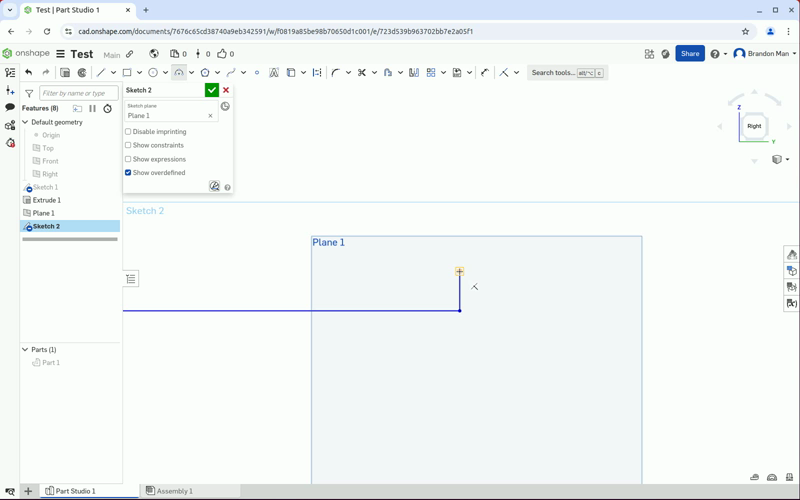
scroll(-6)
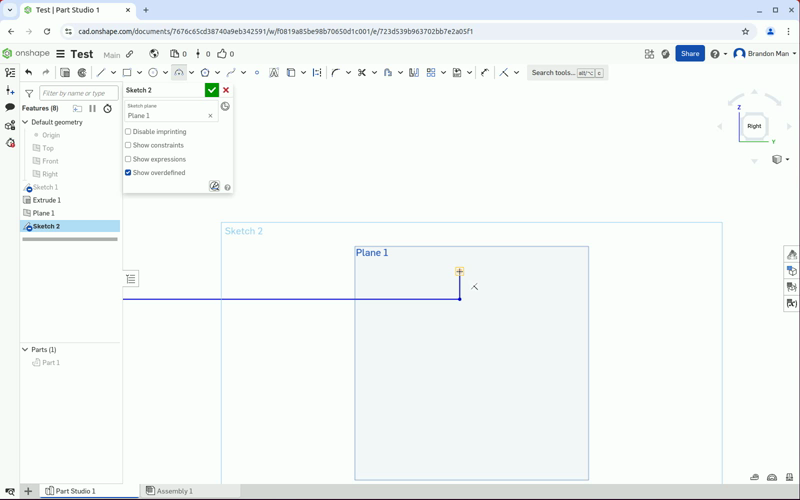
scroll(-6)
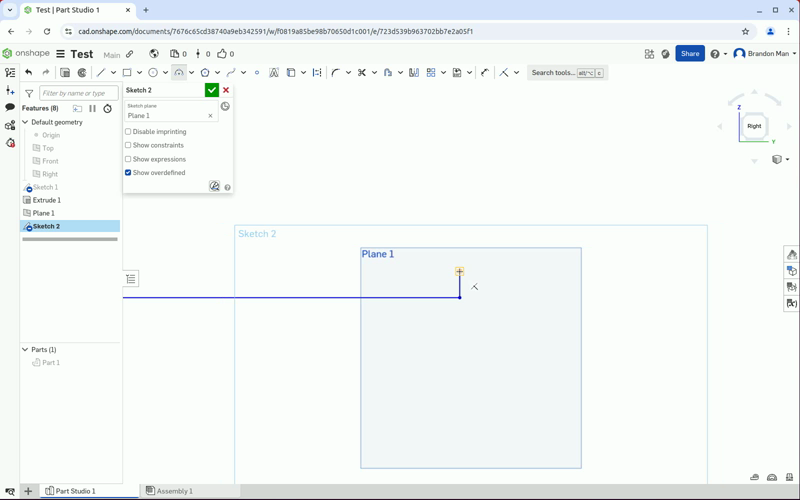
scroll(-6)
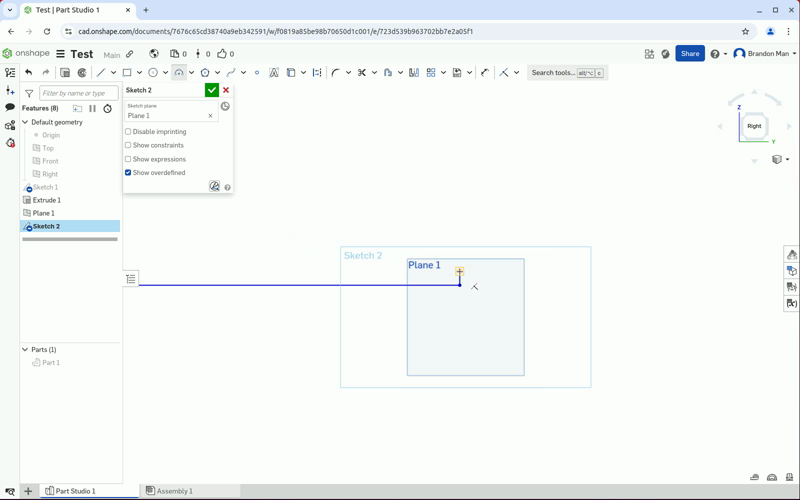
scroll(-6)
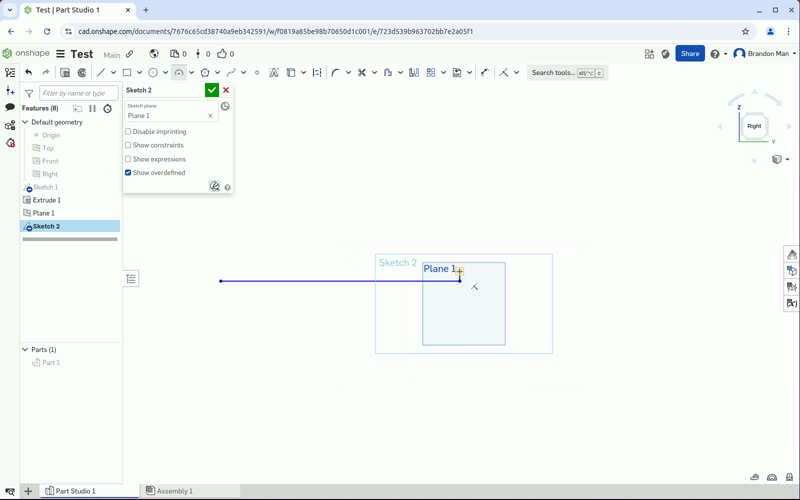
scroll(-6)
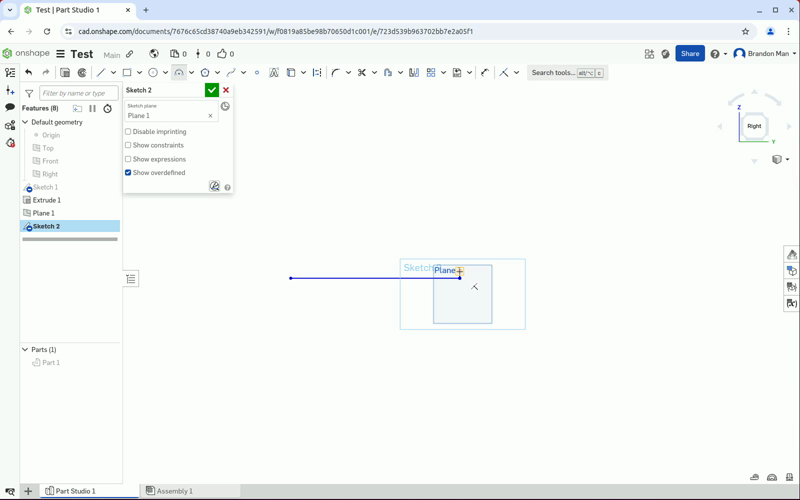
scroll(-6)
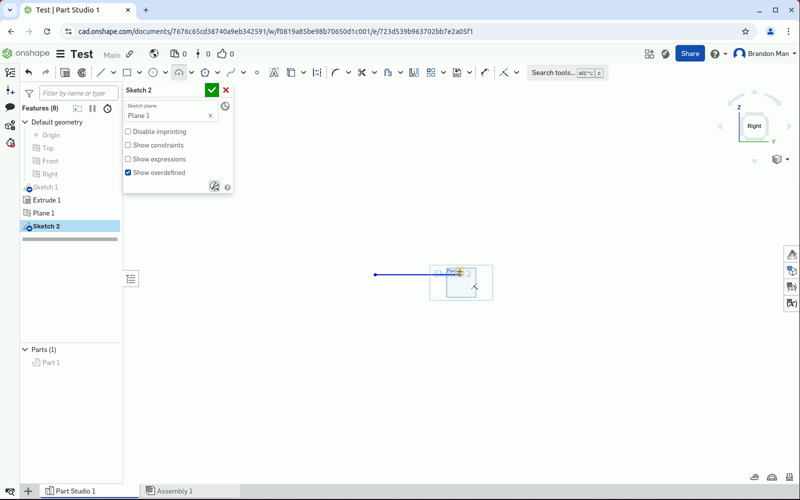
key_down(shift)
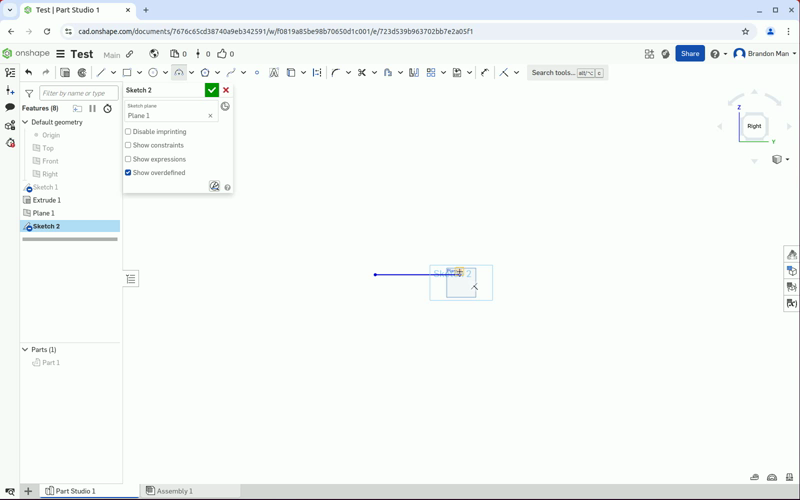
mouse_move(450, 260)
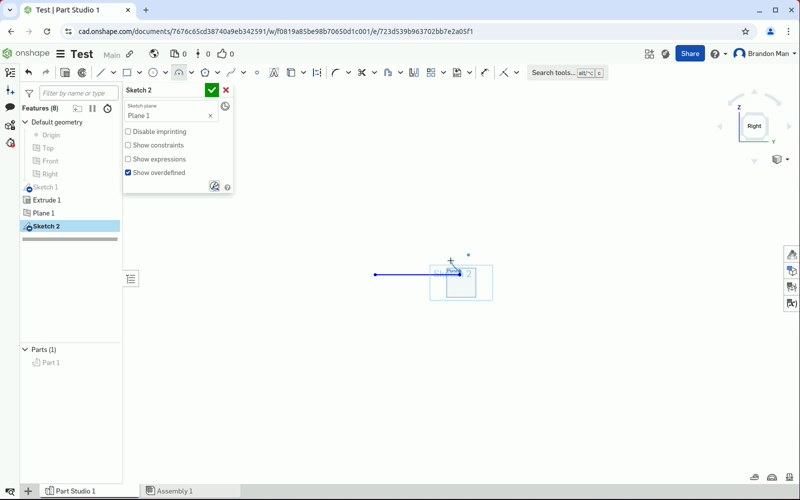
click(450, 260)
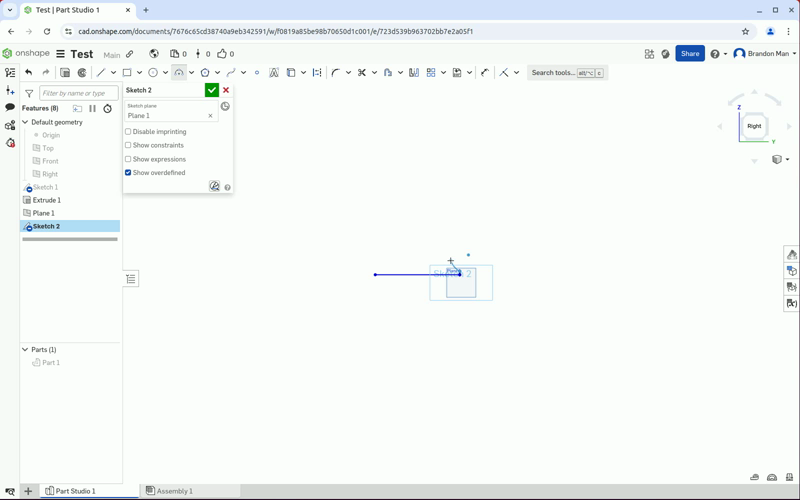
mouse_move(453, 267)
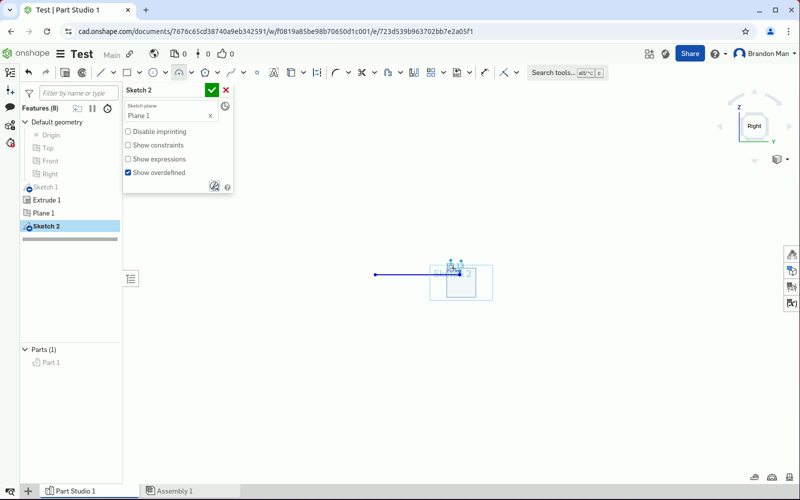
click(453, 267)
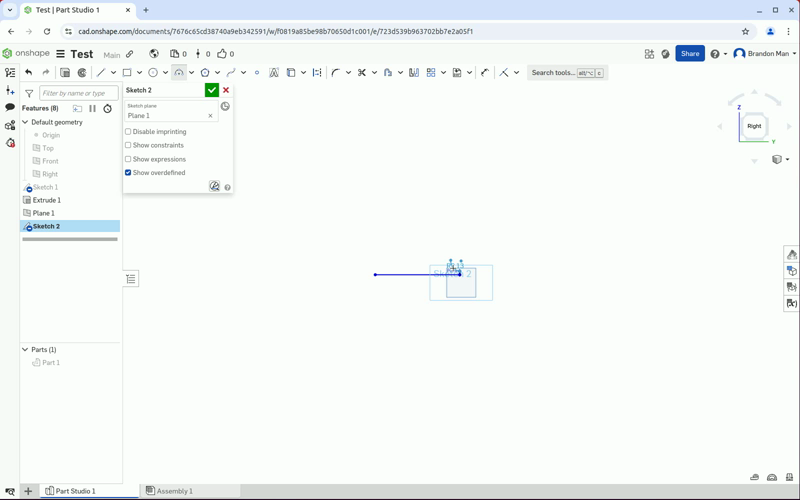
key_up(shift)
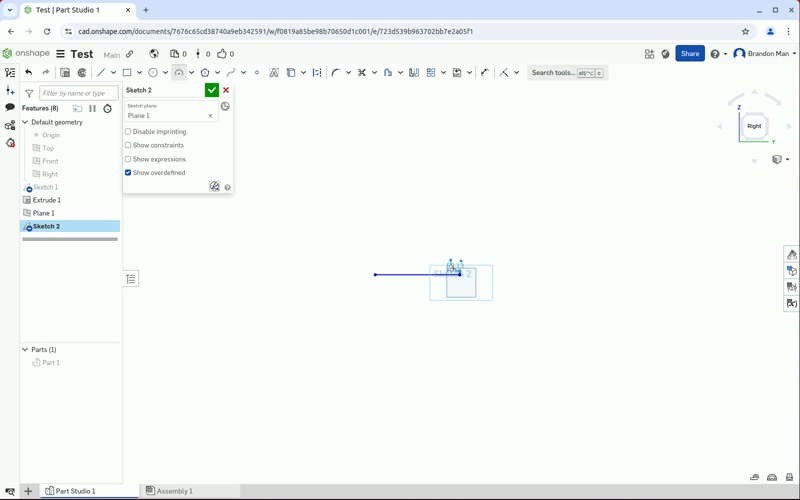
key(esc)
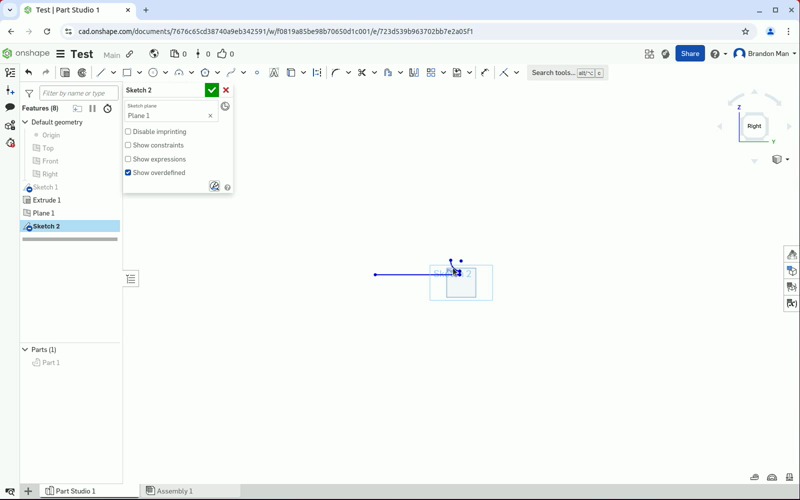
key(l)
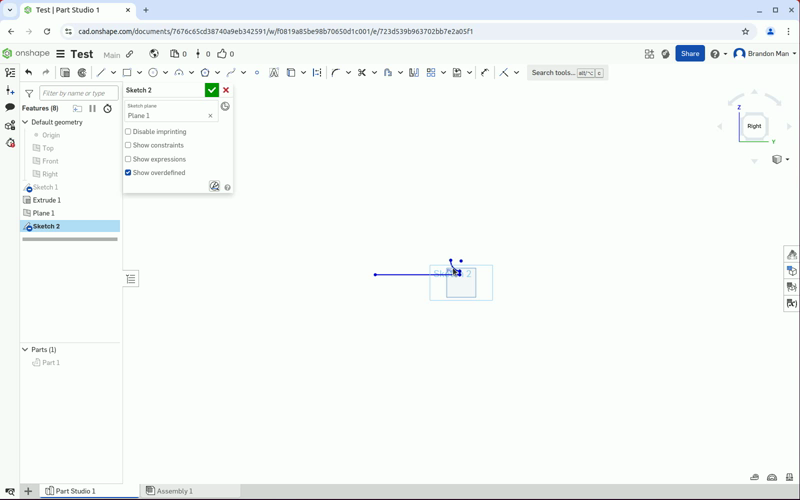
mouse_move(450, 260)
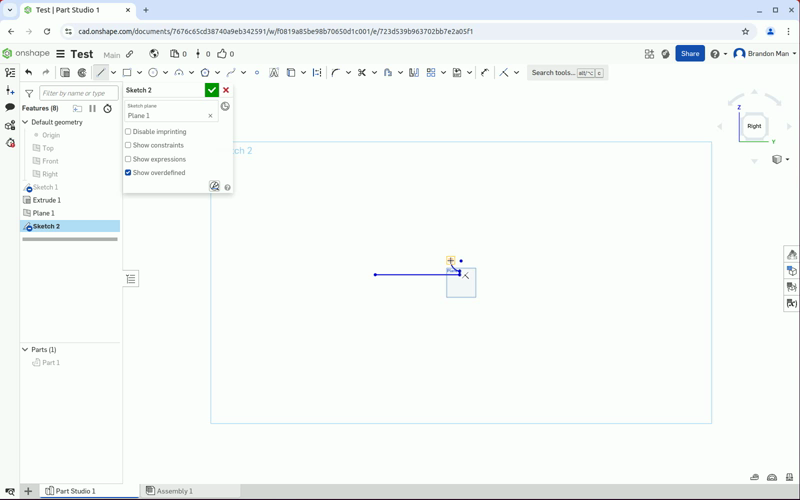
click(450, 260)
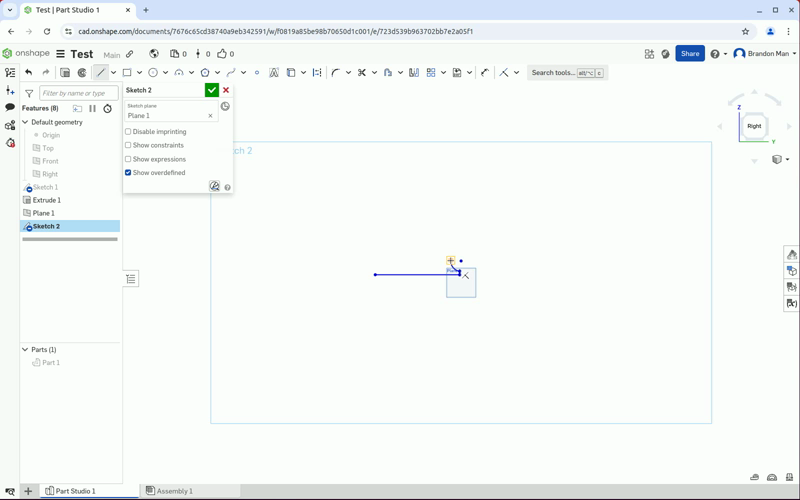
key_down(shift)
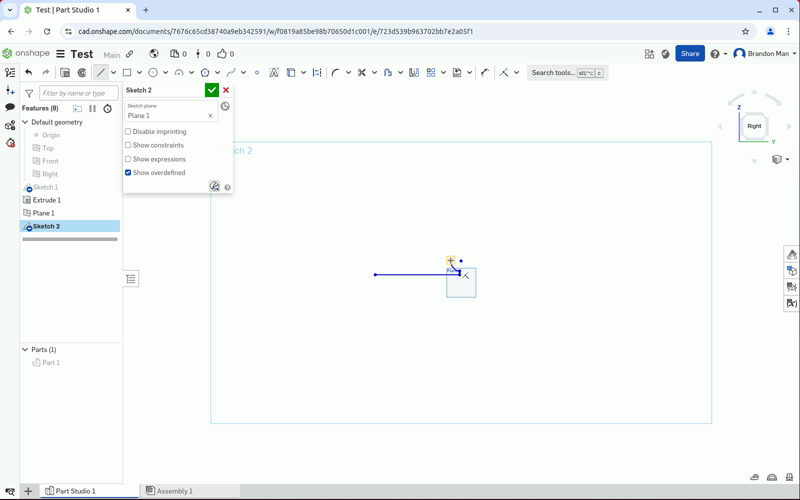
mouse_move(480, 260)
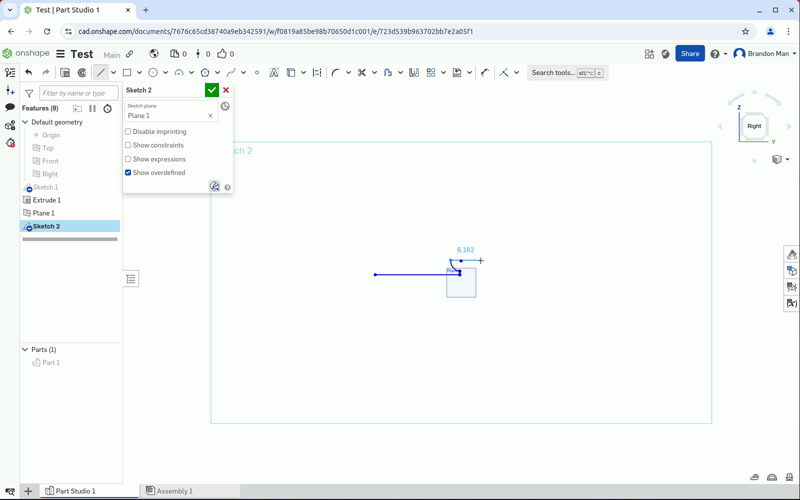
mouse_move(434, 260)
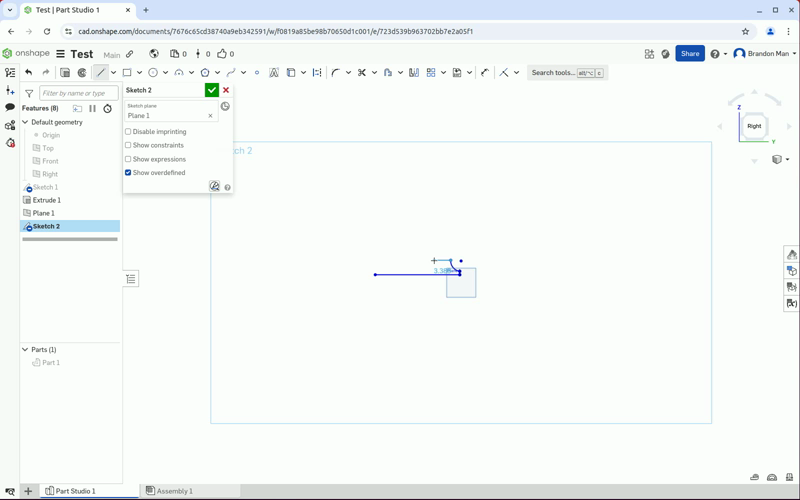
click(434, 260)
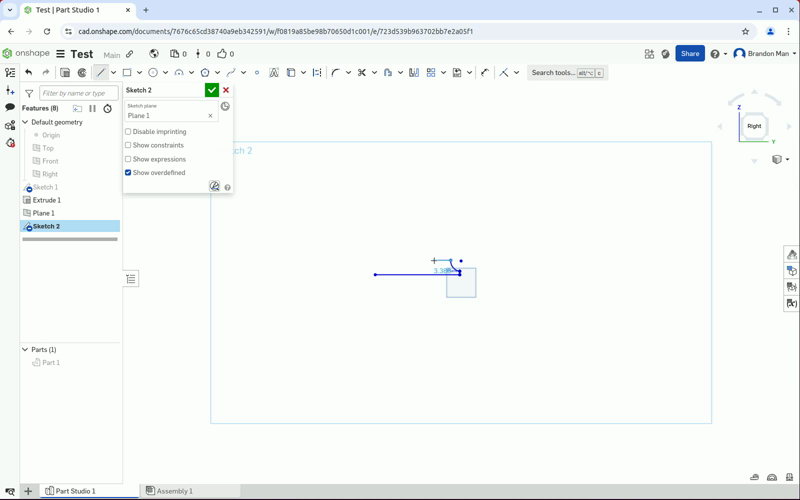
key_up(shift)
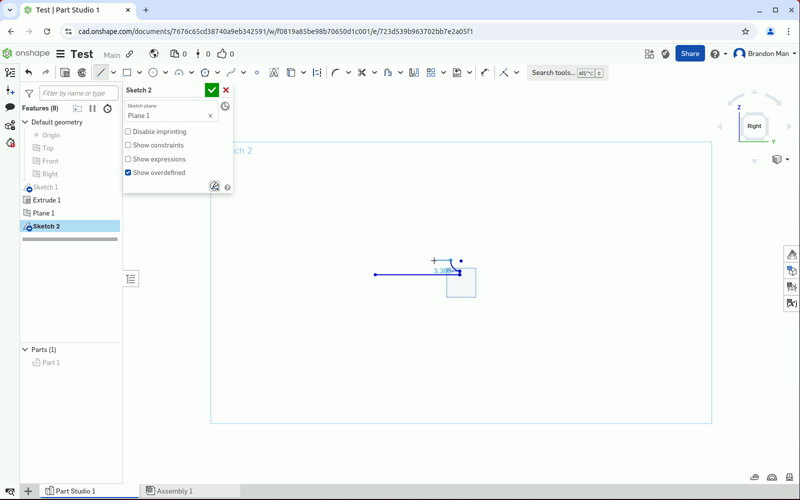
key(esc)
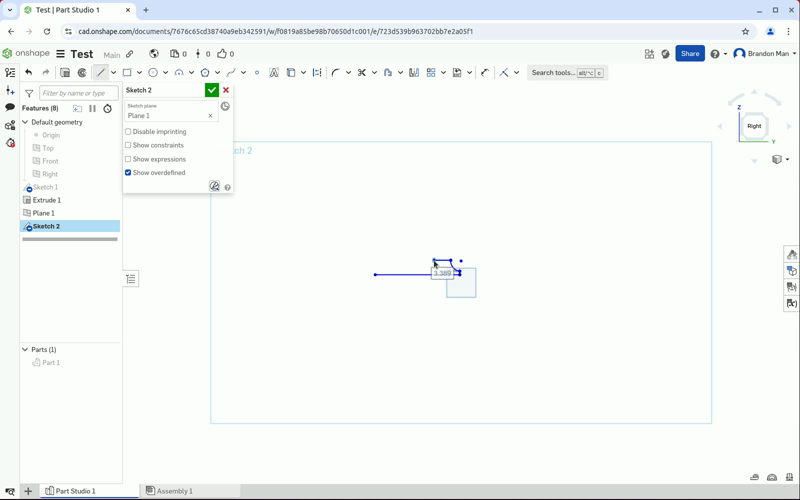
key(a)
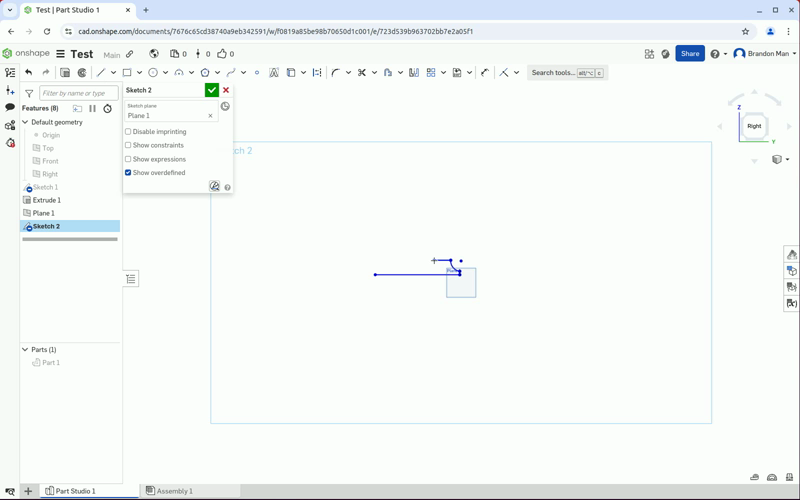
mouse_move(434, 260)
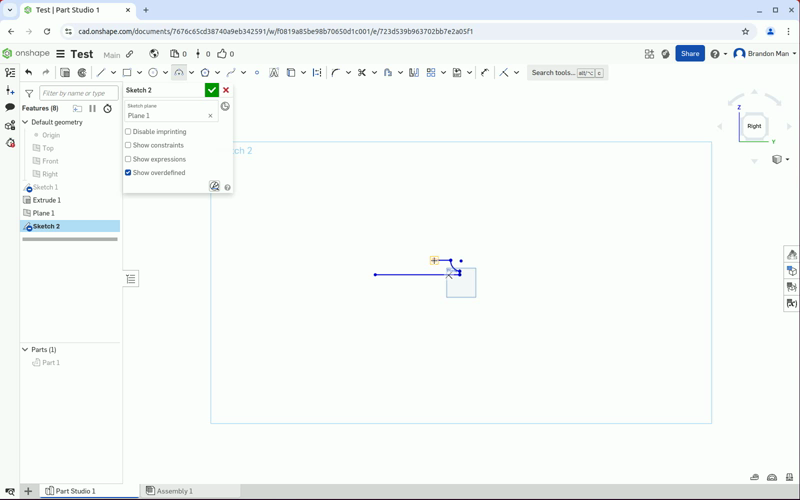
click(434, 260)
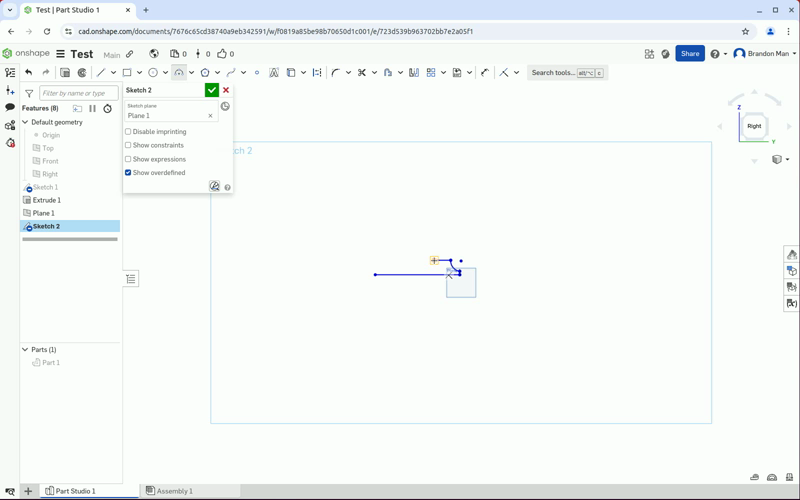
key_down(shift)
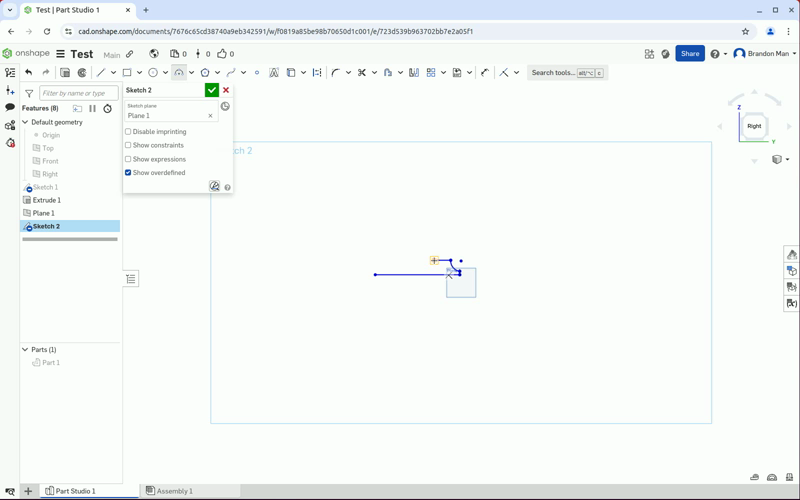
mouse_move(419, 260)
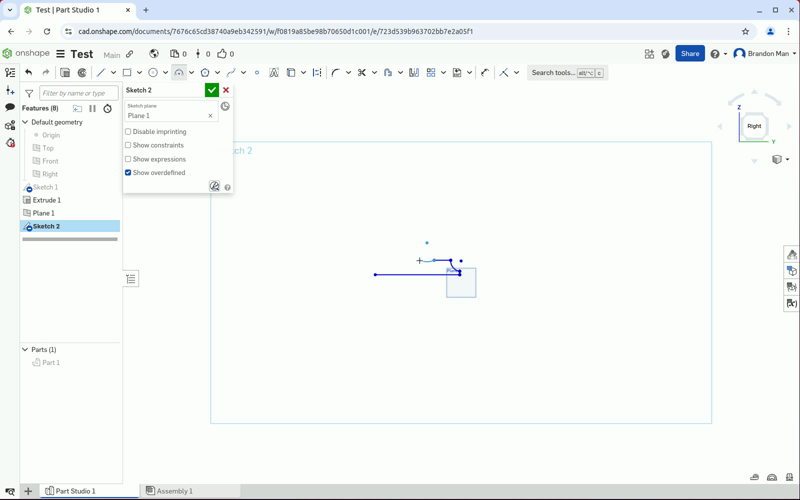
click(419, 260)
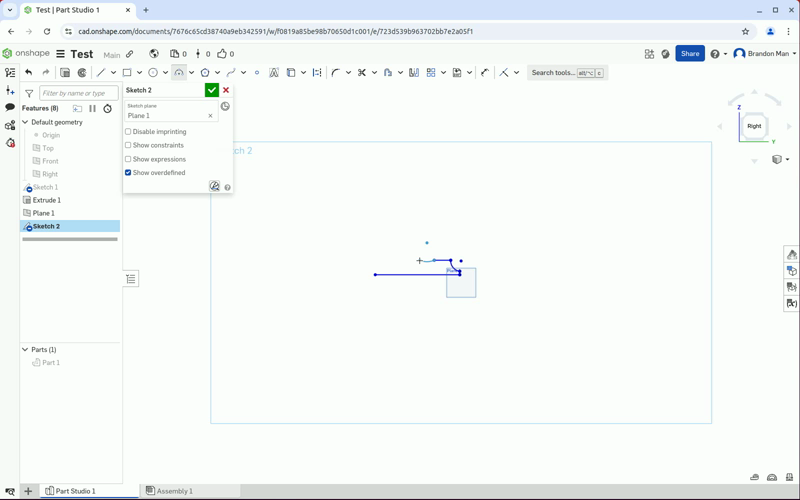
mouse_move(426, 267)
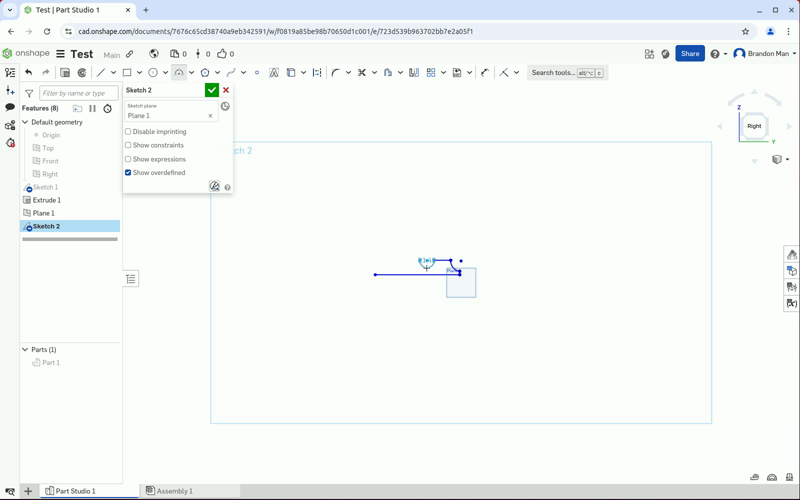
click(426, 267)
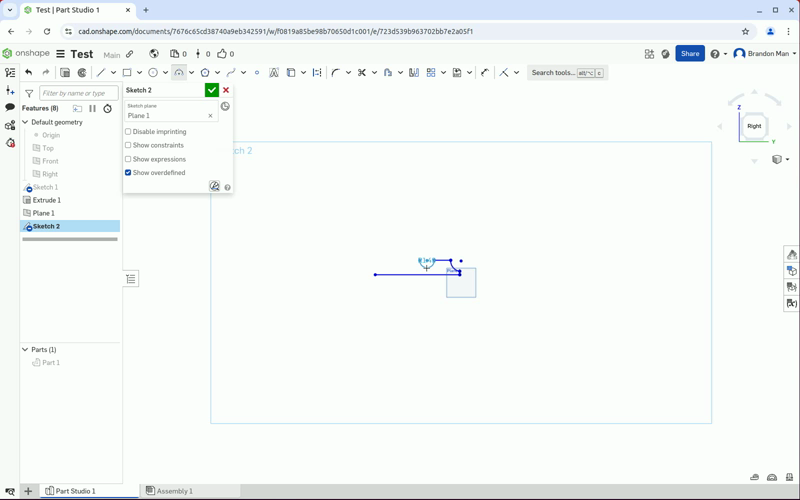
key_up(shift)
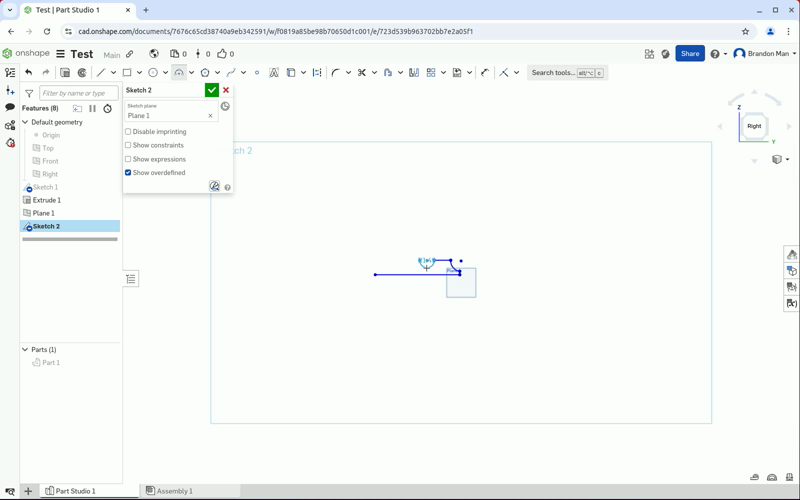
key(esc)
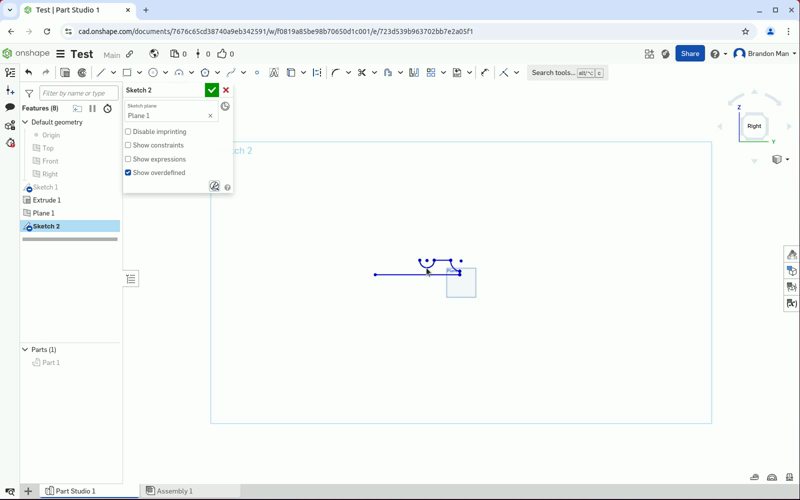
key(l)
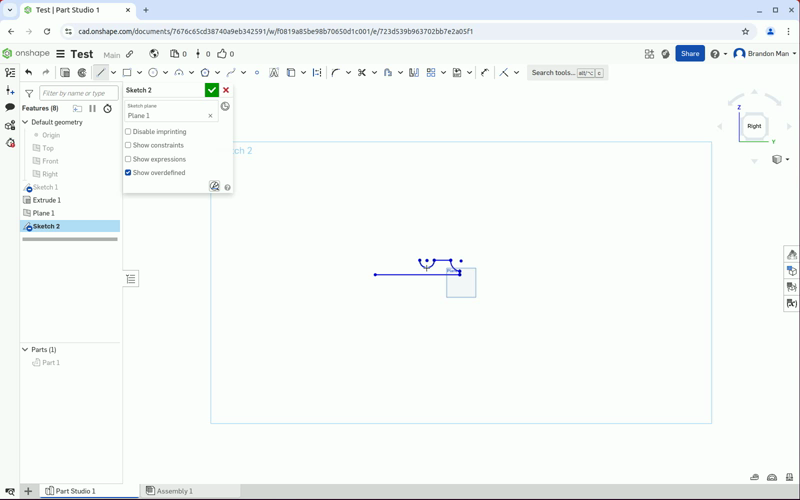
mouse_move(419, 260)
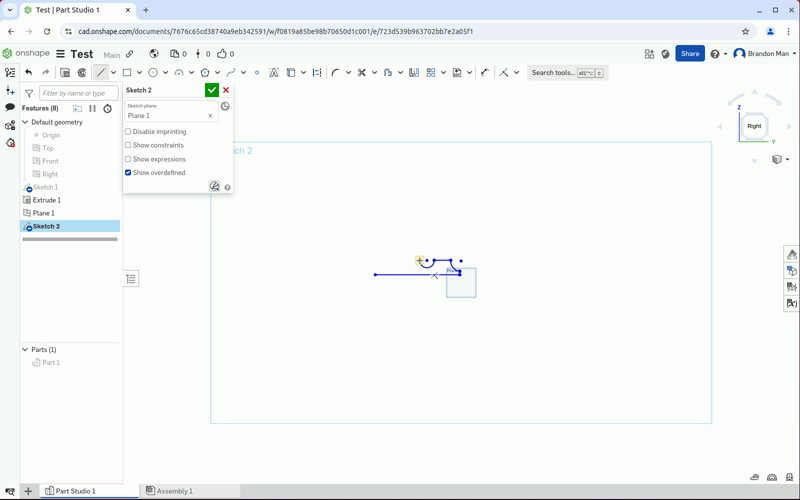
click(419, 260)
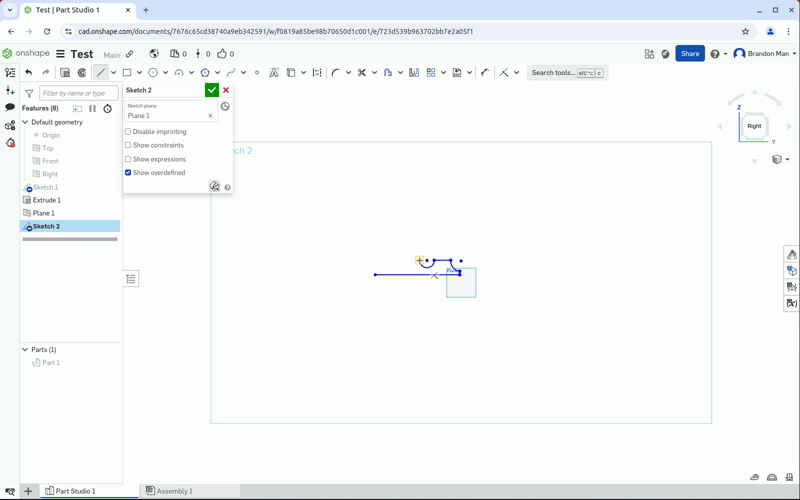
key_down(shift)
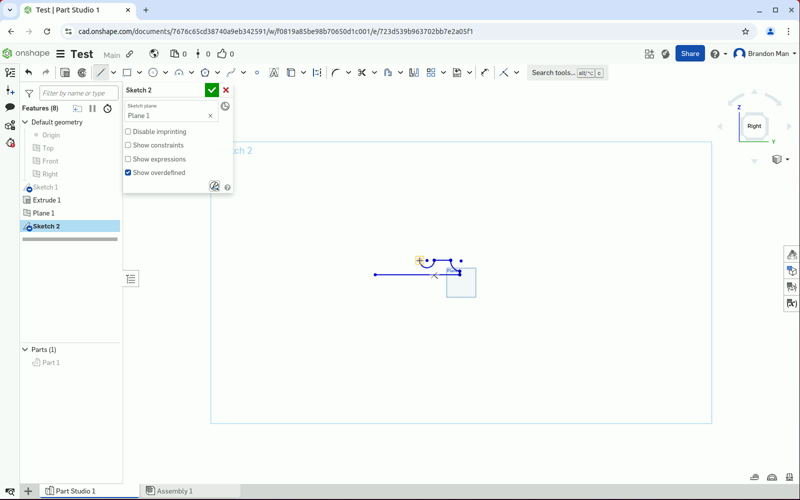
mouse_move(450, 260)
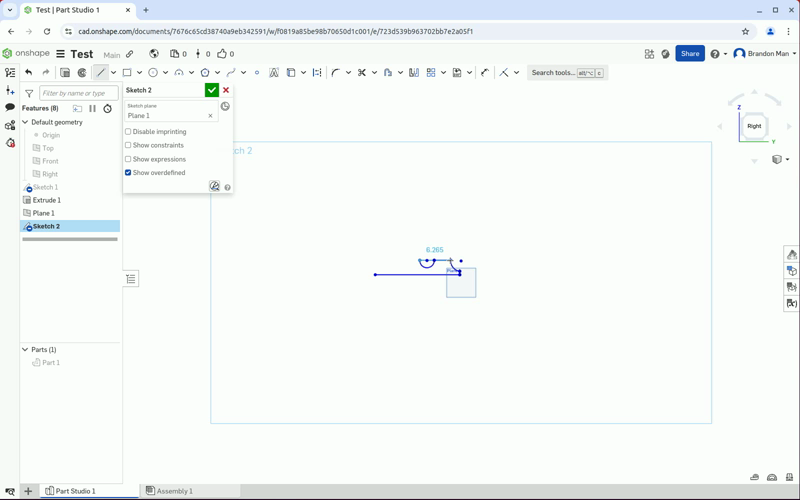
mouse_move(375, 260)
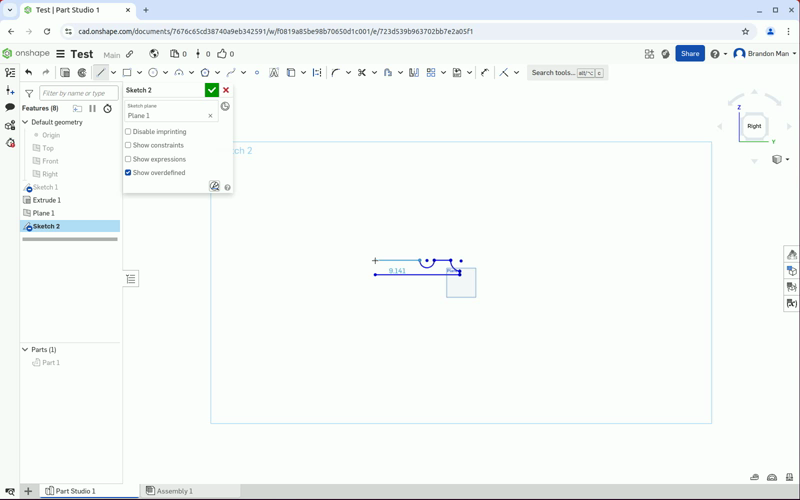
click(375, 260)
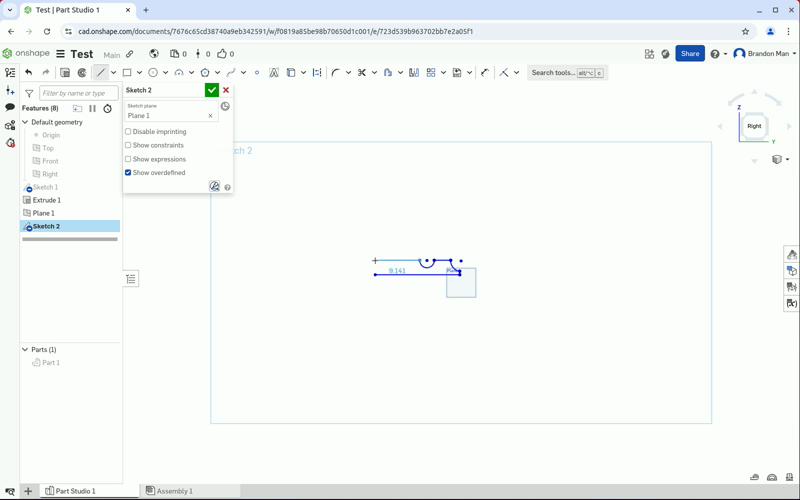
key_up(shift)
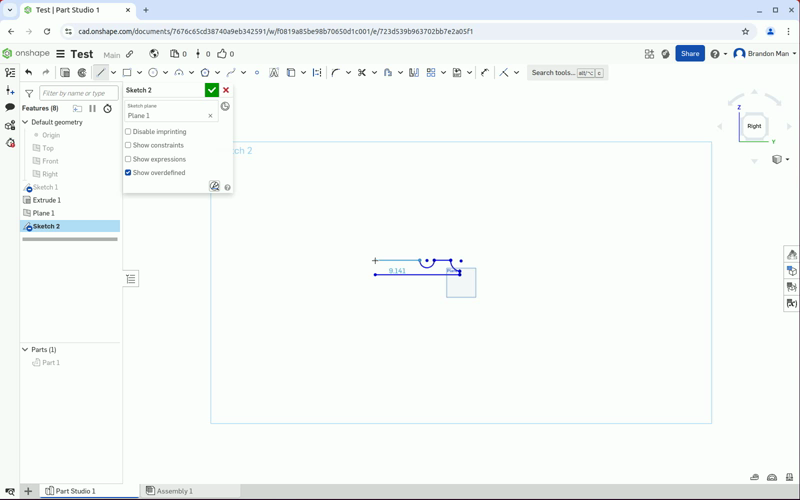
mouse_move(405, 260)
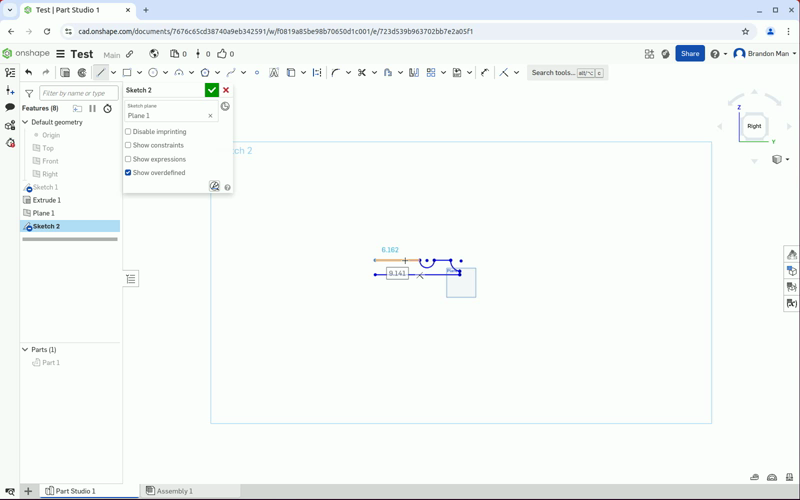
key_down(shift)
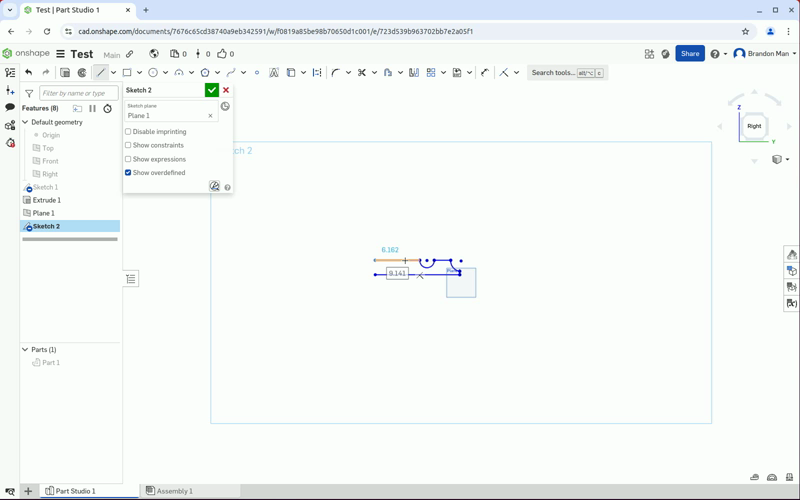
mouse_move(375, 274)
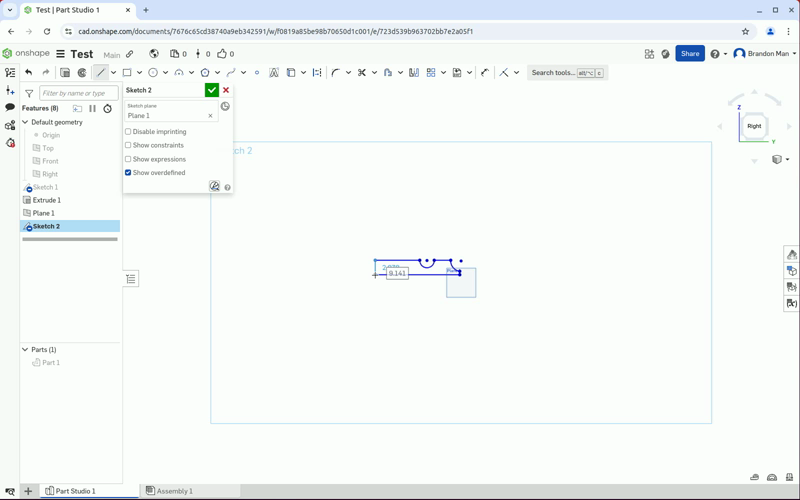
key_up(shift)
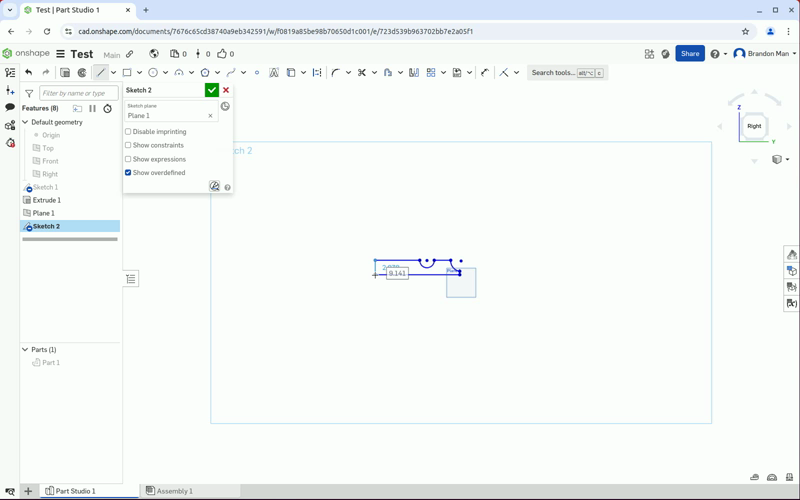
click(375, 274)
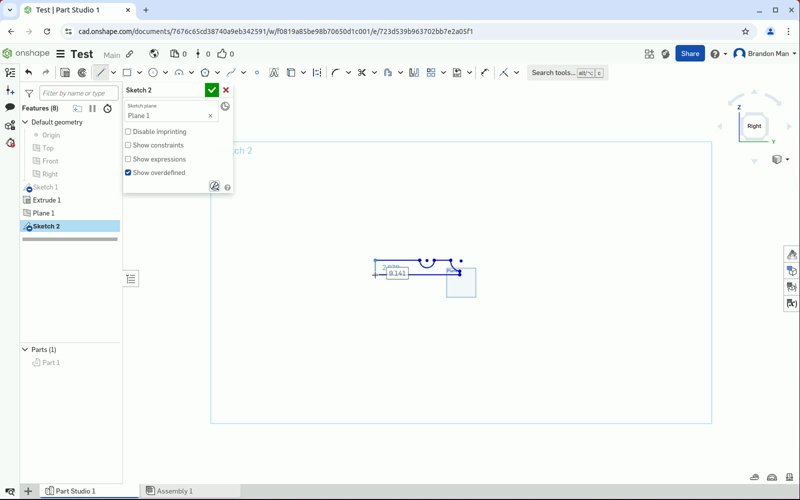
key(esc)
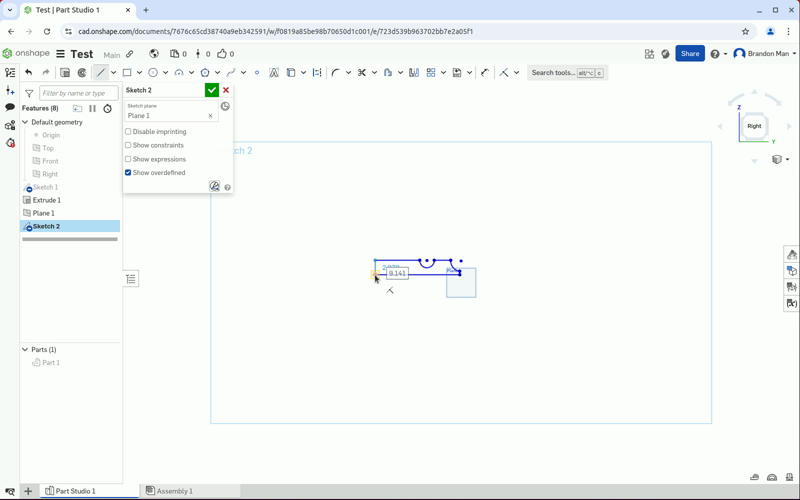
mouse_move(389, 271)
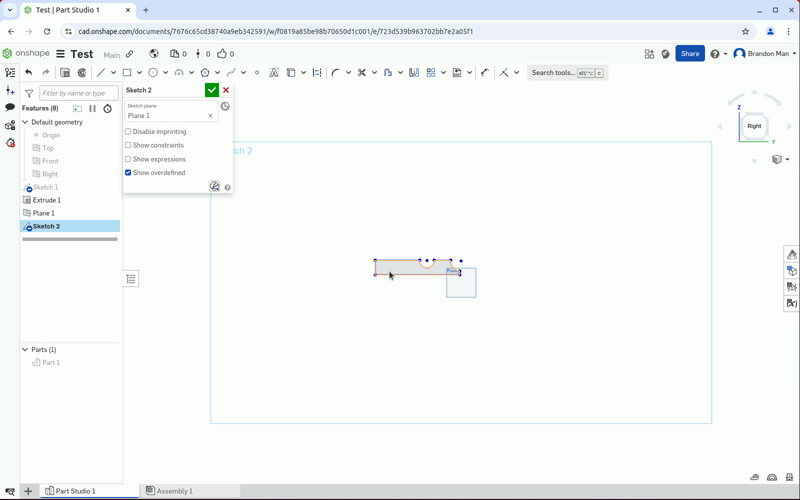
scroll(6)
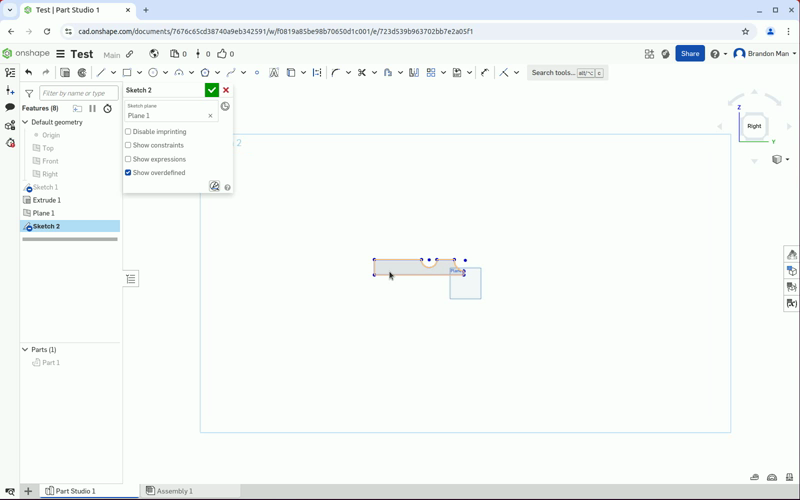
scroll(6)
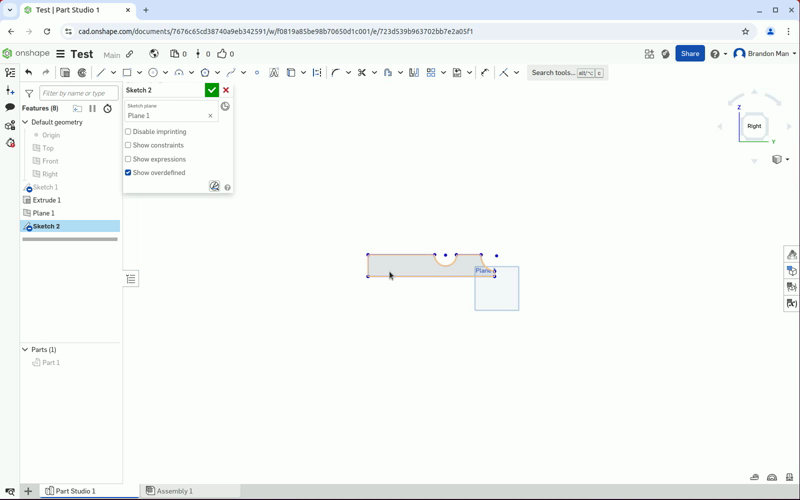
scroll(6)
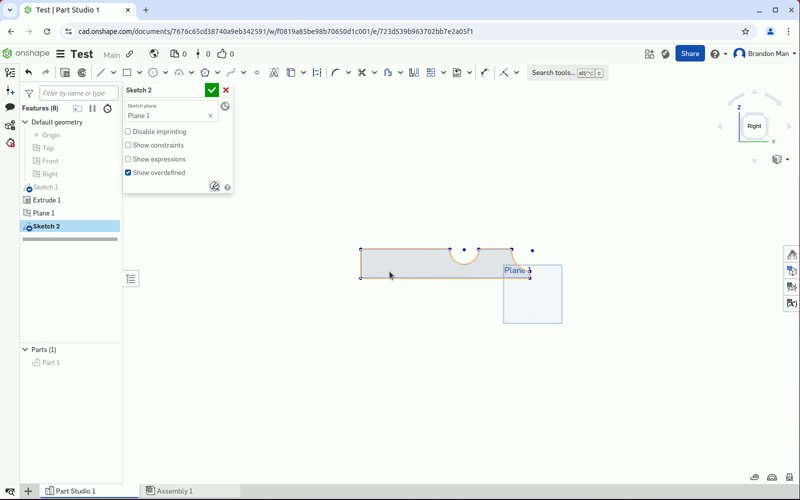
scroll(6)
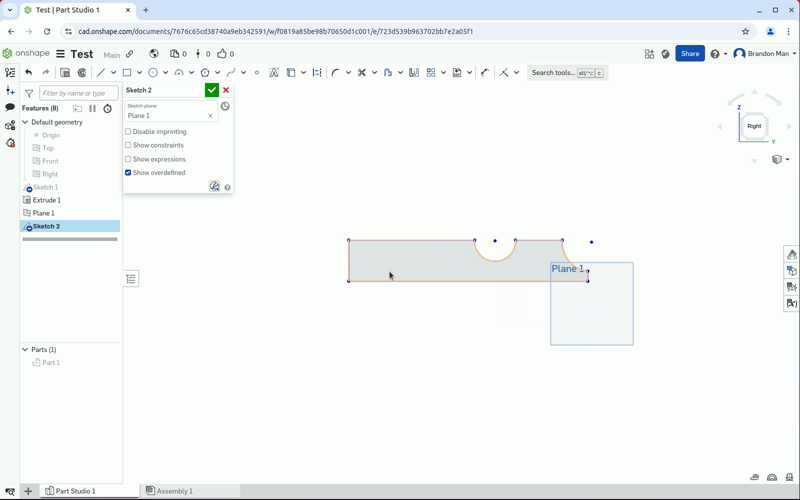
scroll(6)
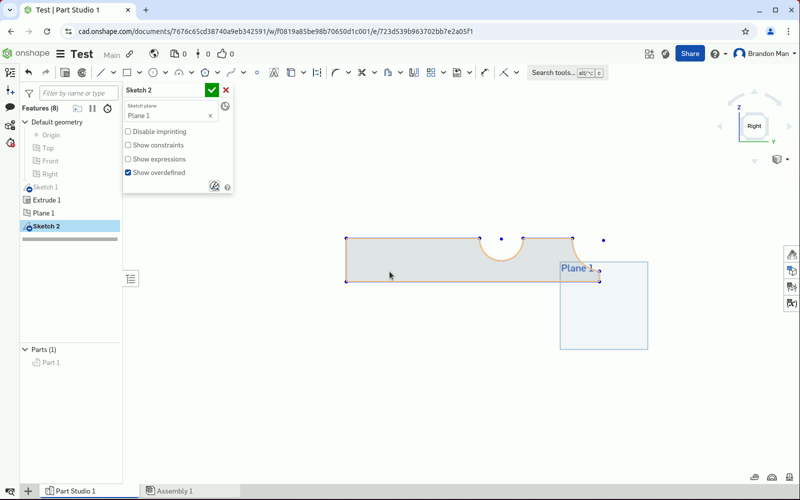
scroll(6)
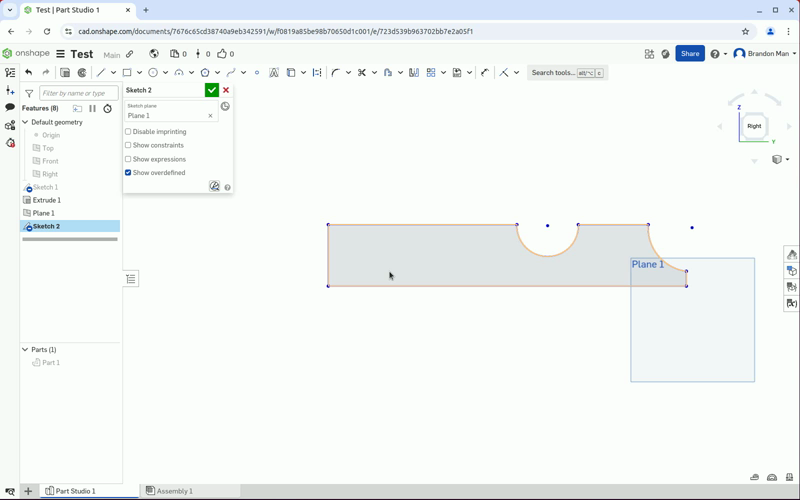
scroll(6)
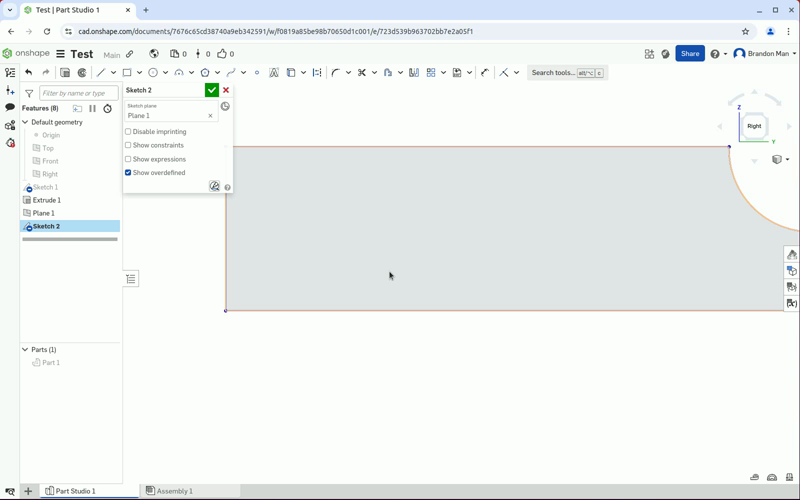
click(389, 271)
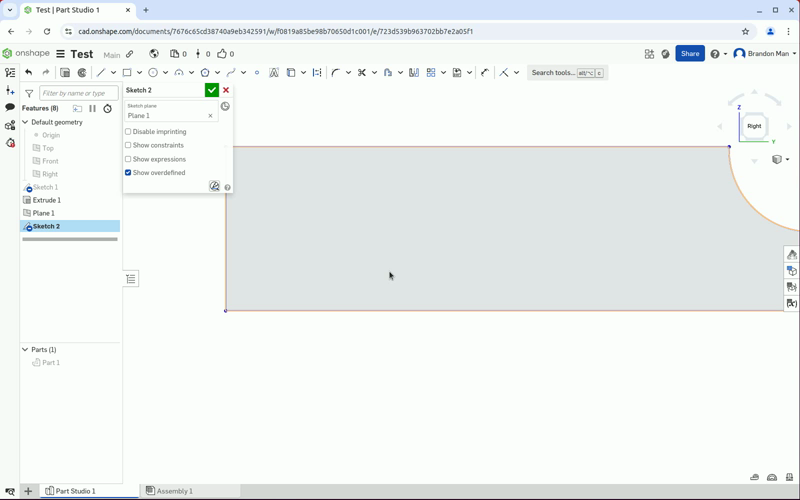
scroll(-6)
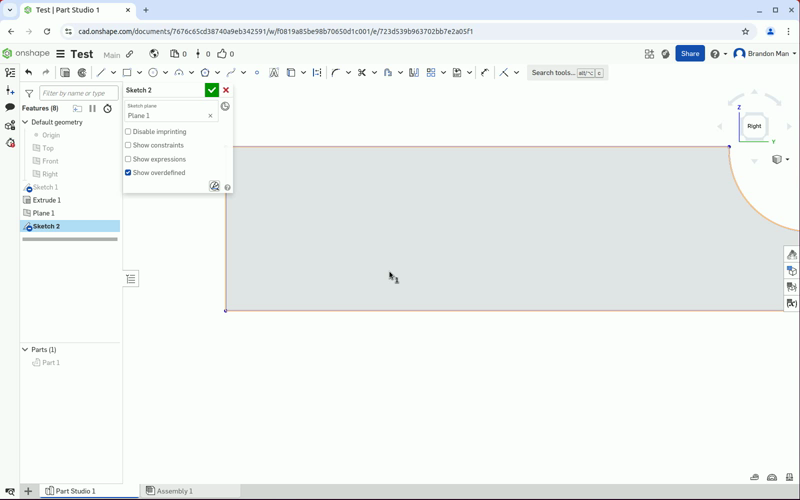
scroll(-6)
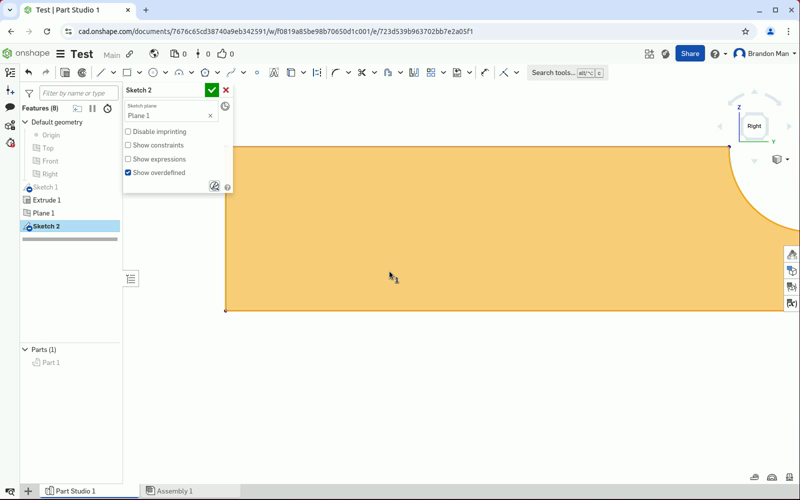
scroll(-6)
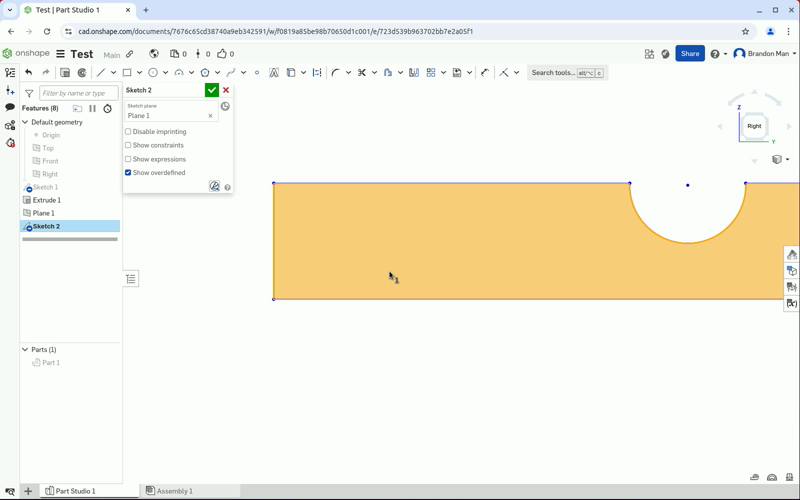
scroll(-6)
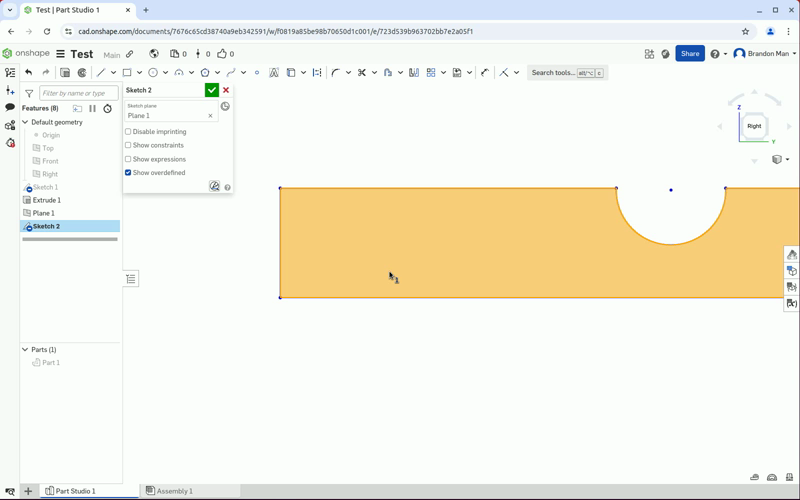
scroll(-6)
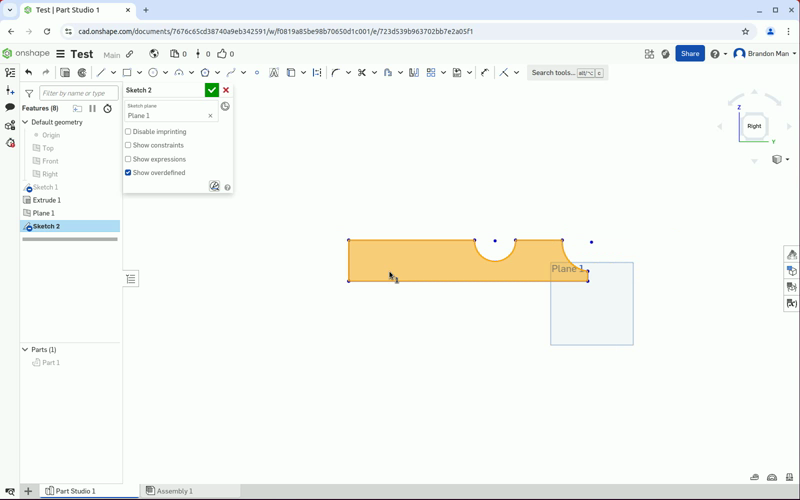
scroll(-6)
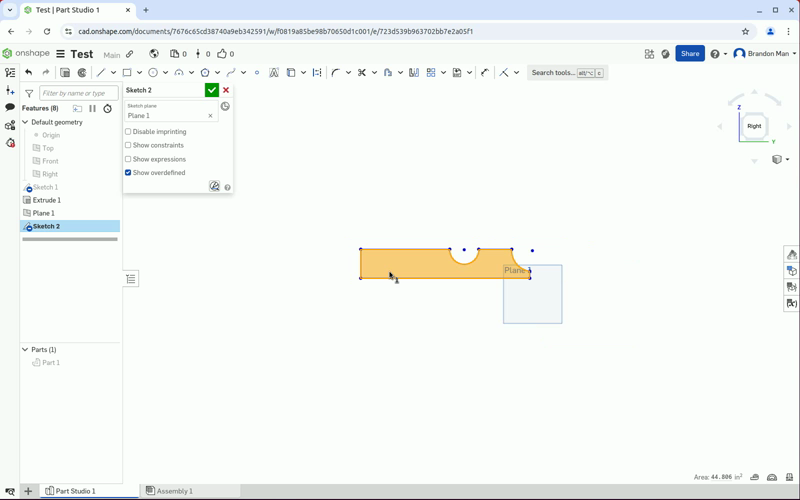
scroll(-6)
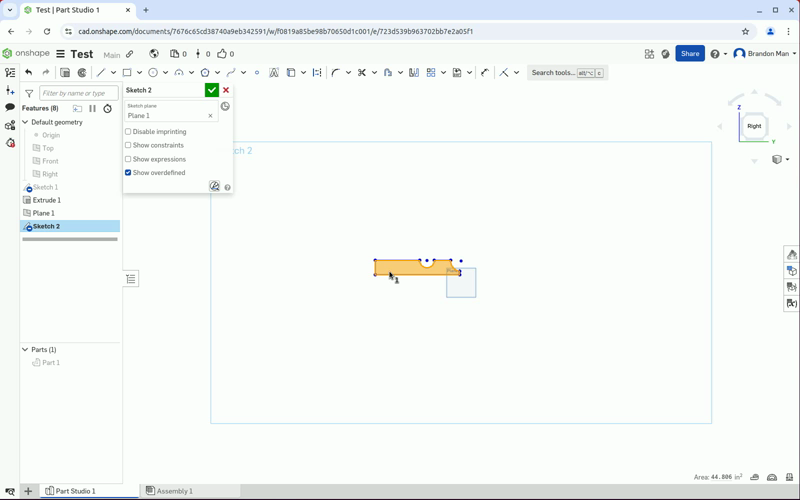
mouse_move(73, 352)
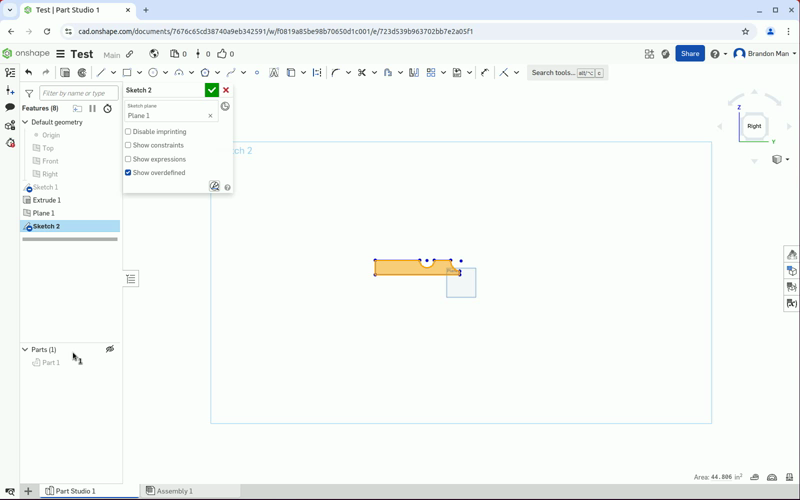
key(shift+y)
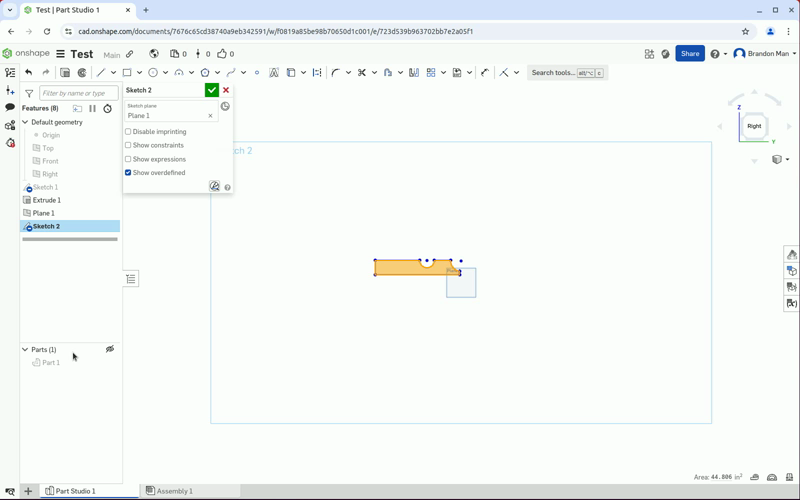
key(shift+e)
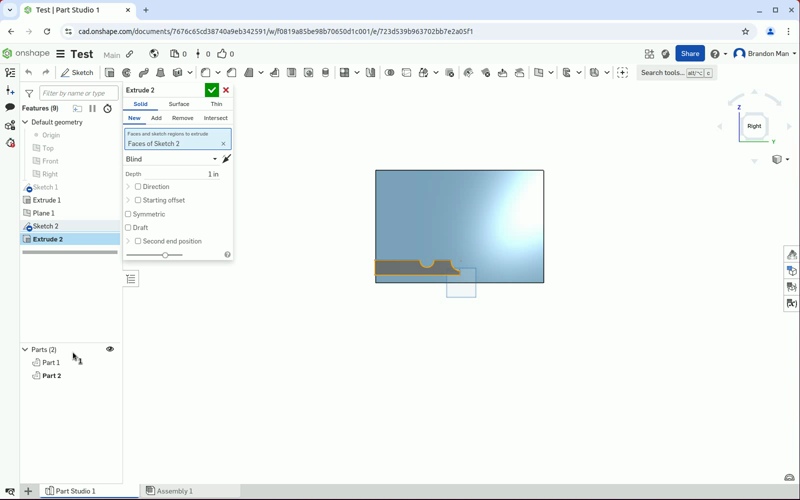
mouse_move(143, 106)
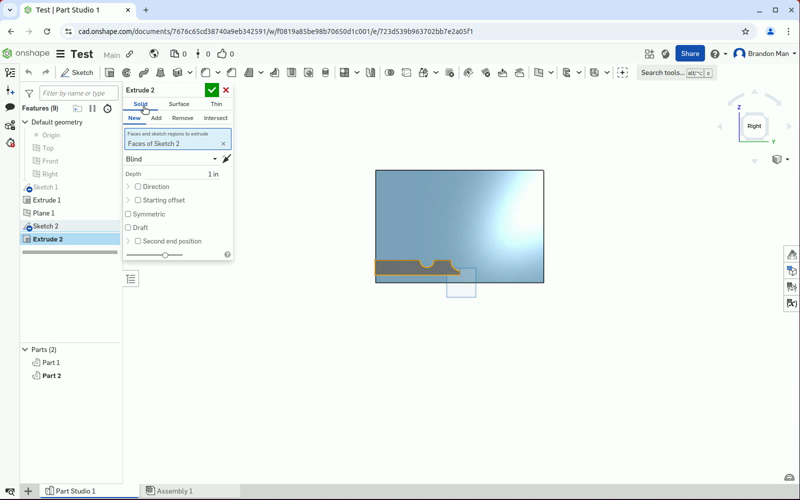
click(143, 106)
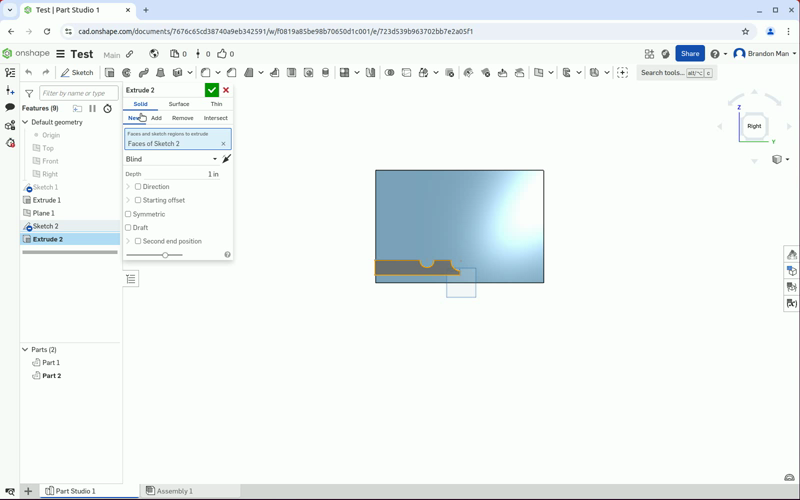
mouse_move(137, 120)
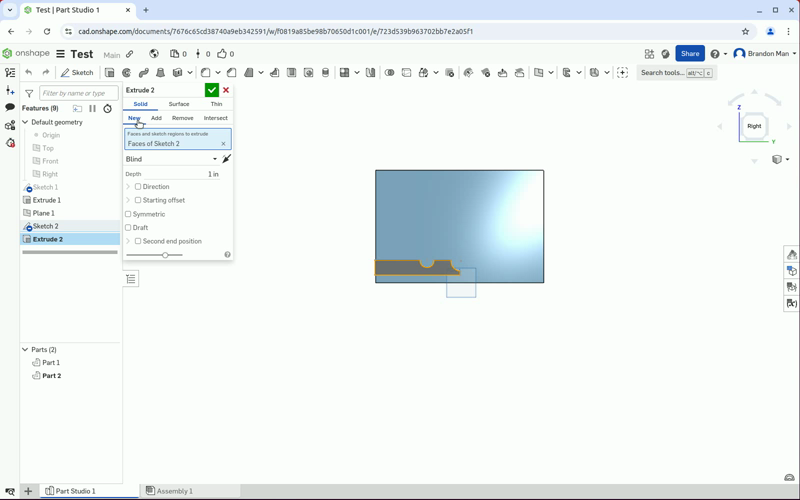
click(137, 120)
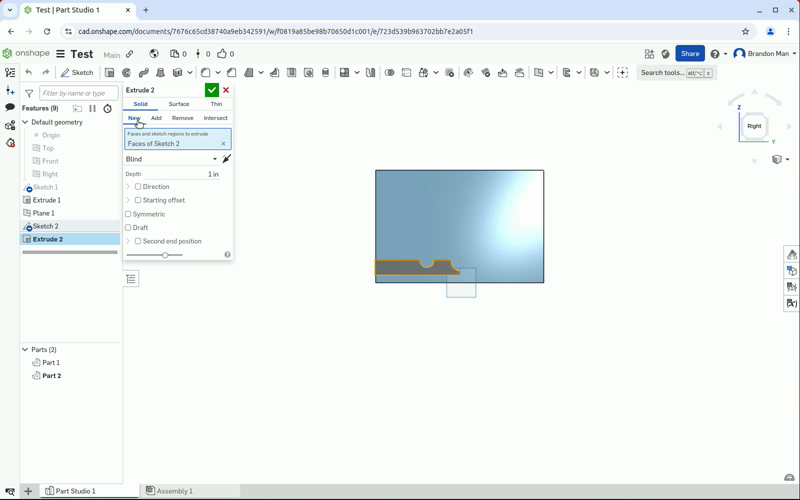
key(tab, 4)
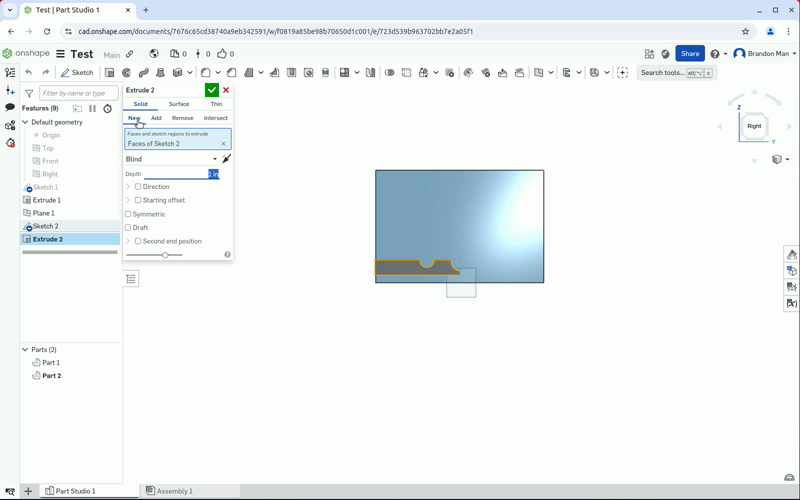
text(5.777)
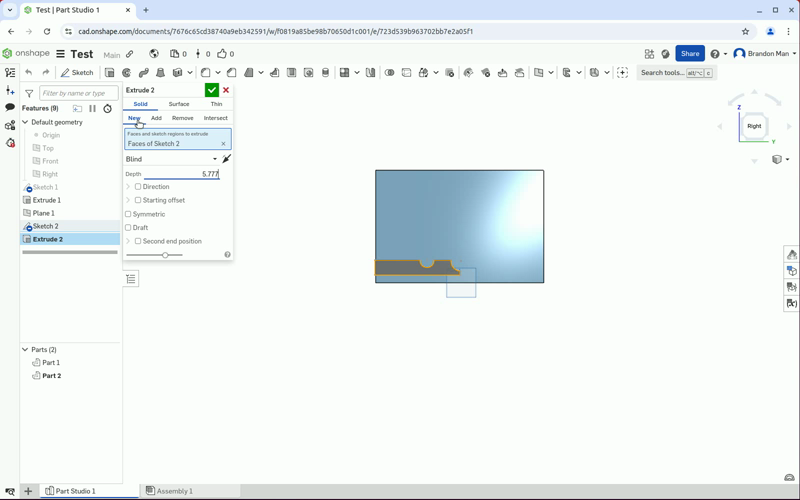
key(enter)
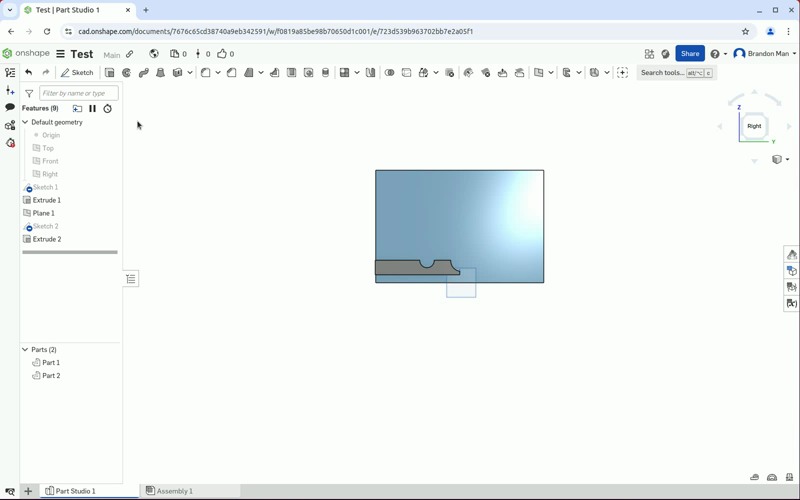
key(shift+h)
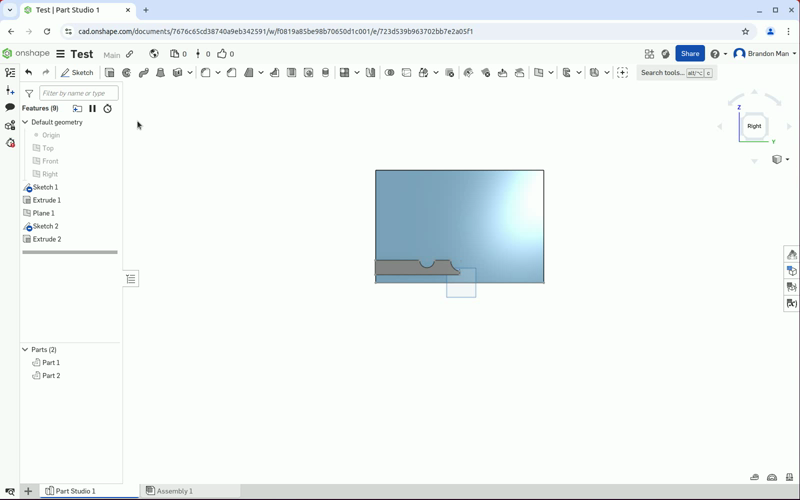
key(shift+h)
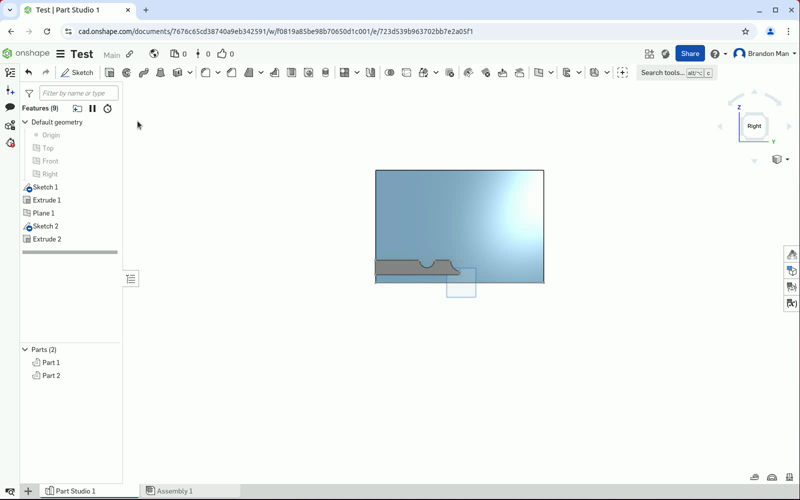
key(shift+7)
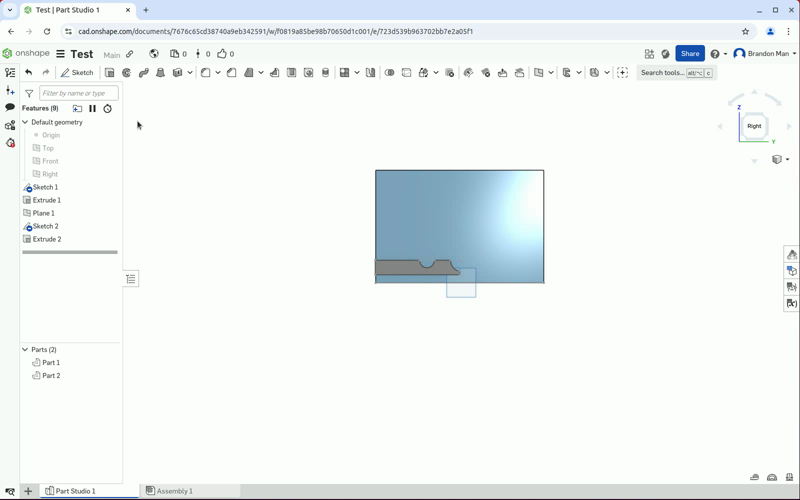
key(right, 2)
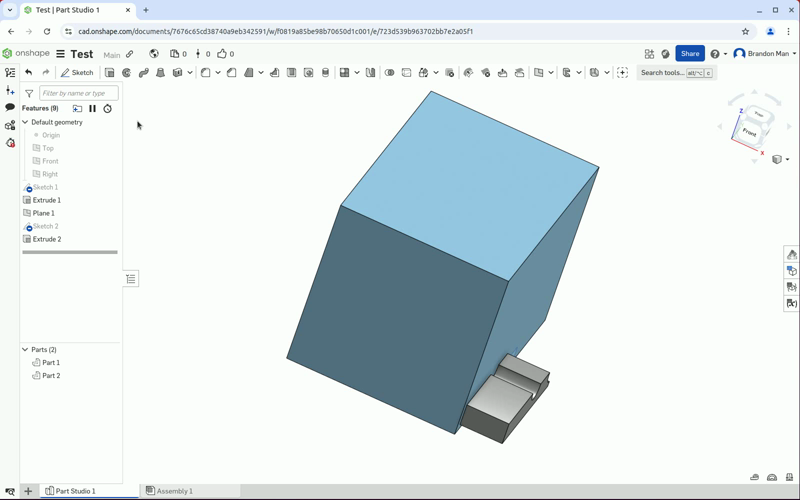
key(down, 2)
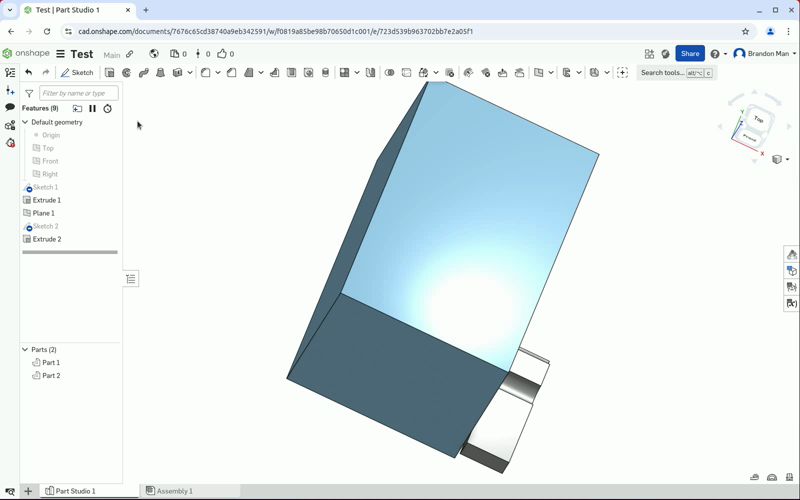
key(up, 2)
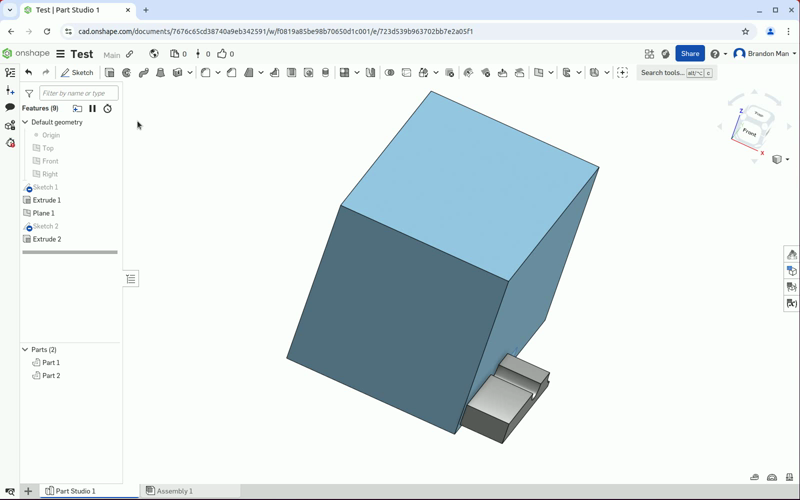
key(left, 2)
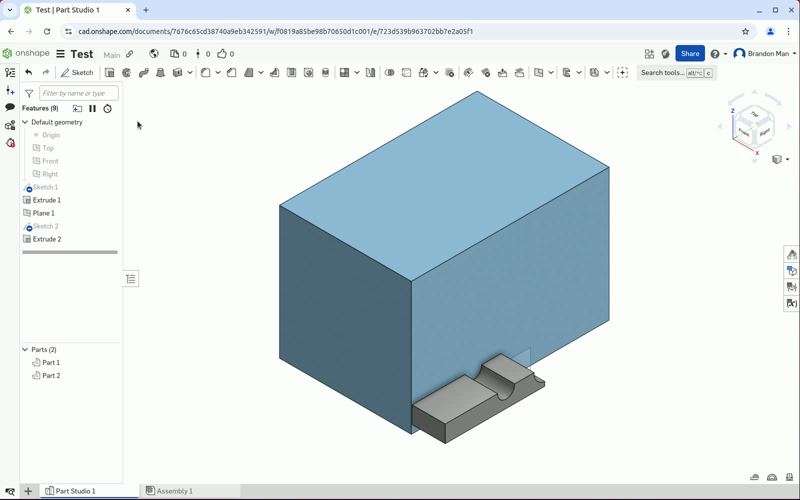
mouse_move(73, 189)
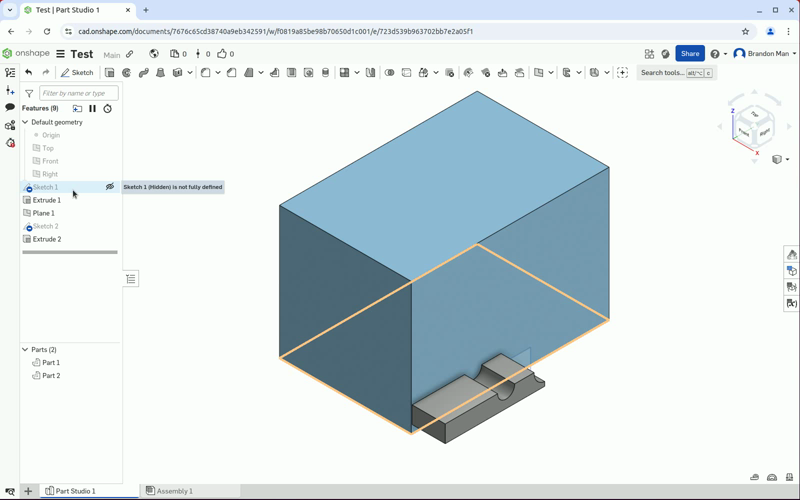
click(73, 189)